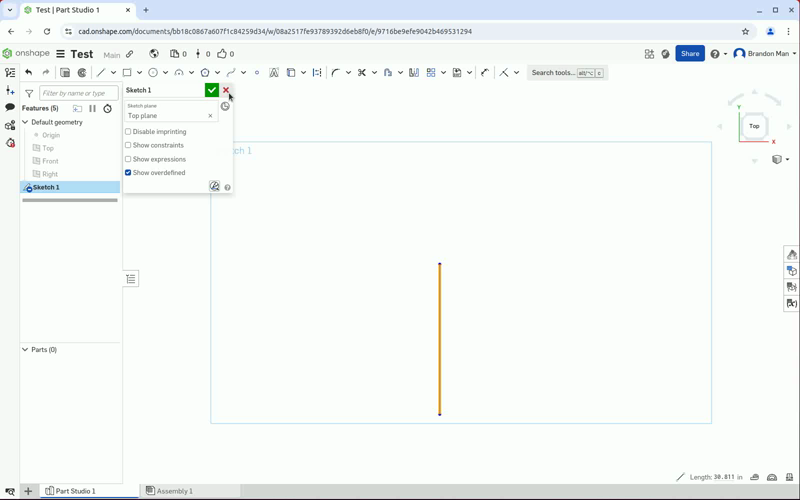
key(shift+h)
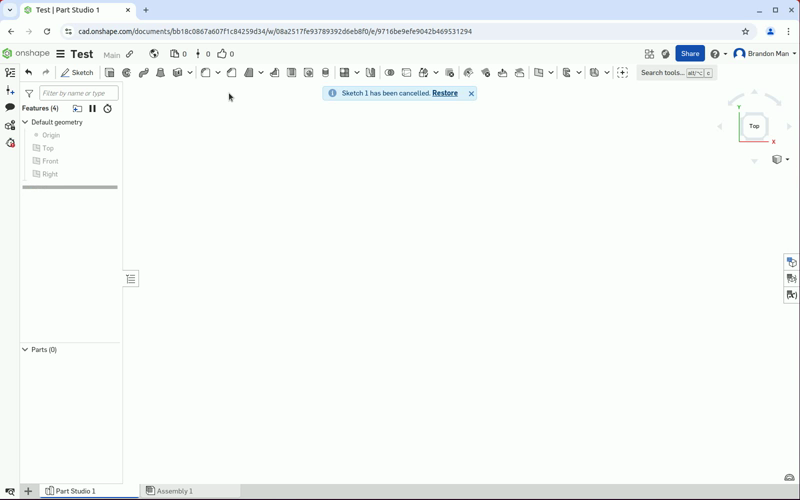
mouse_move(73, 352)
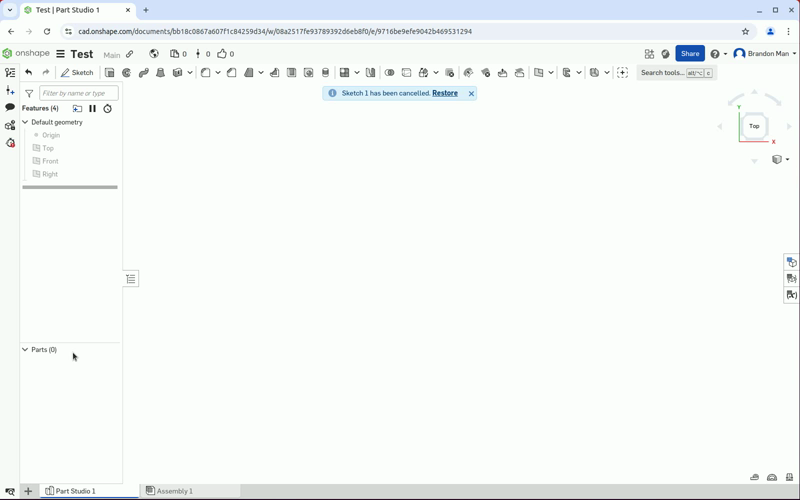
key(y)
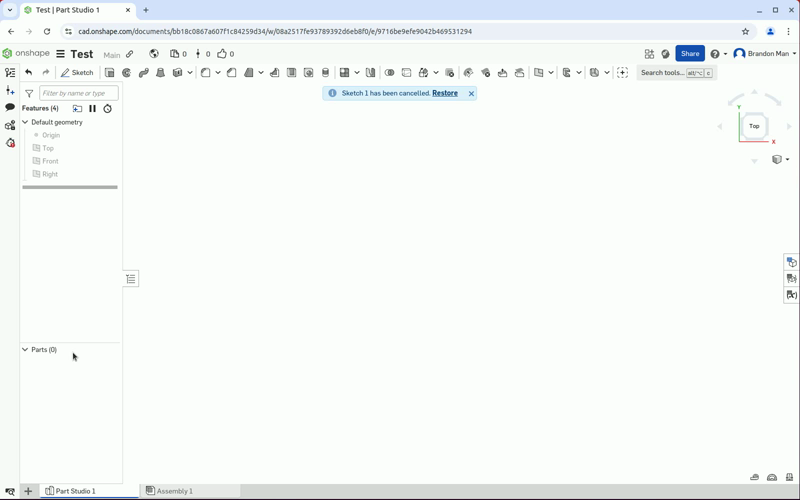
key(shift+p)
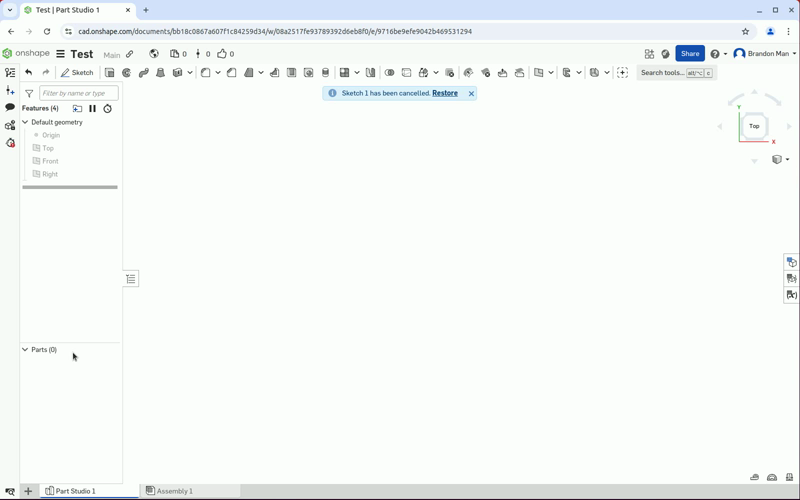
key(space)
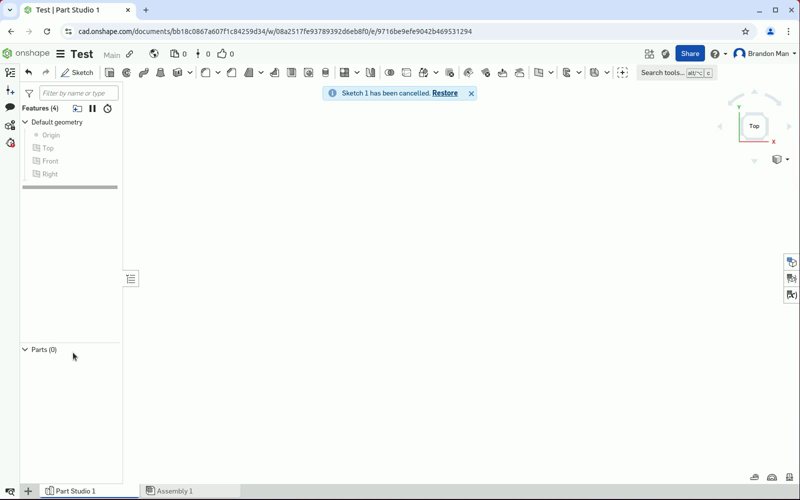
key_down(shift)
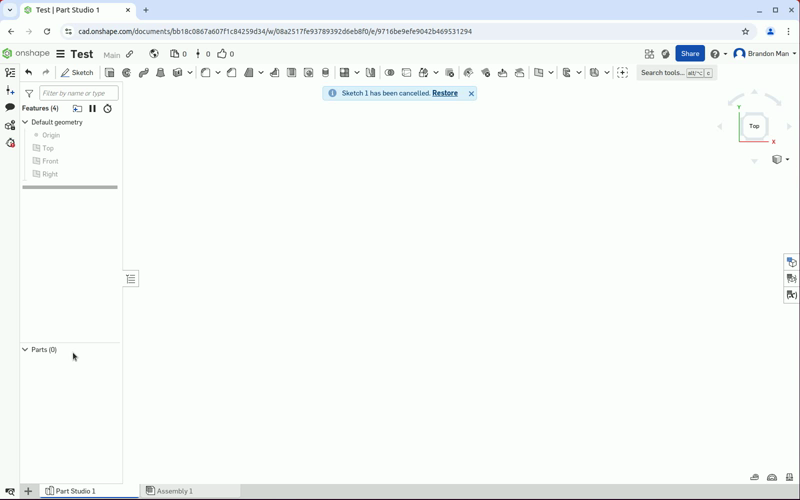
key(up)
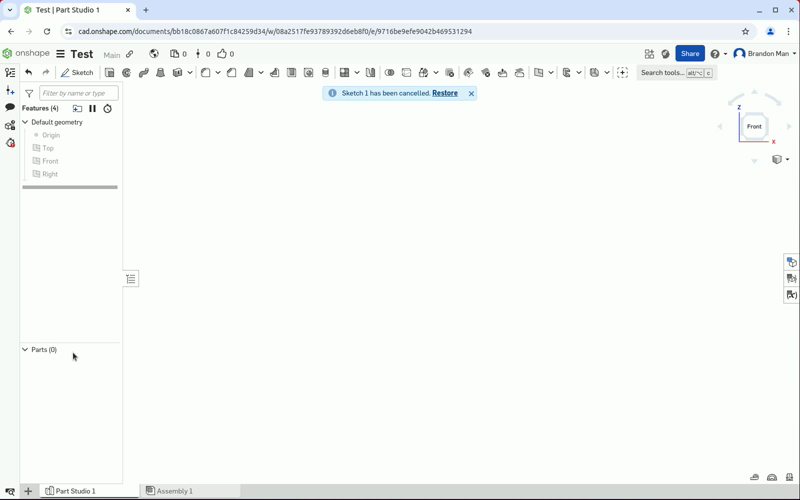
key_up(shift)
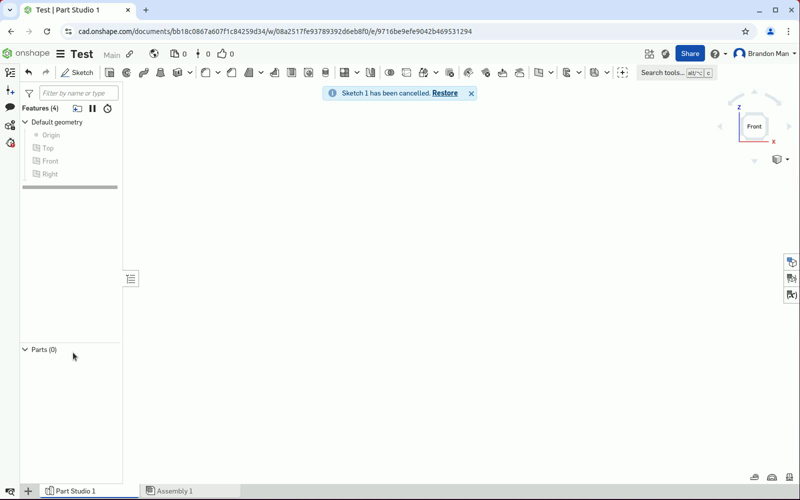
mouse_move(73, 352)
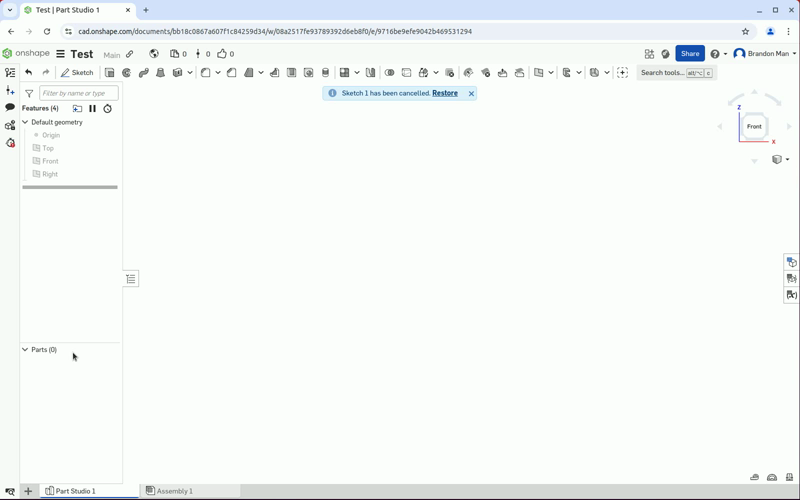
key(shift+y)
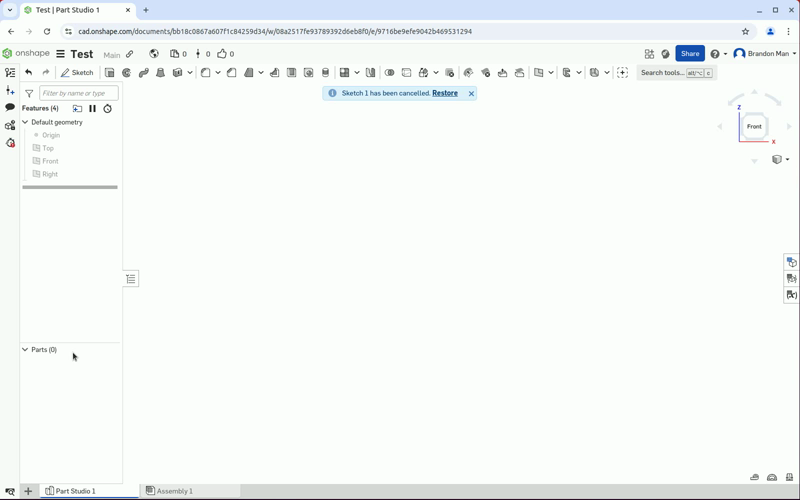
key(shift+s)
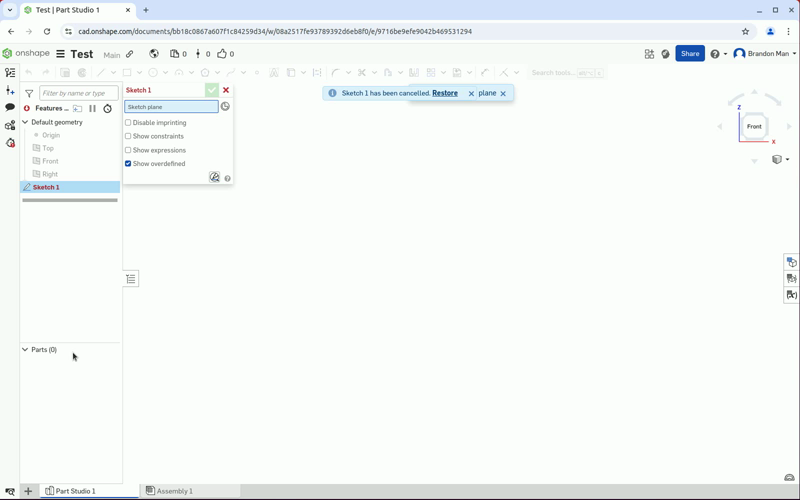
mouse_move(73, 163)
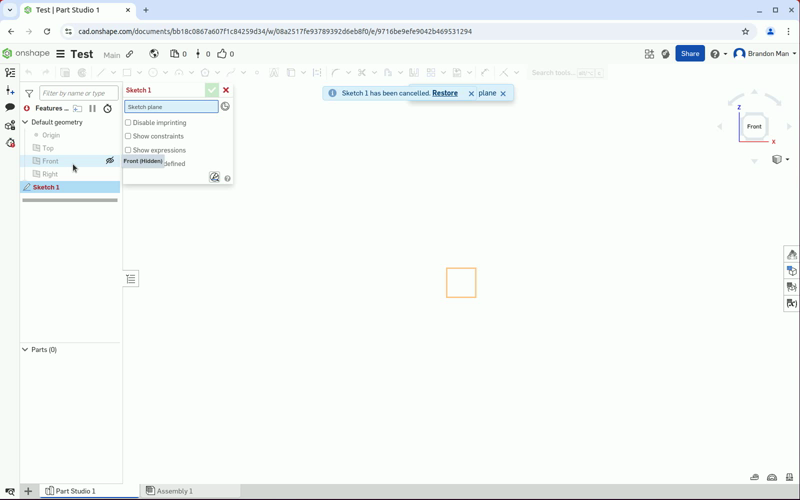
click(73, 163)
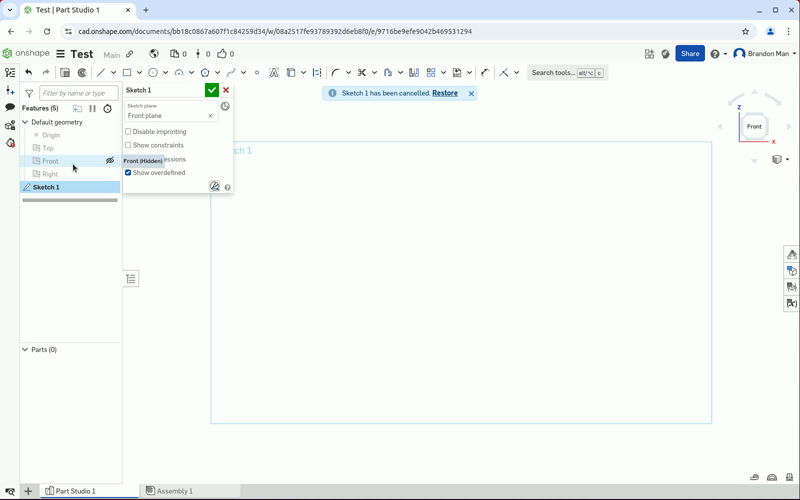
mouse_move(73, 352)
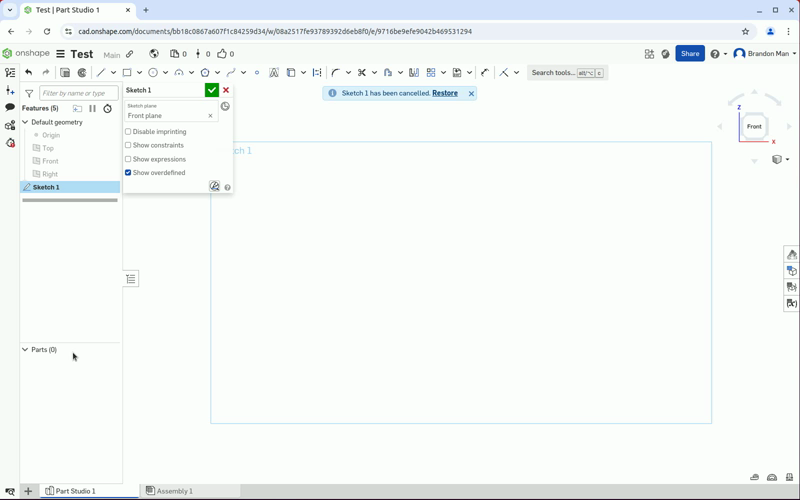
key(y)
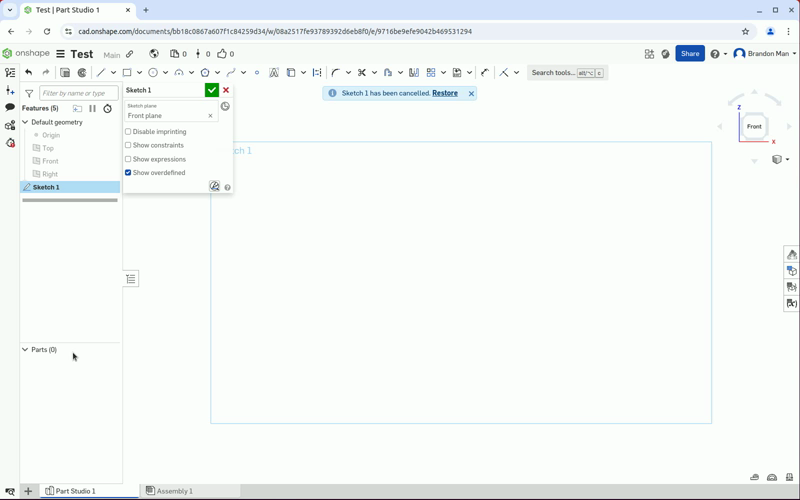
key(l)
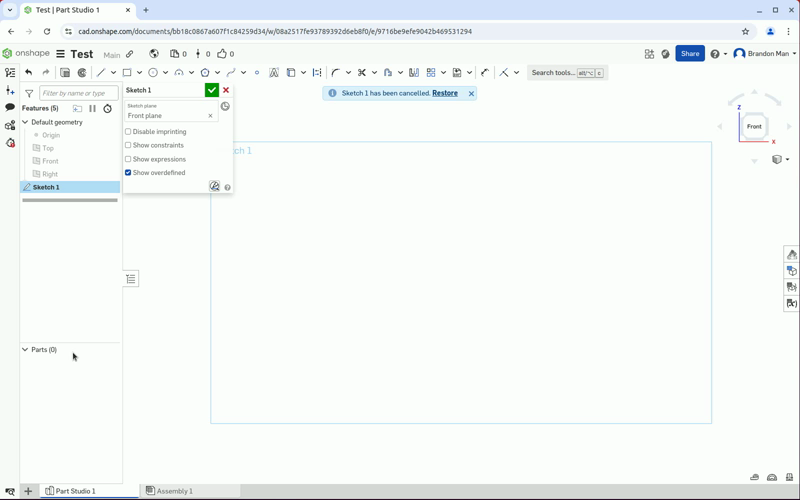
key_down(shift)
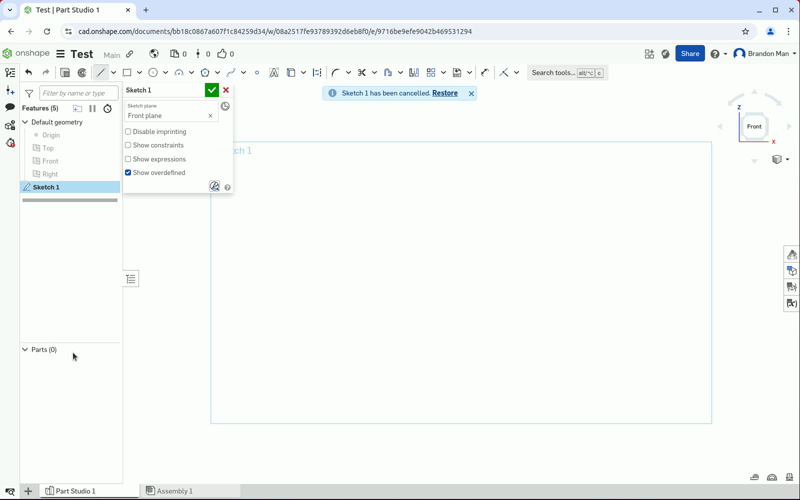
mouse_move(460, 282)
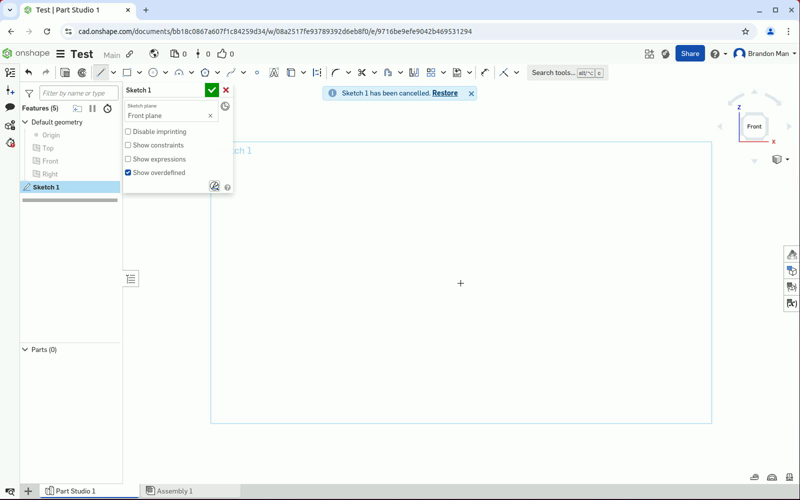
click(460, 282)
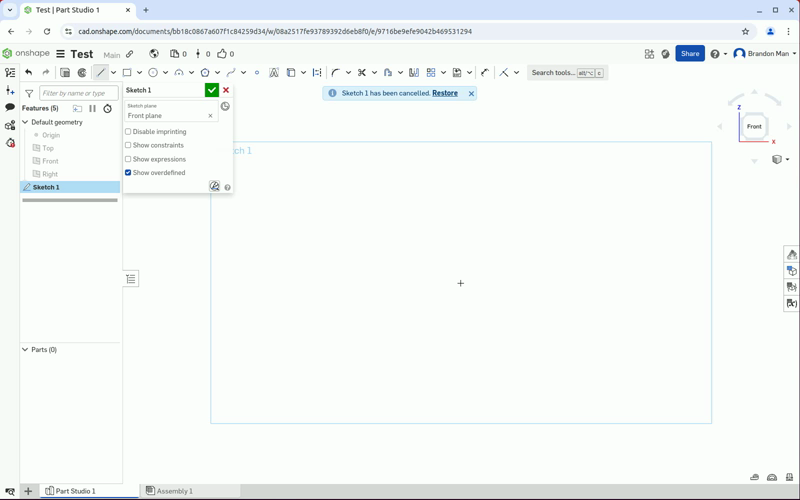
key_up(shift)
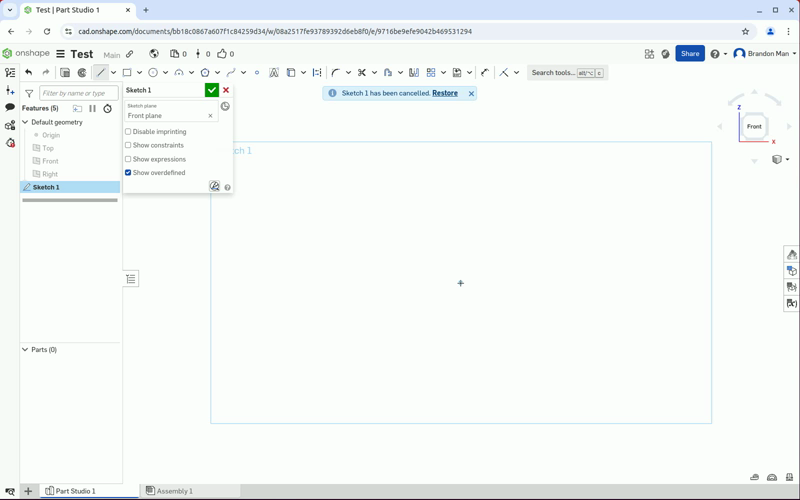
key_down(shift)
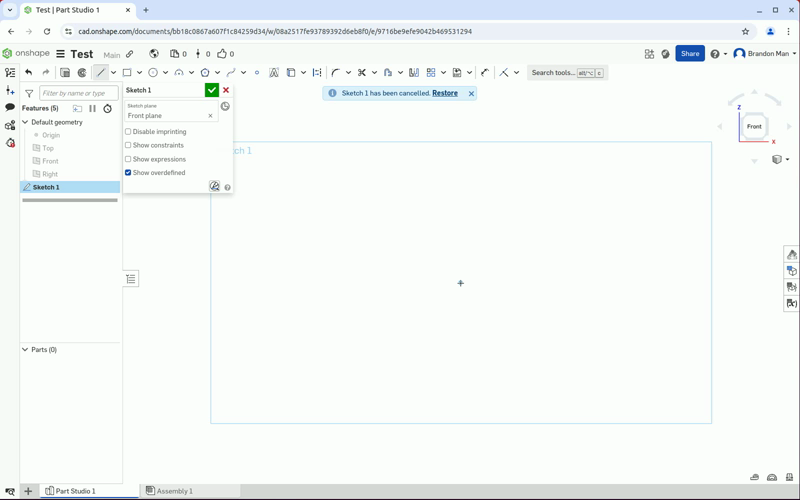
mouse_move(568, 282)
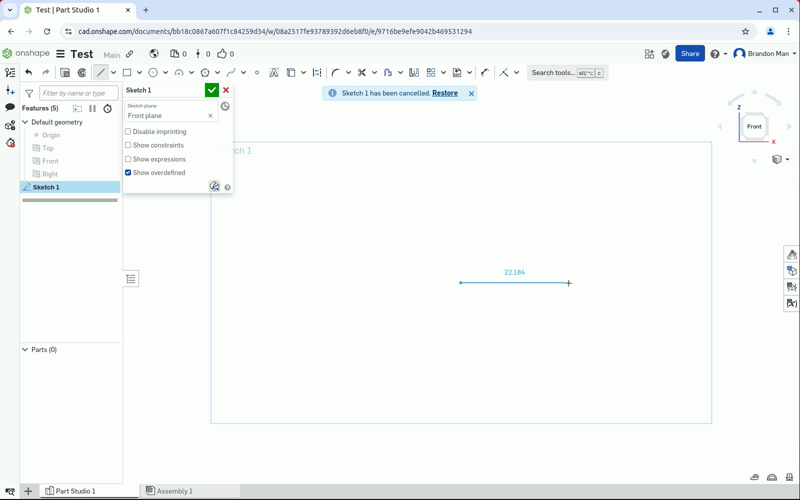
click(568, 282)
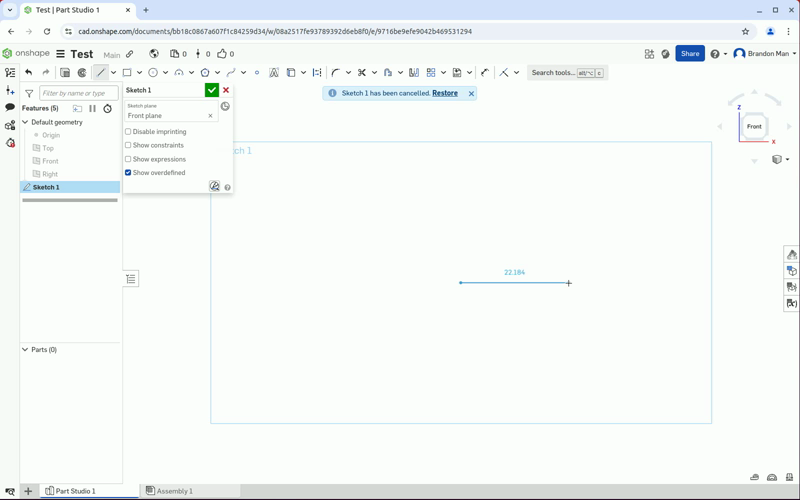
key_up(shift)
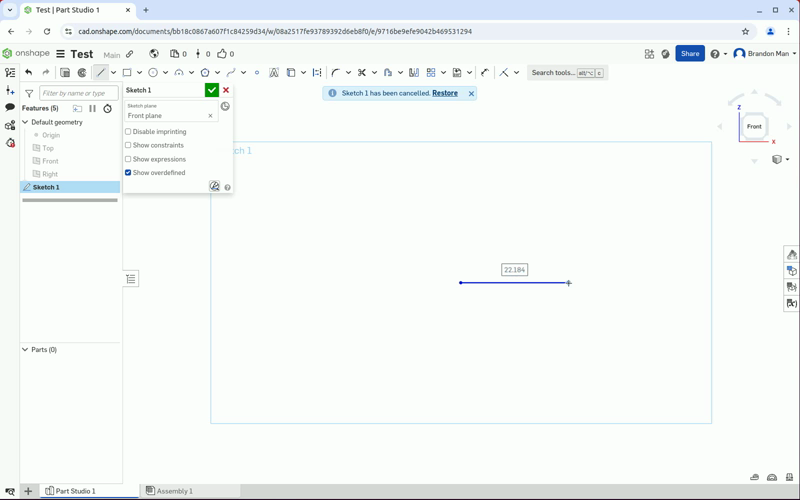
key(esc)
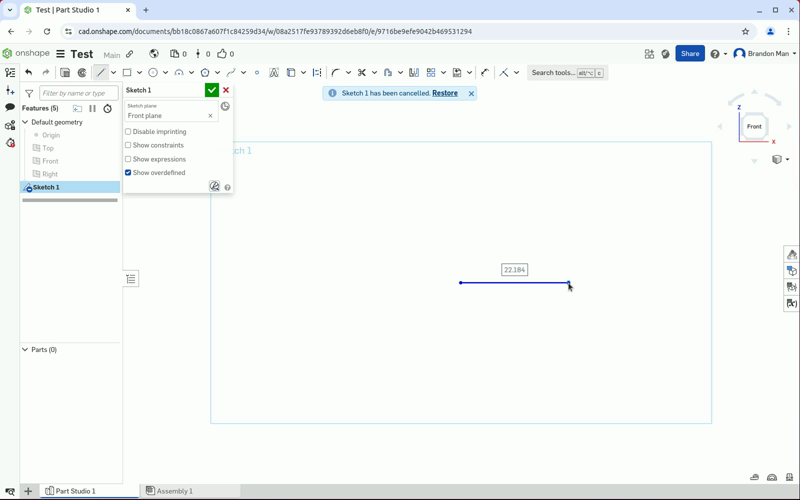
key(a)
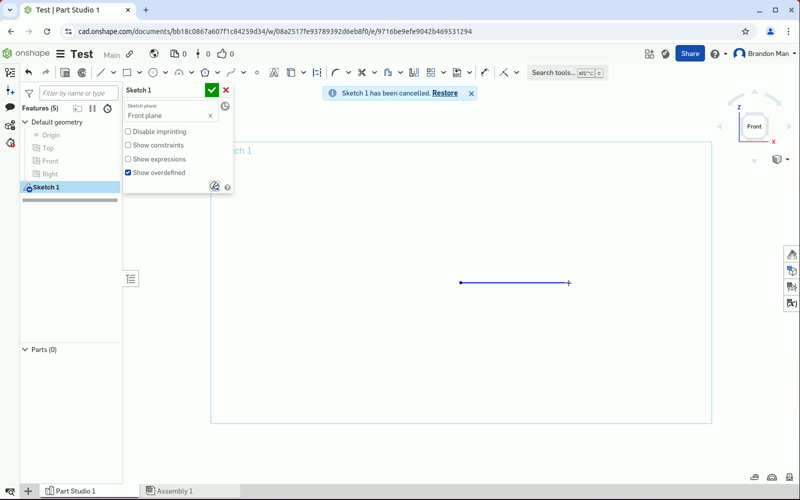
mouse_move(568, 282)
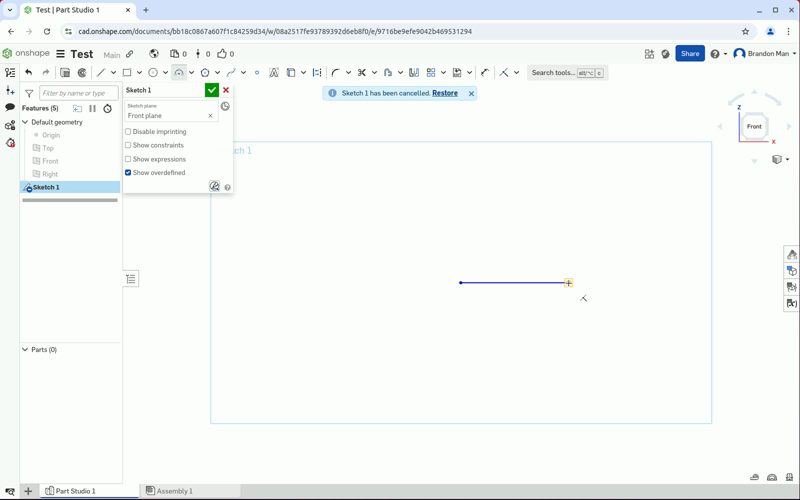
click(568, 282)
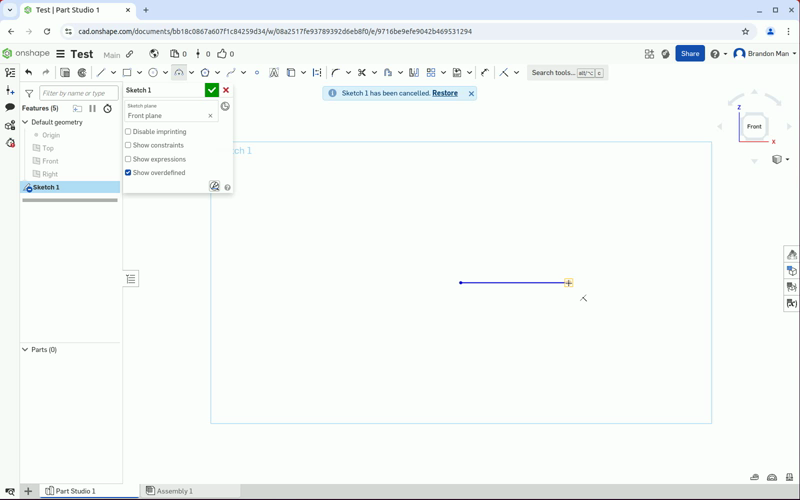
key_down(shift)
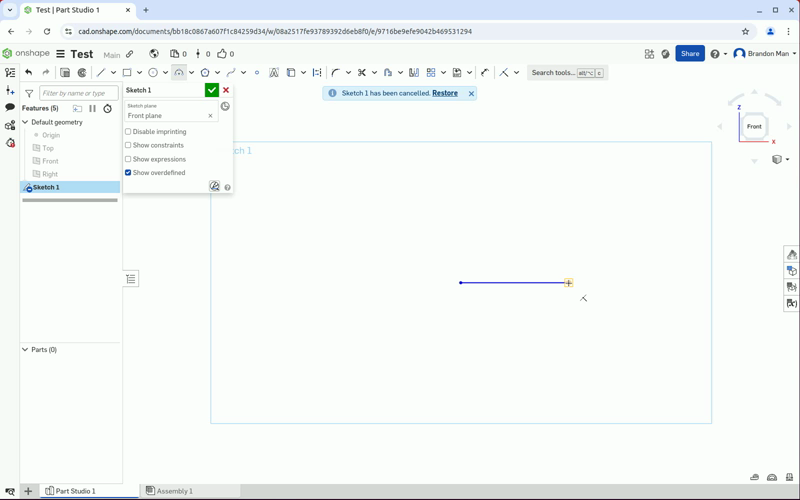
mouse_move(568, 273)
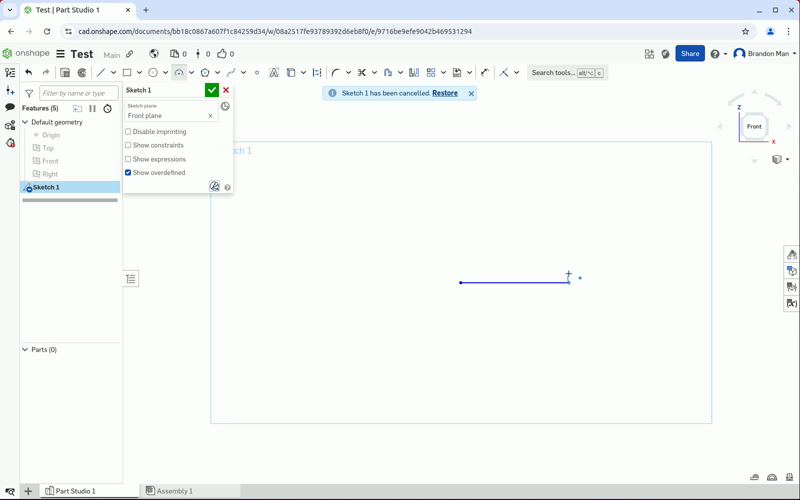
click(568, 273)
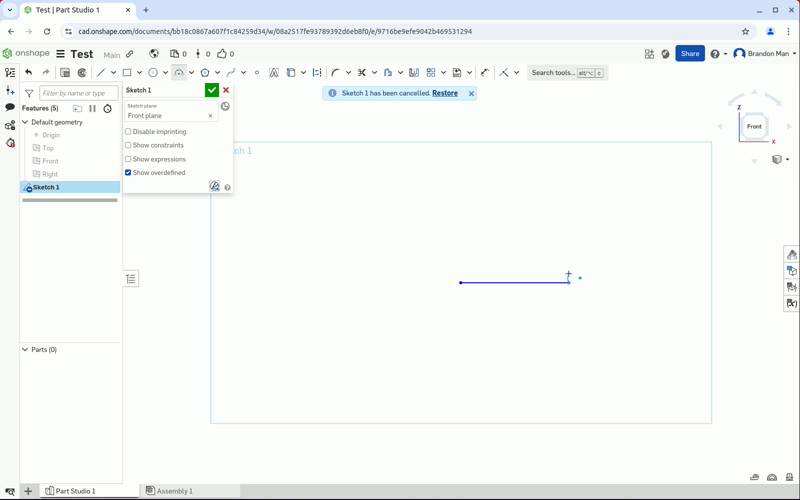
mouse_move(573, 278)
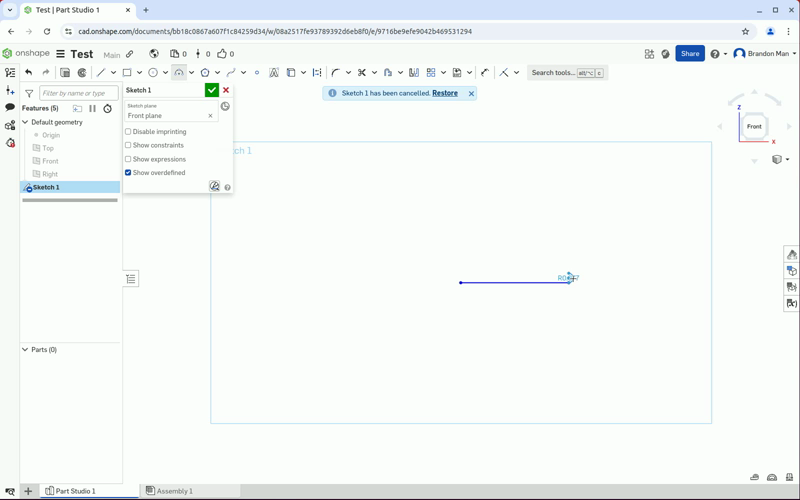
click(573, 278)
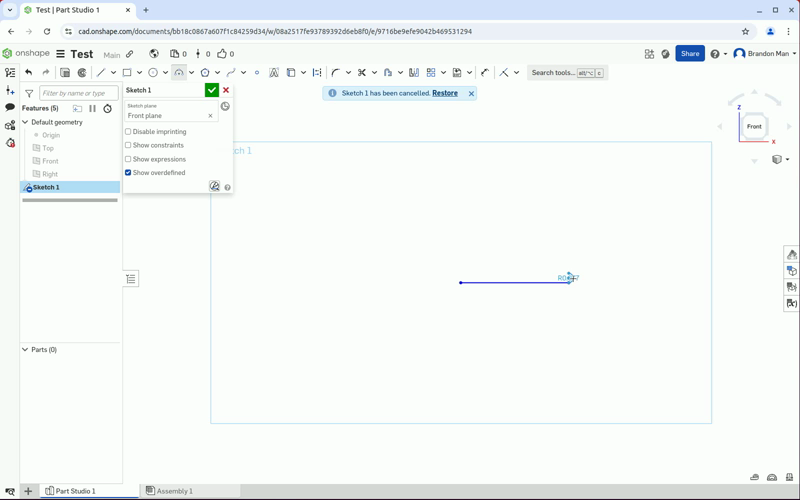
key_up(shift)
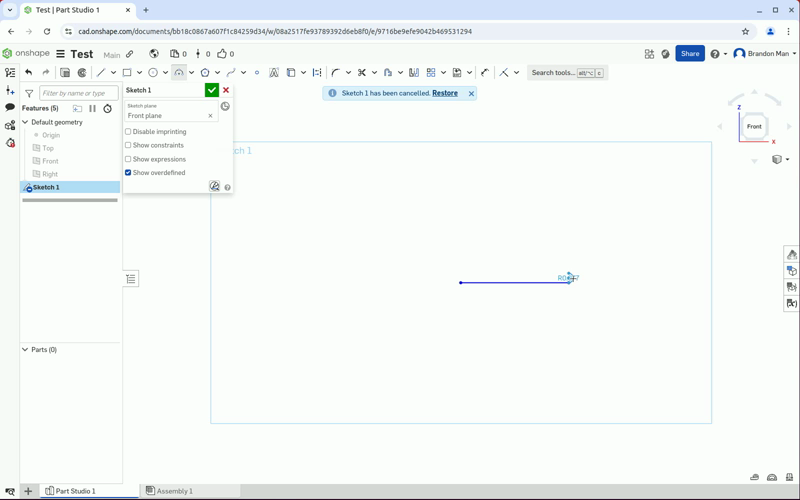
key(esc)
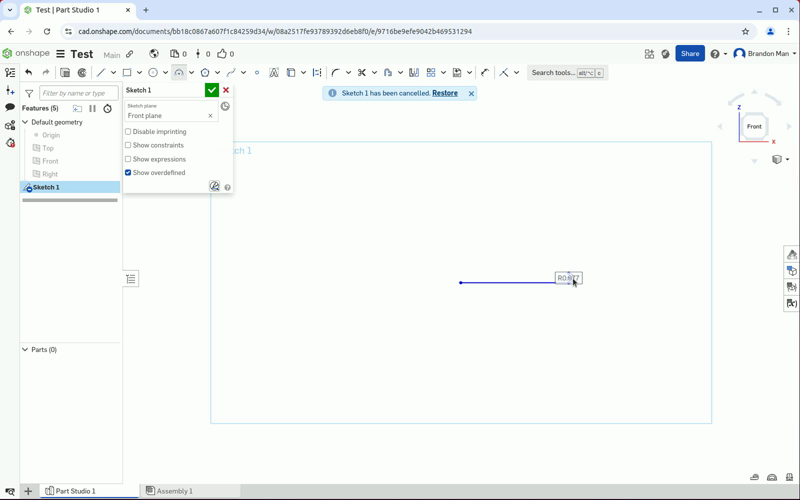
key(l)
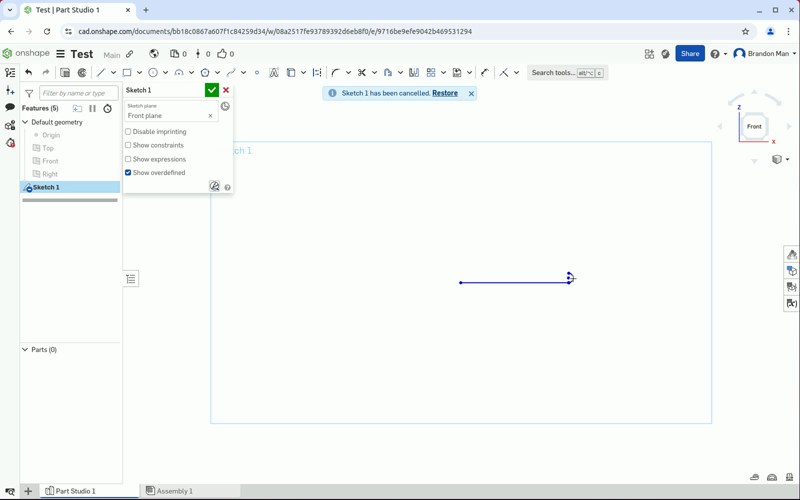
mouse_move(568, 273)
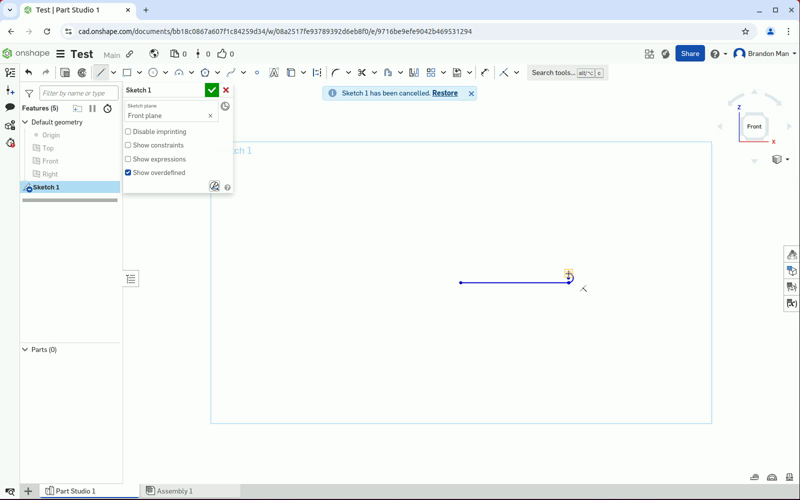
click(568, 273)
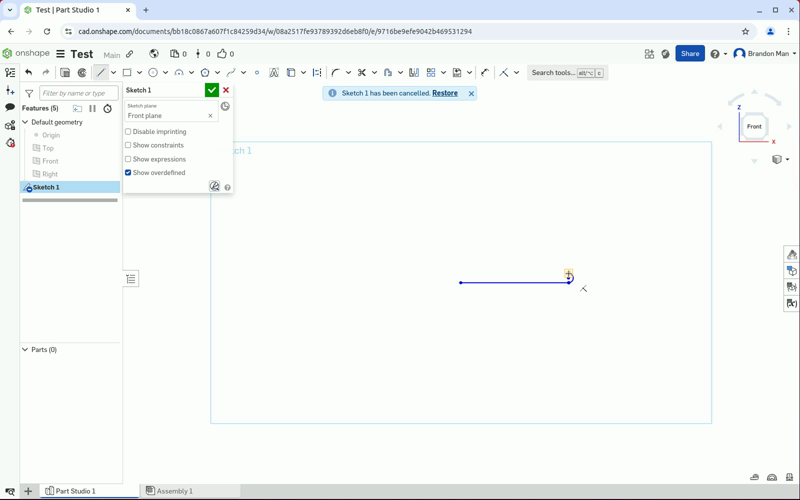
key_down(shift)
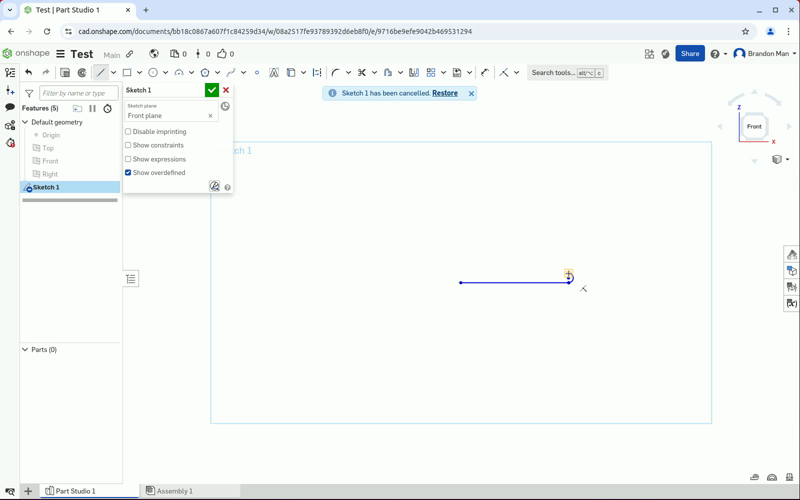
mouse_move(460, 273)
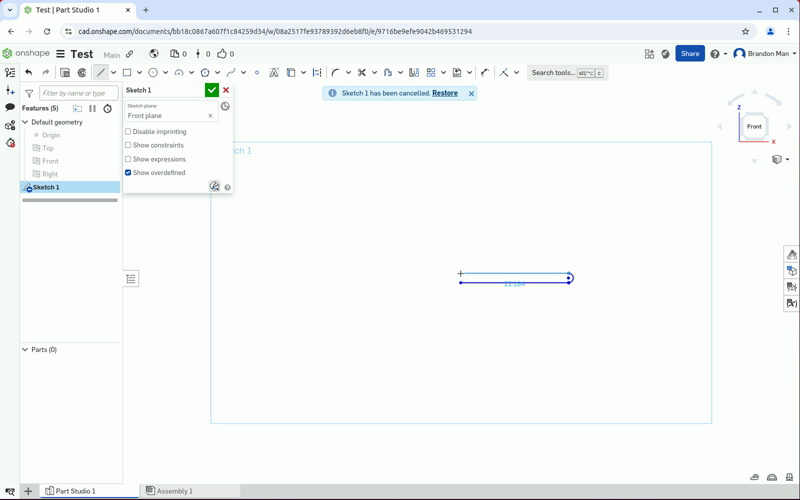
click(460, 273)
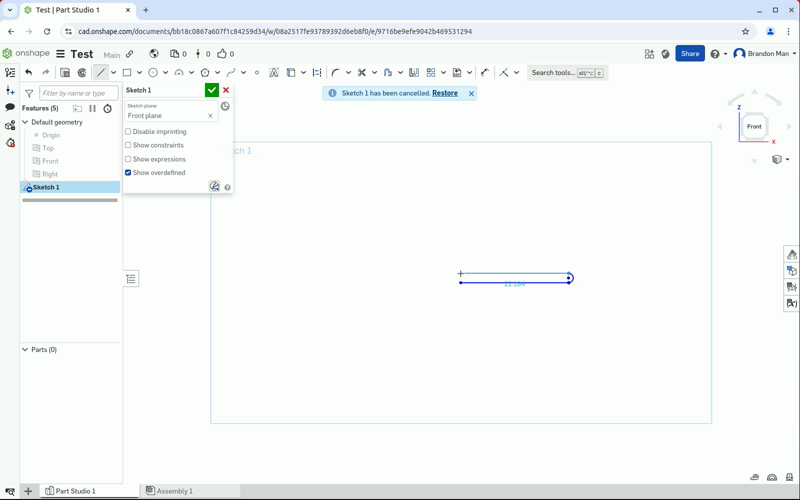
key_up(shift)
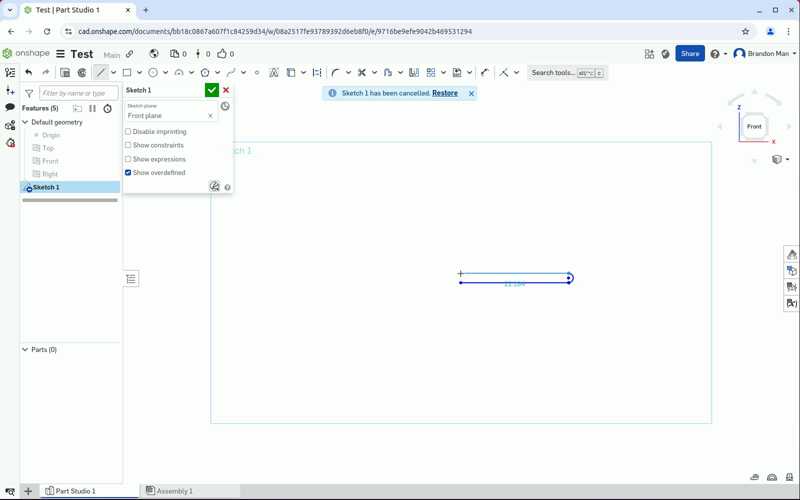
key(esc)
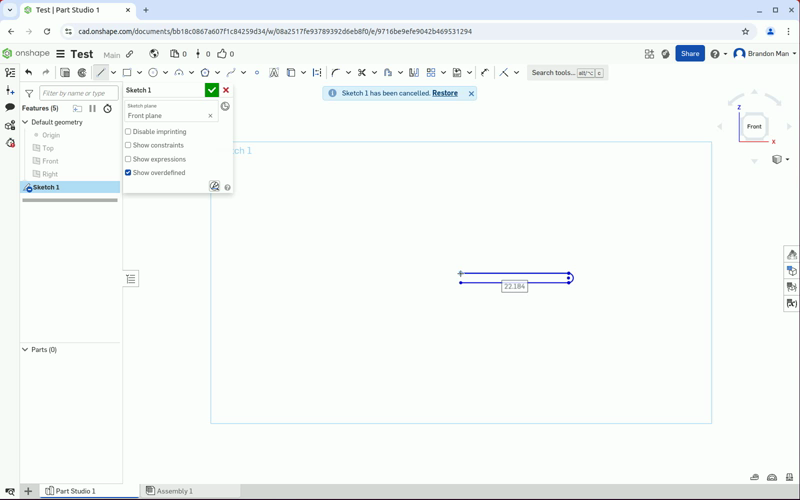
key(a)
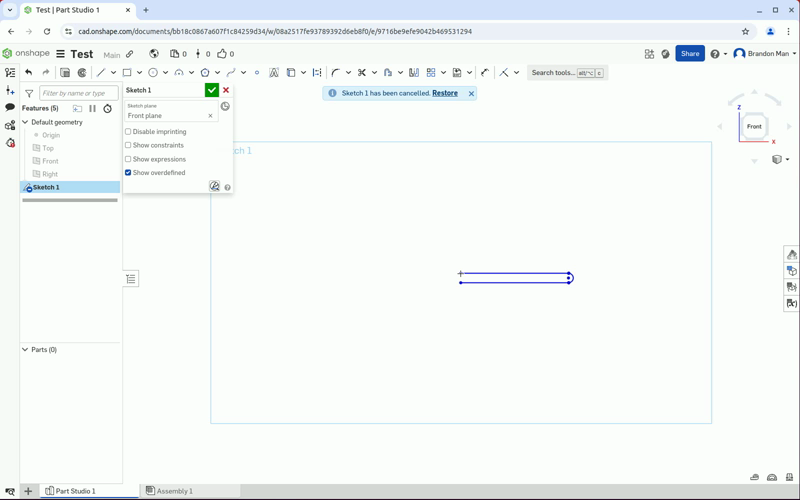
mouse_move(460, 273)
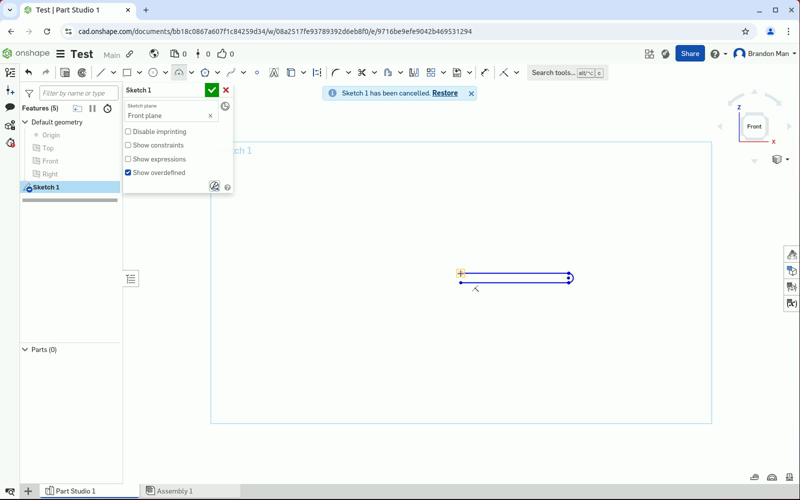
click(460, 273)
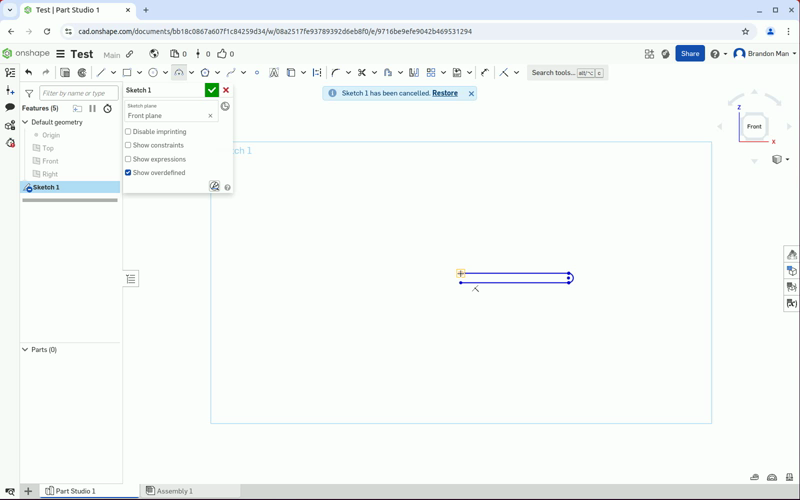
mouse_move(460, 282)
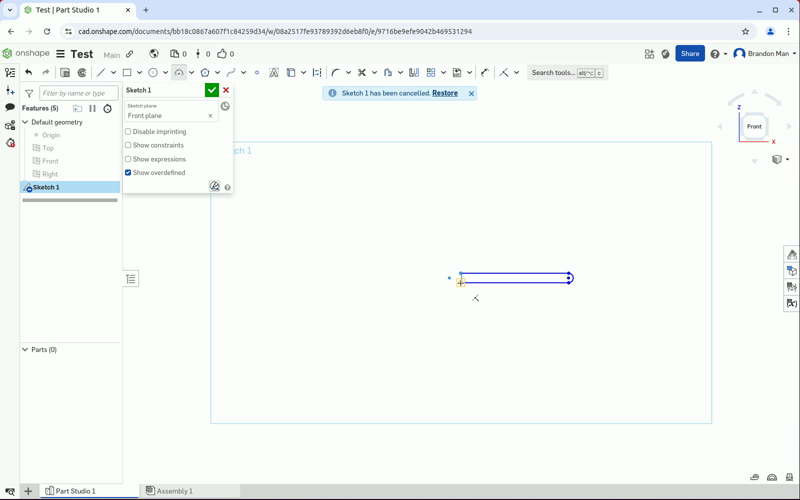
click(460, 282)
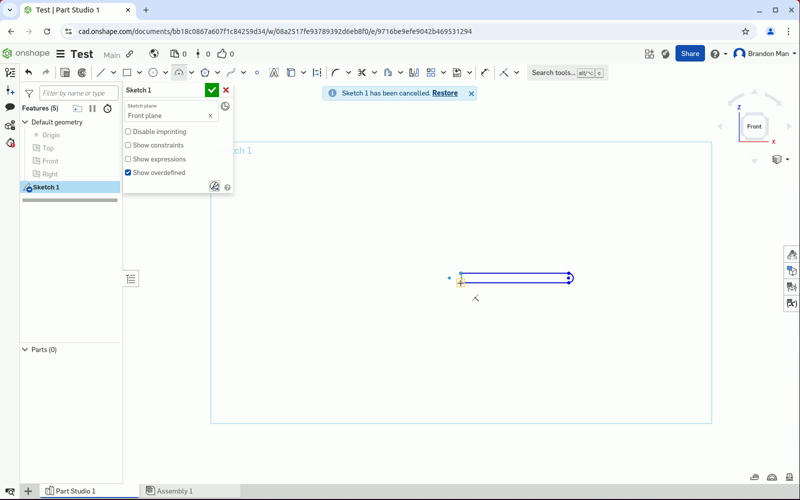
key_down(shift)
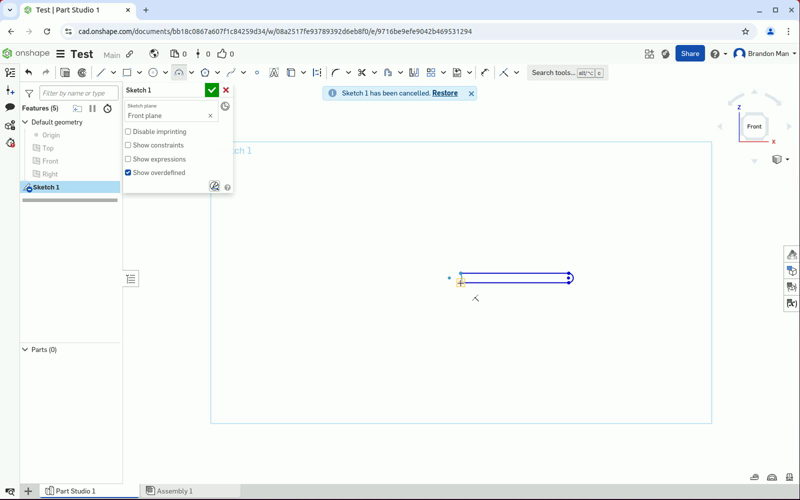
mouse_move(456, 278)
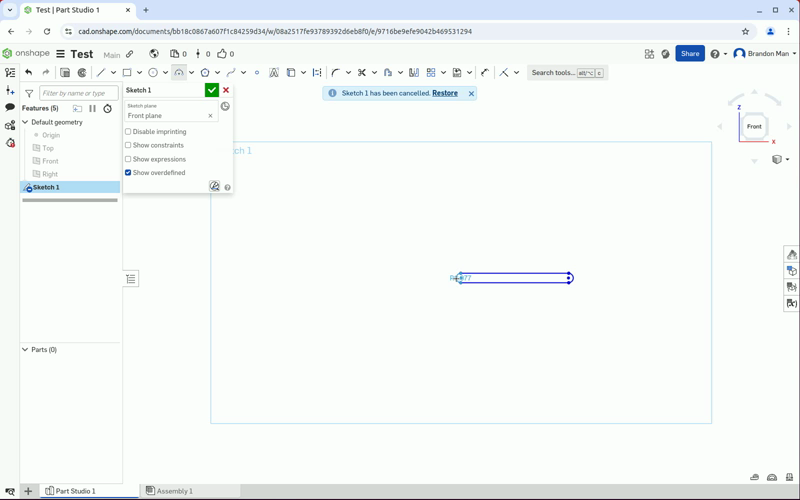
click(456, 278)
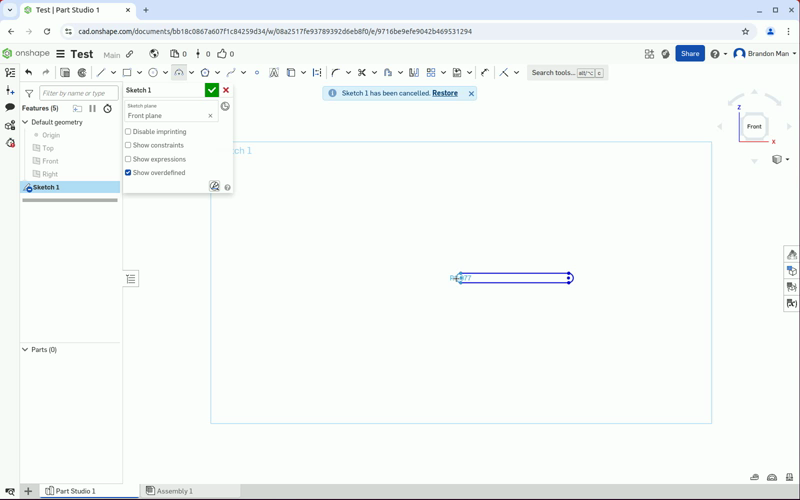
key_up(shift)
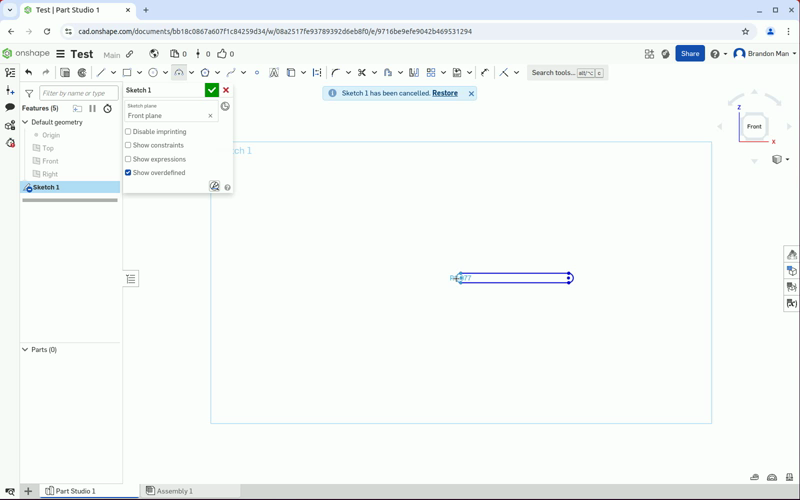
key(esc)
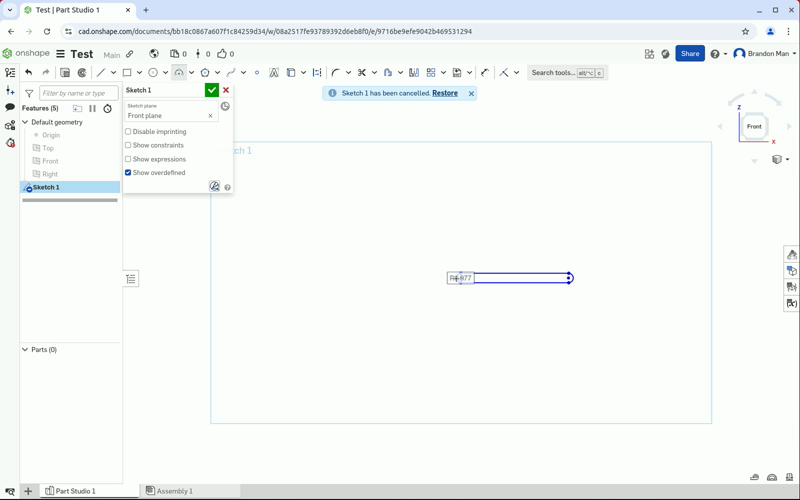
mouse_move(490, 275)
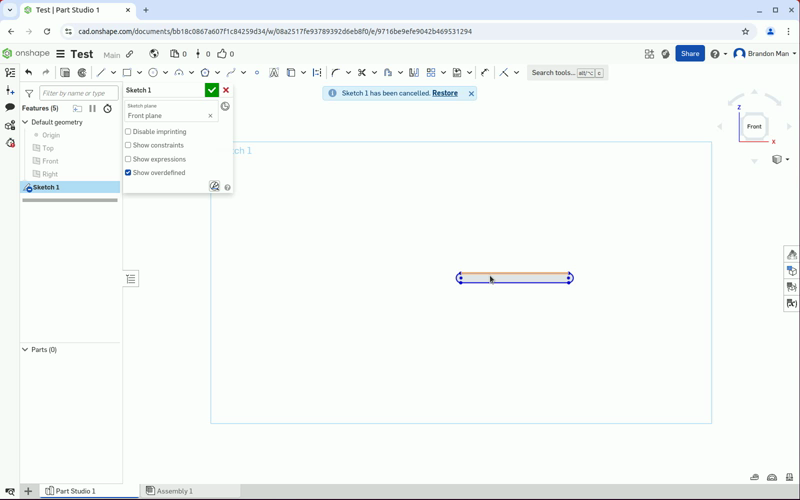
scroll(6)
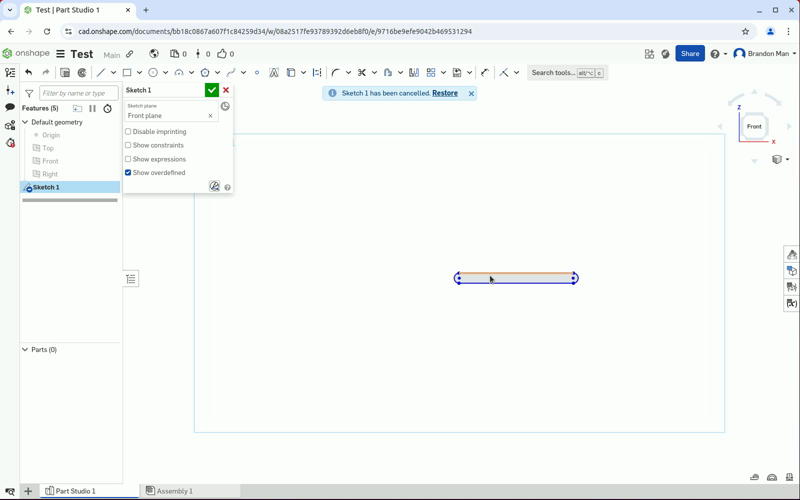
scroll(6)
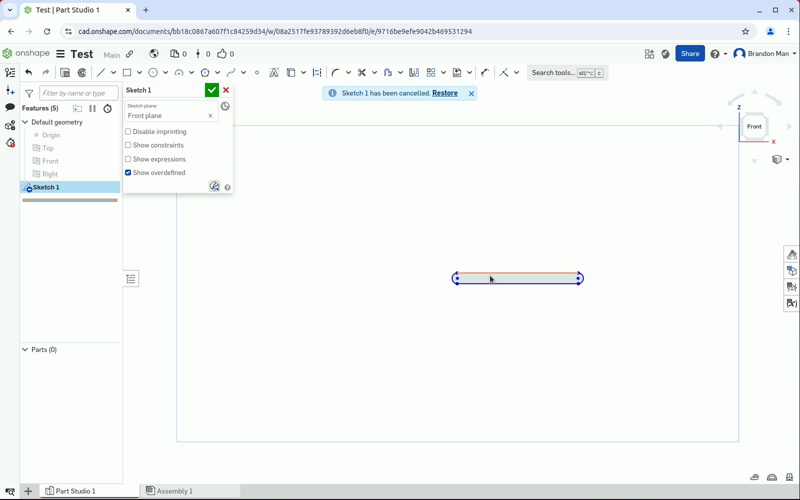
scroll(6)
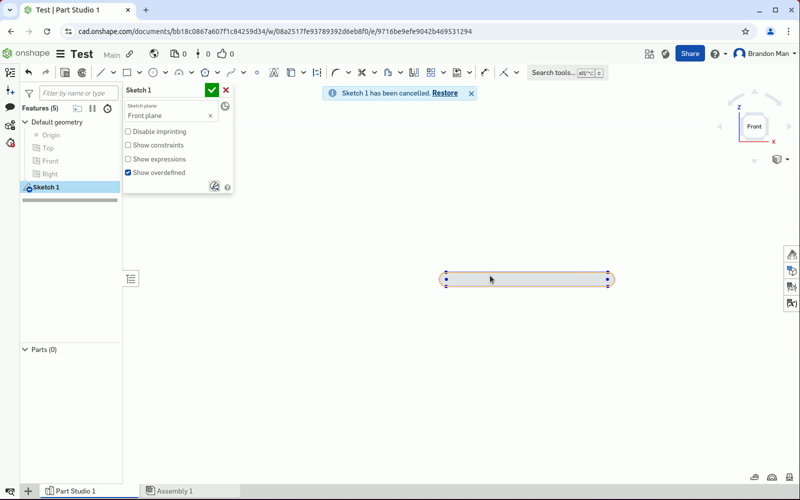
scroll(6)
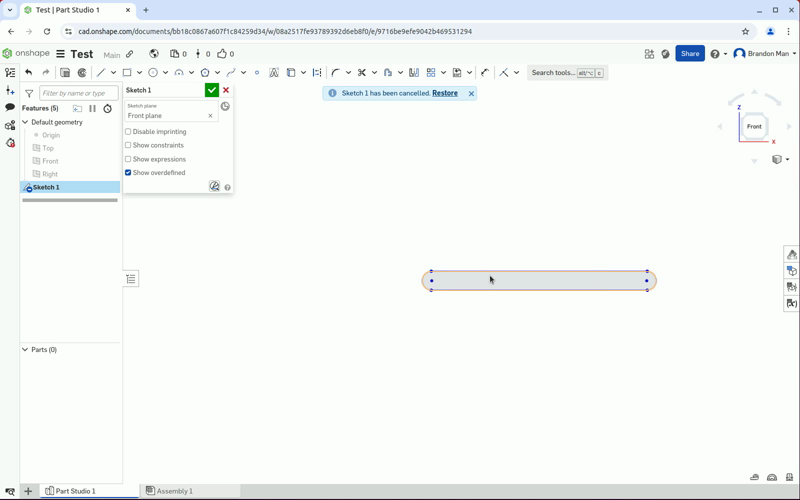
scroll(6)
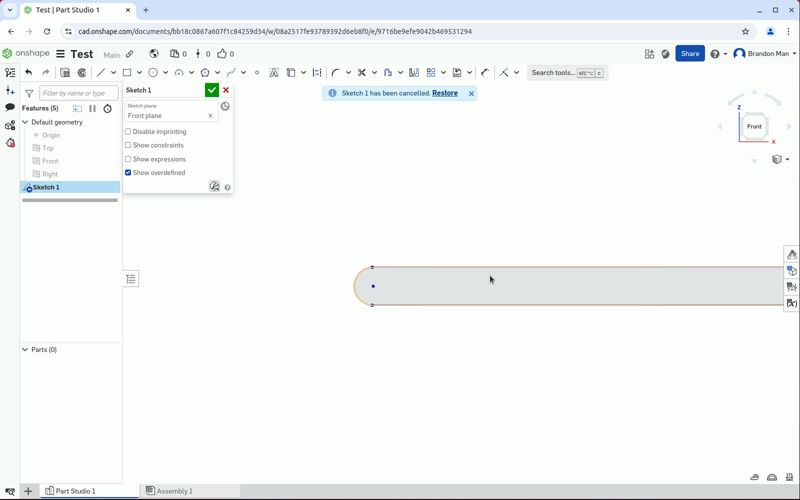
scroll(6)
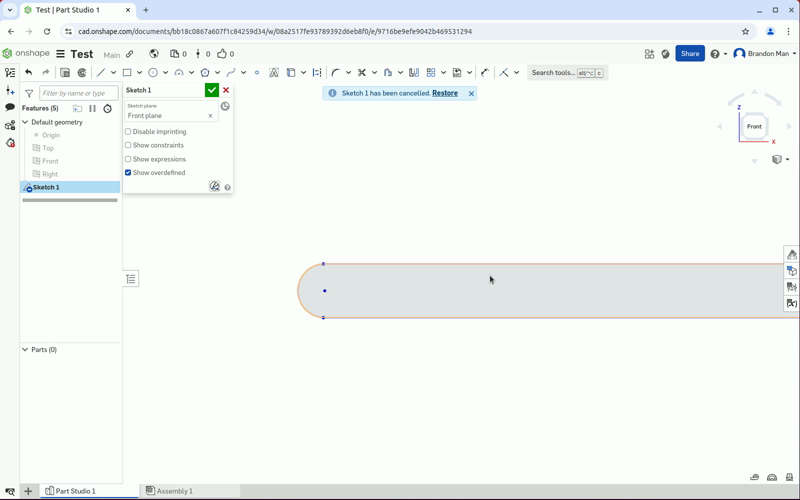
scroll(6)
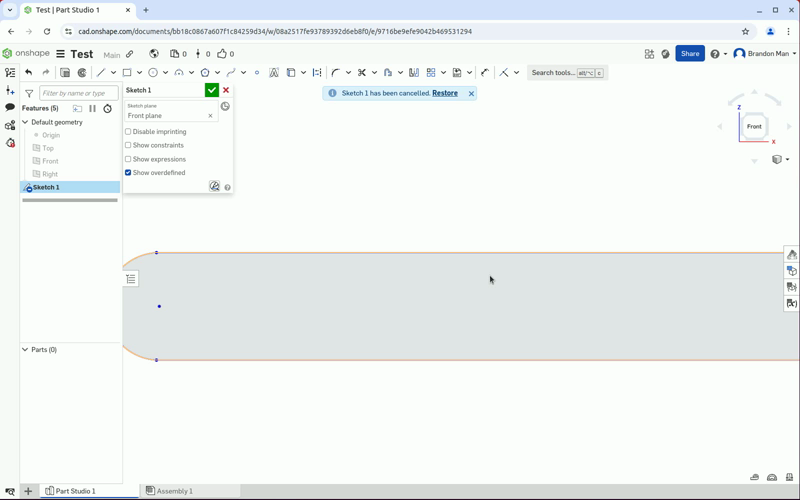
click(490, 275)
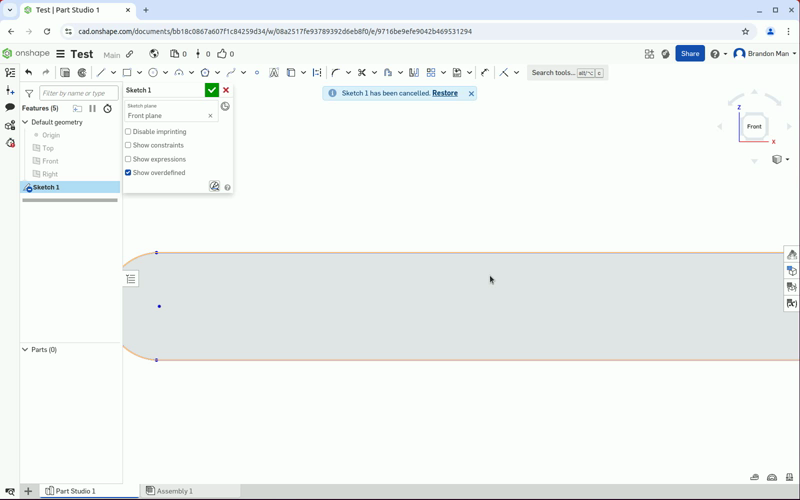
scroll(-6)
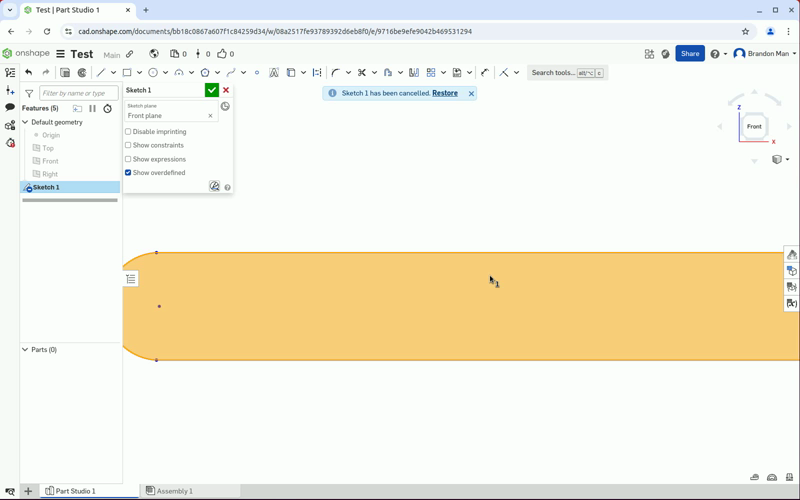
scroll(-6)
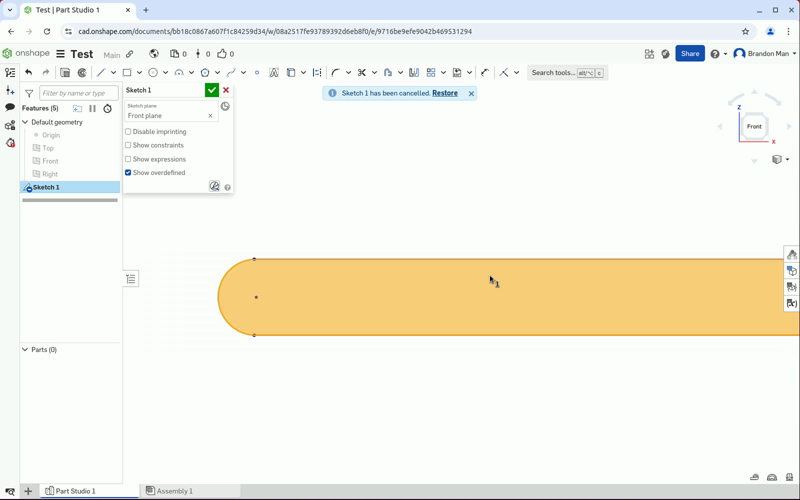
scroll(-6)
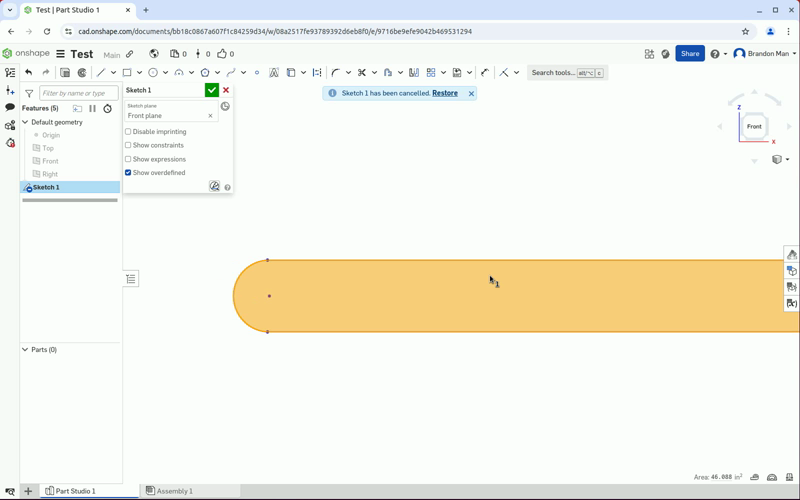
scroll(-6)
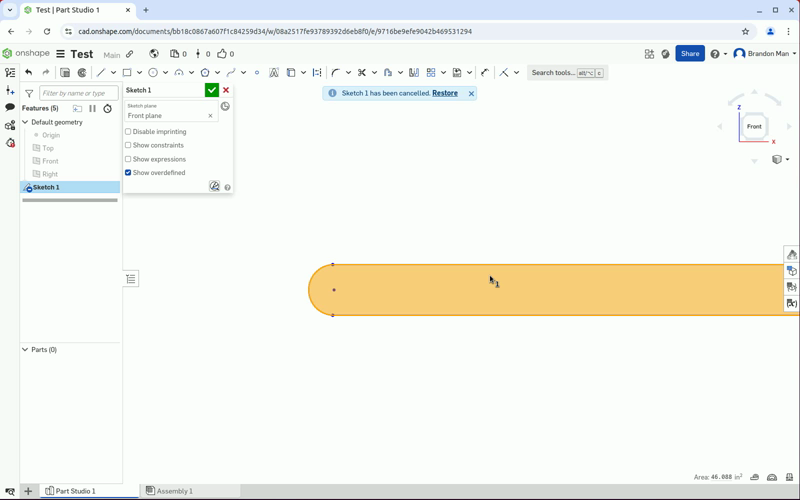
scroll(-6)
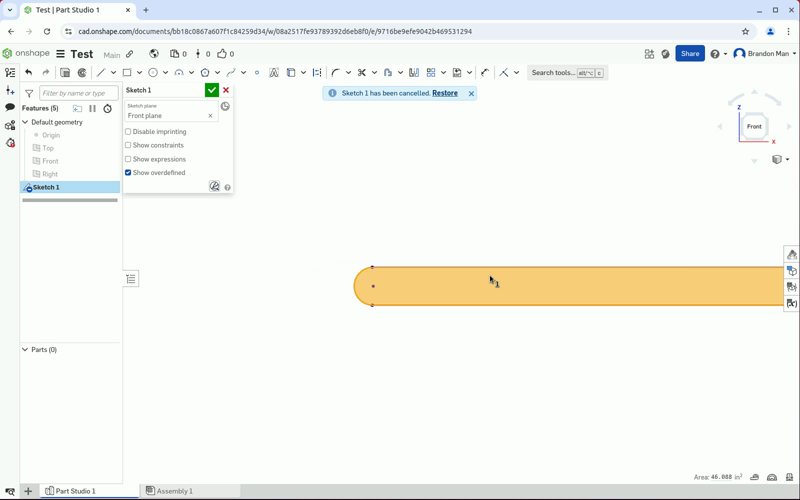
scroll(-6)
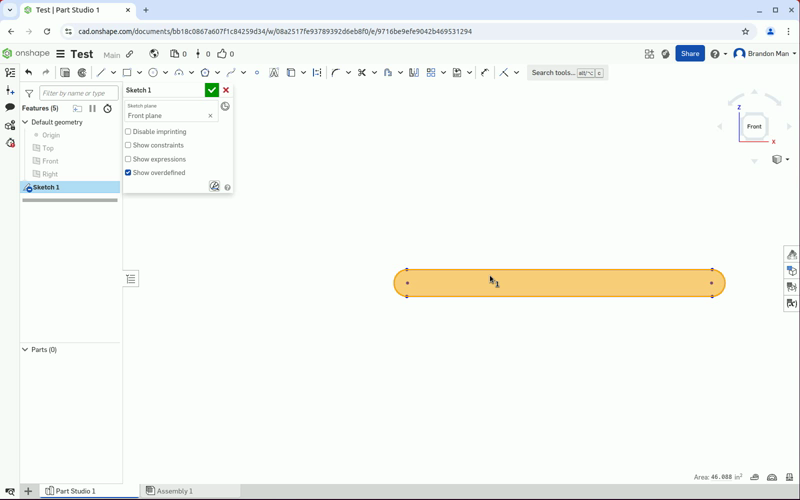
scroll(-6)
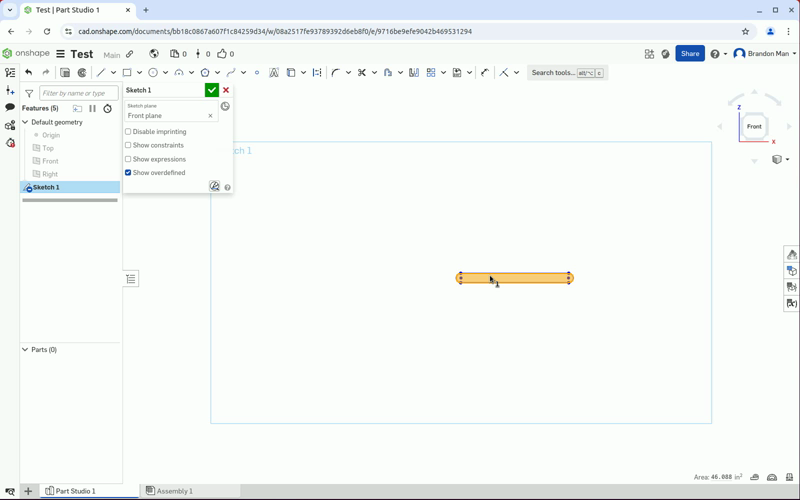
mouse_move(73, 352)
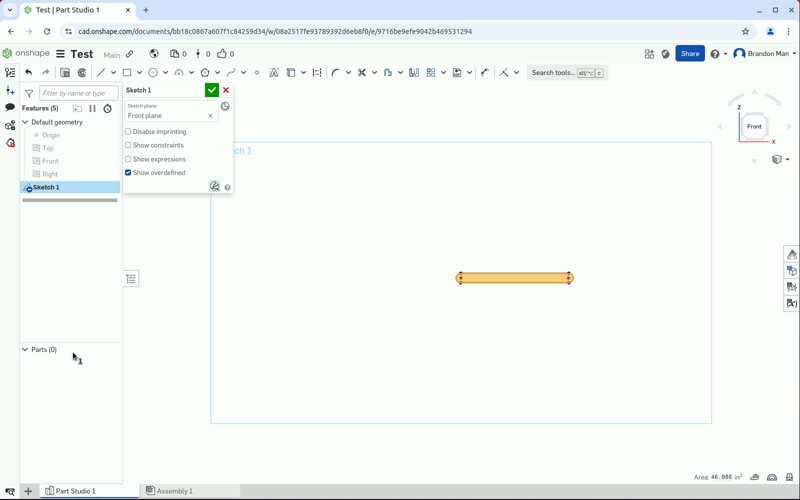
key(shift+y)
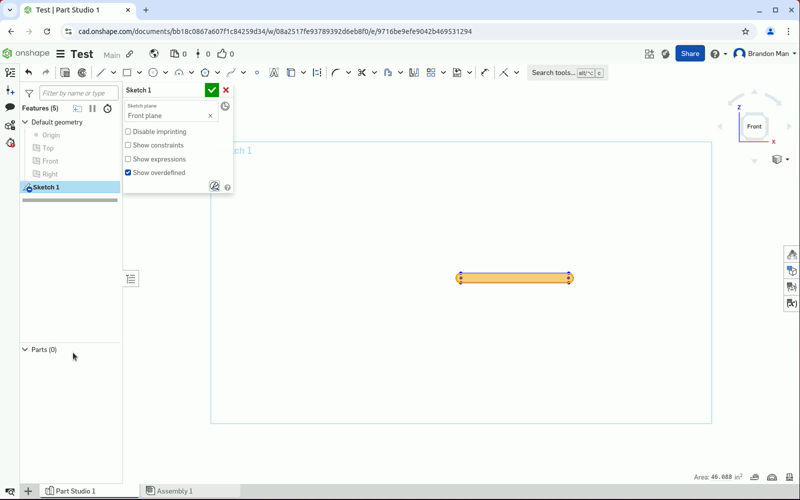
key(shift+e)
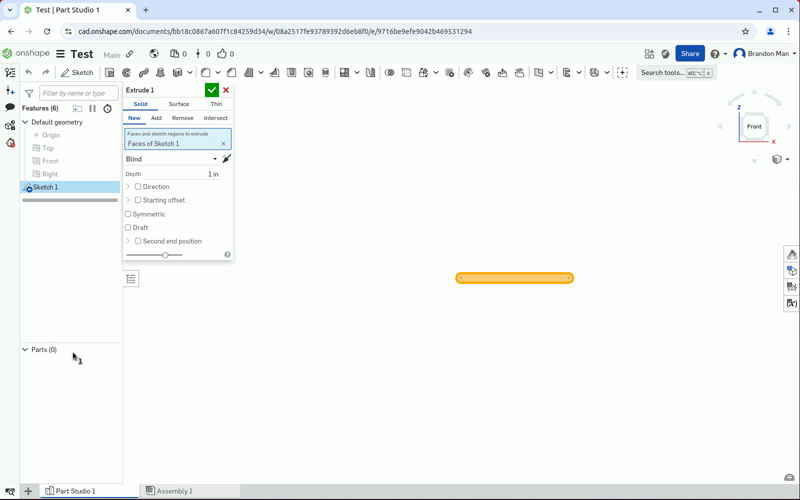
mouse_move(143, 106)
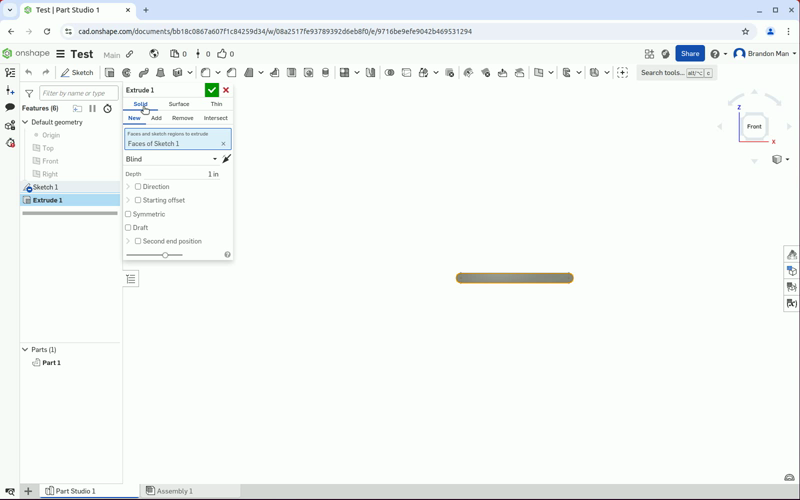
click(143, 106)
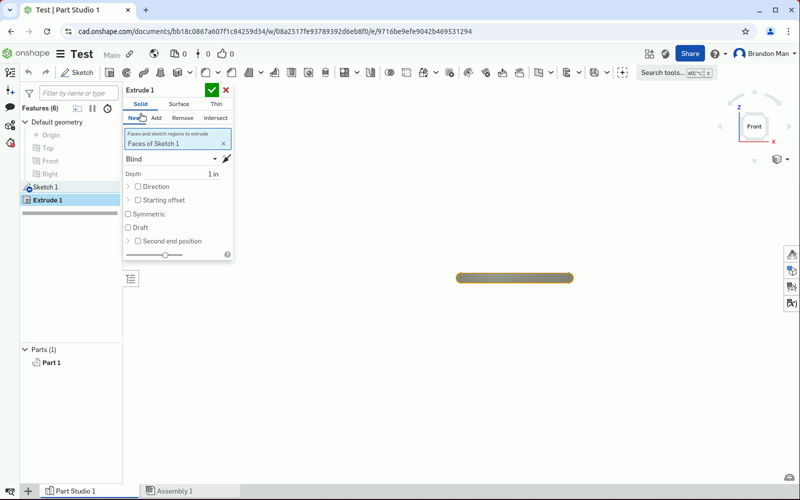
mouse_move(137, 120)
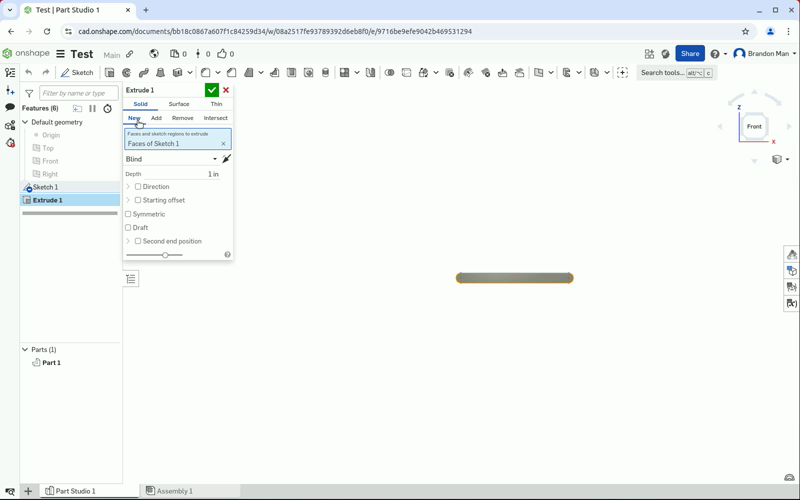
click(137, 120)
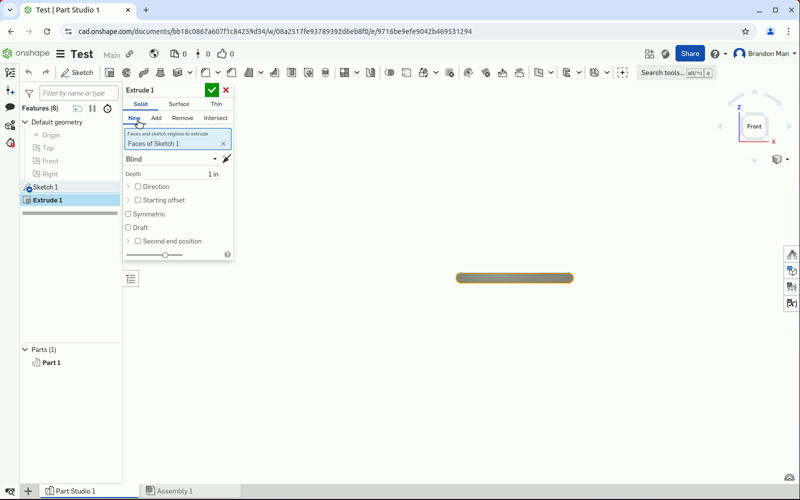
key(tab, 4)
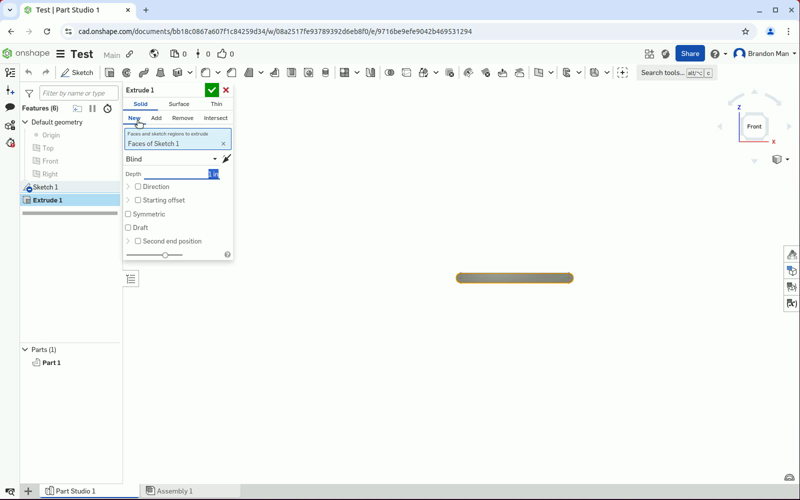
text(0.481)
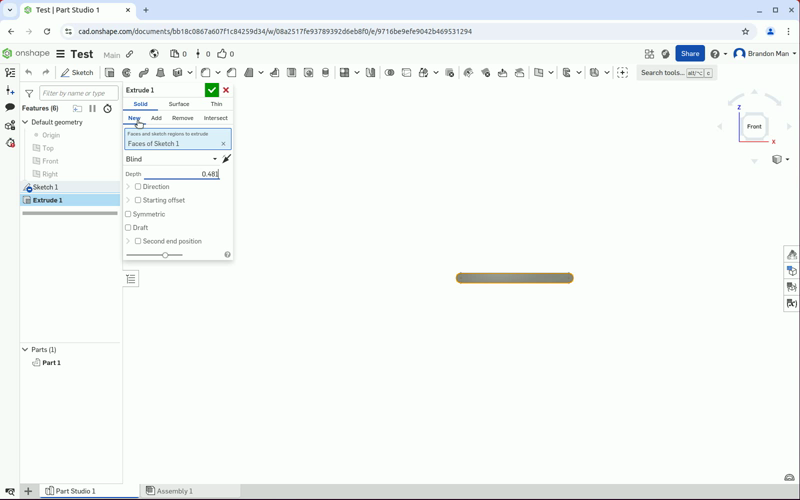
key(enter)
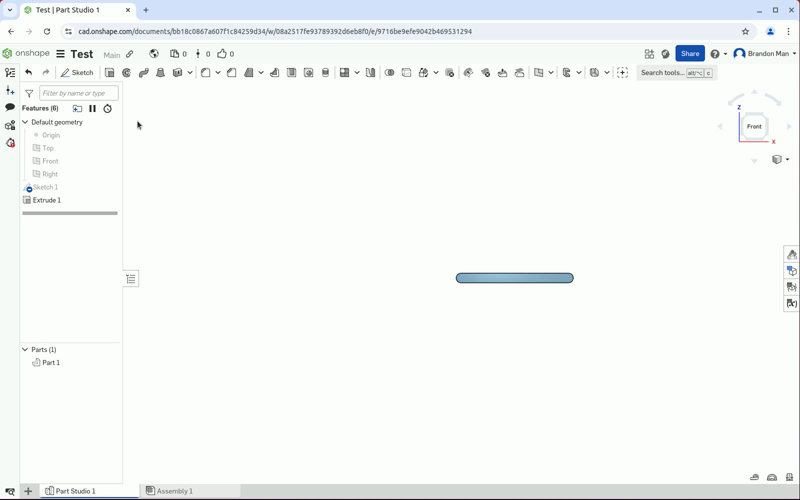
key(shift+h)
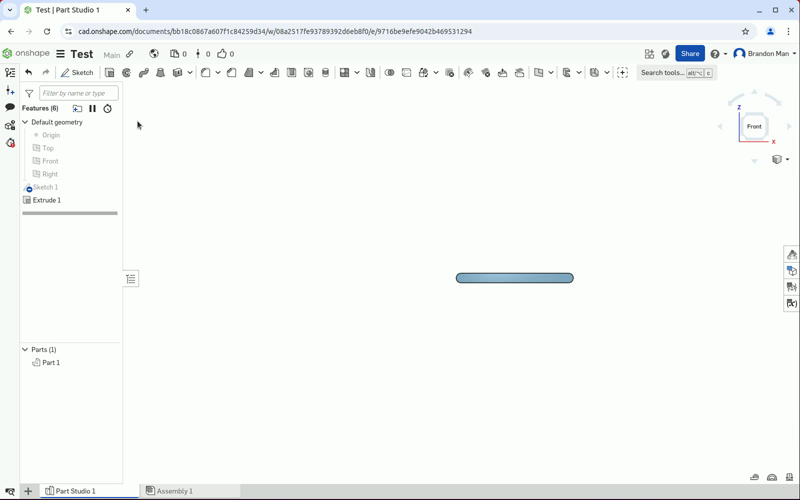
key(shift+h)
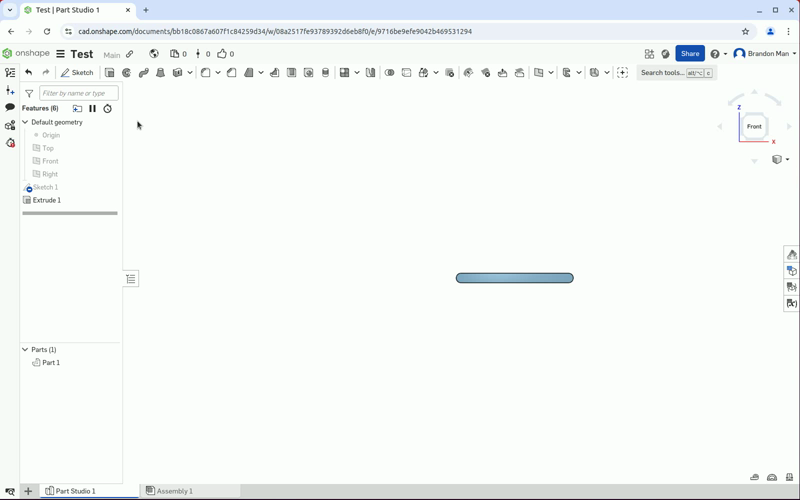
mouse_move(73, 189)
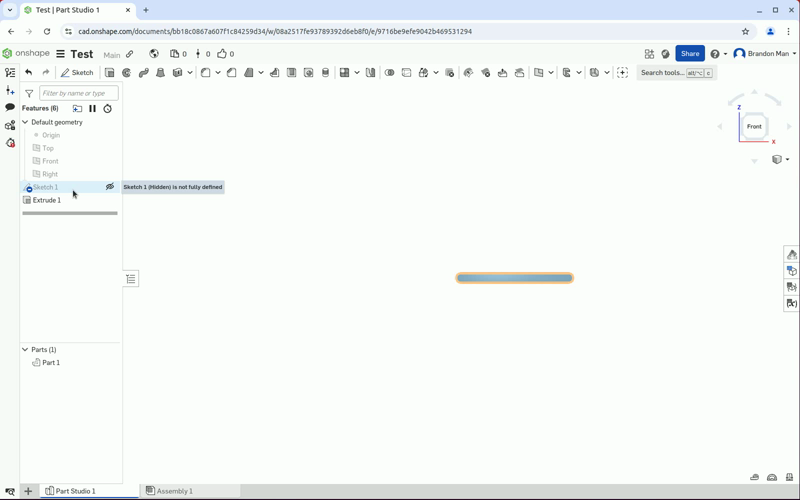
click(73, 189)
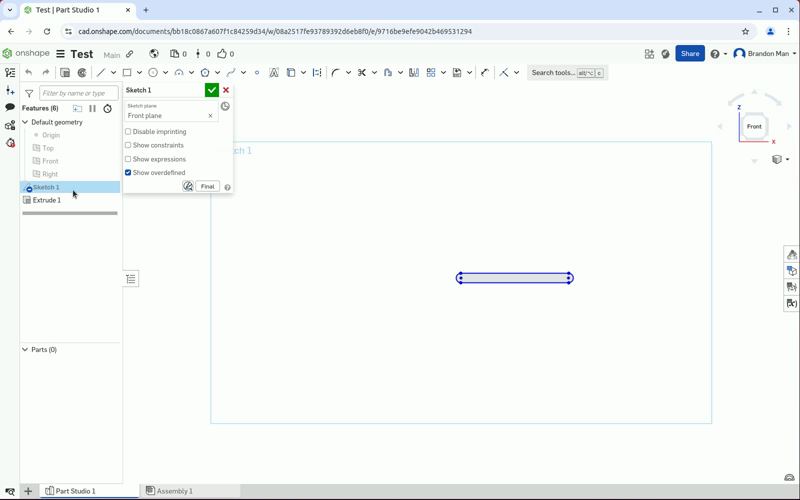
mouse_move(229, 92)
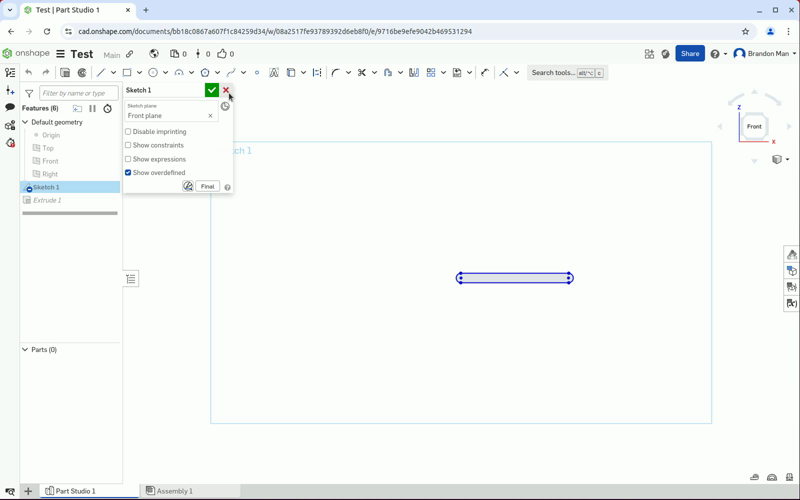
click(229, 92)
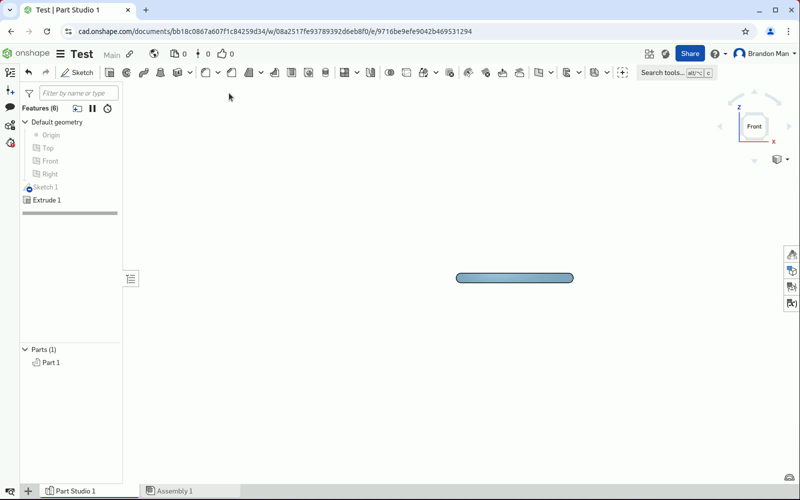
mouse_move(541, 75)
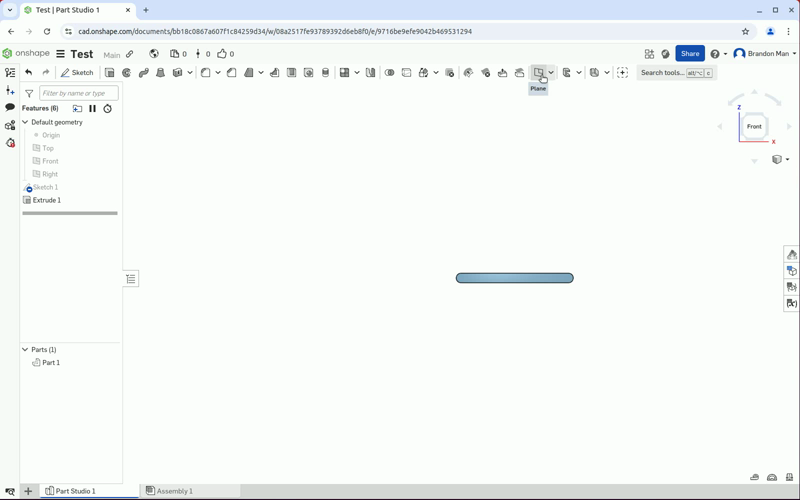
click(541, 75)
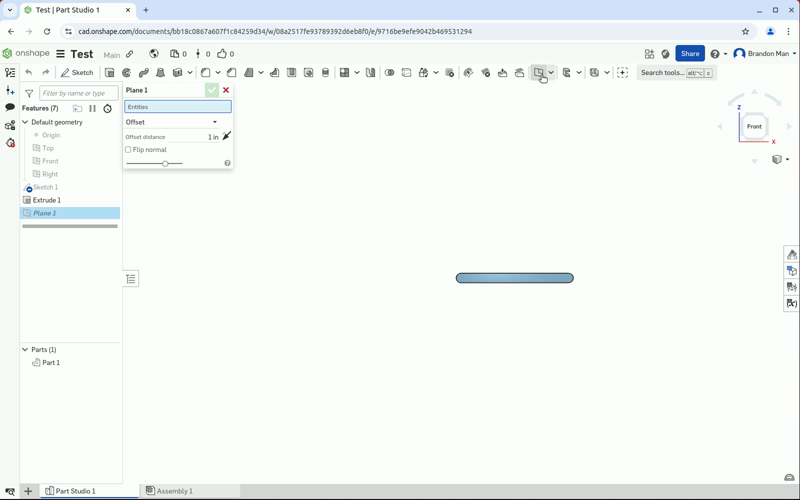
mouse_move(73, 163)
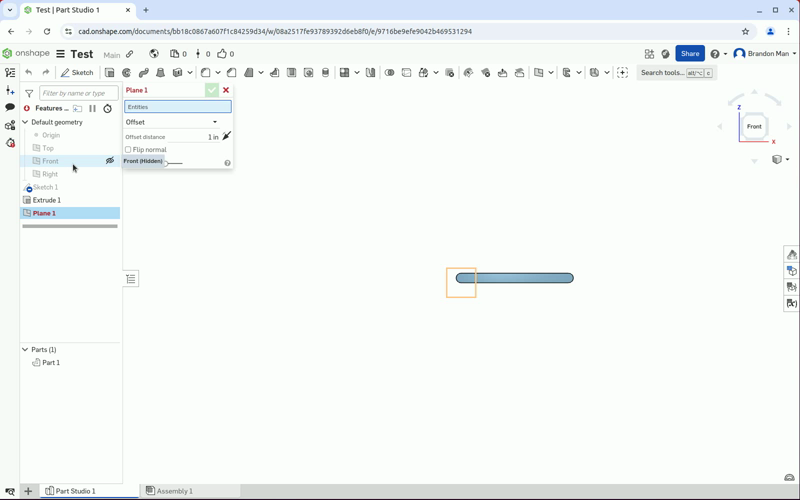
click(73, 163)
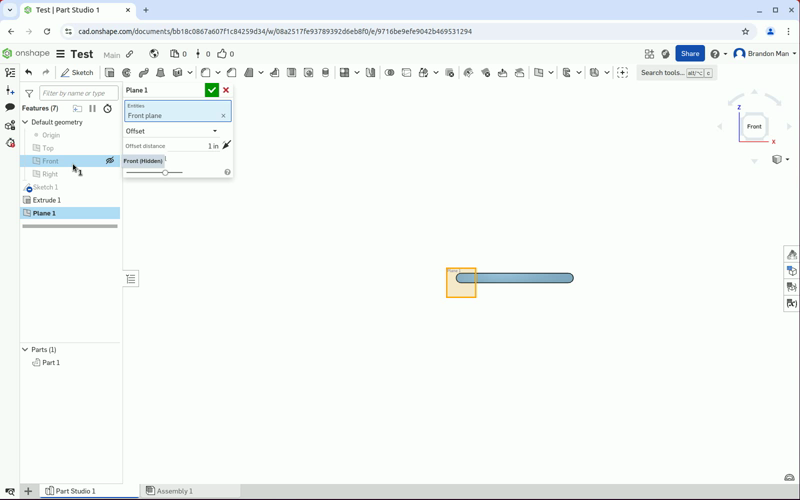
key(tab, 2)
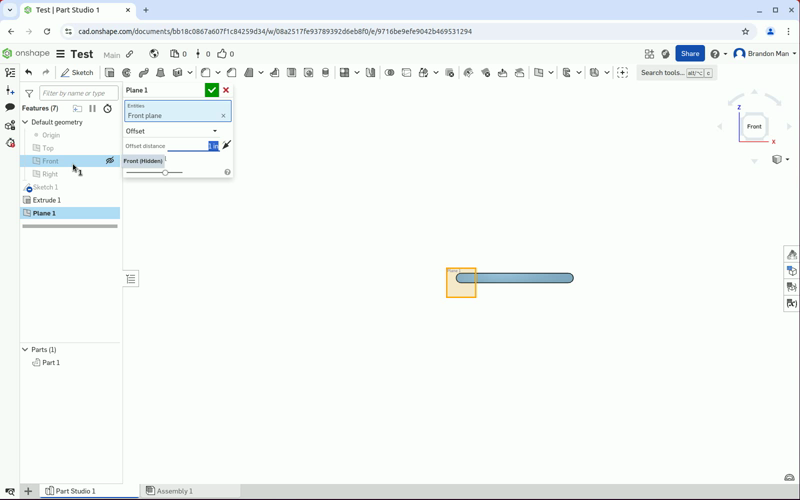
text(0.493)
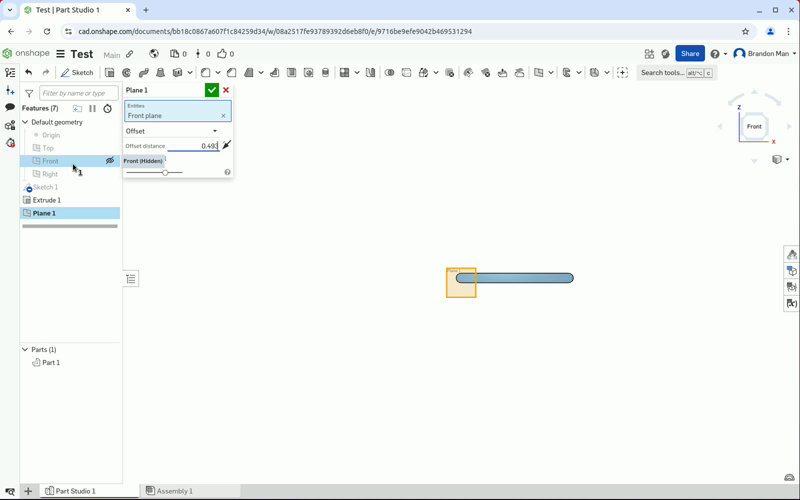
key(enter, 2)
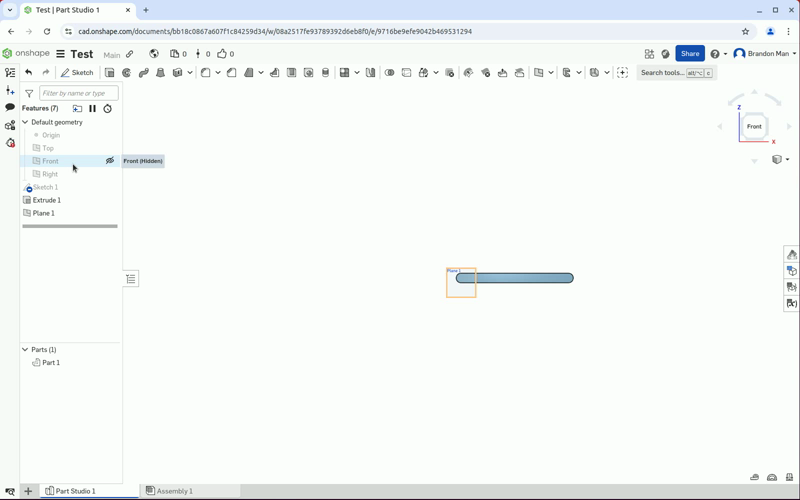
key(shift+s)
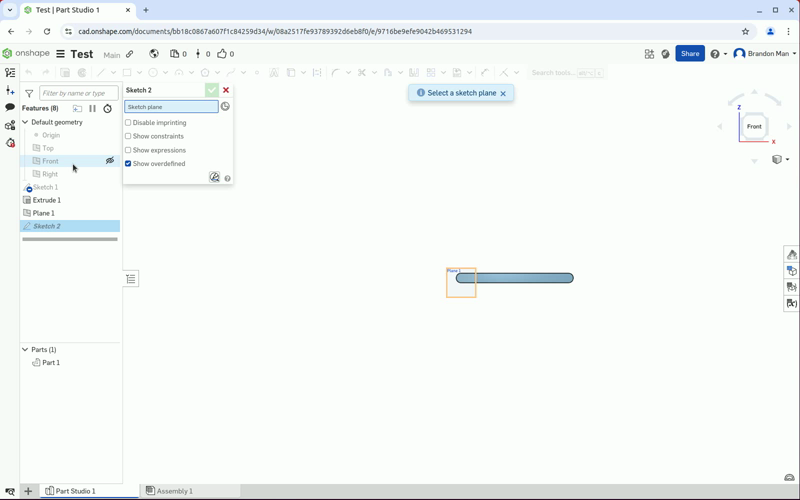
mouse_move(73, 215)
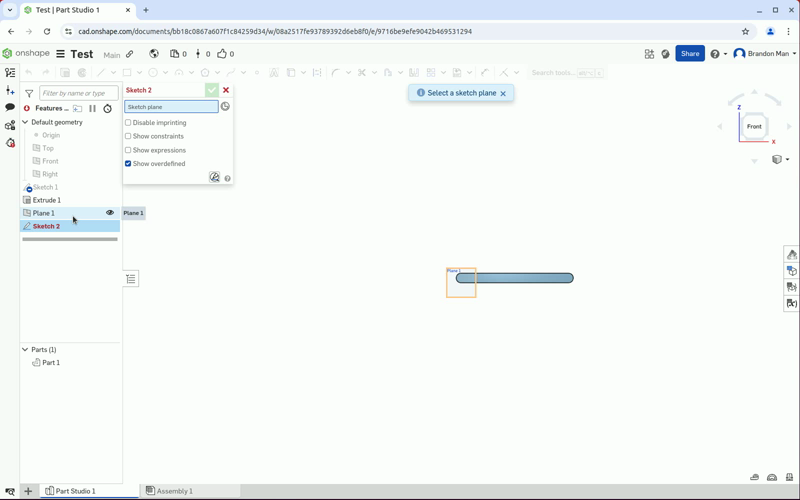
click(73, 215)
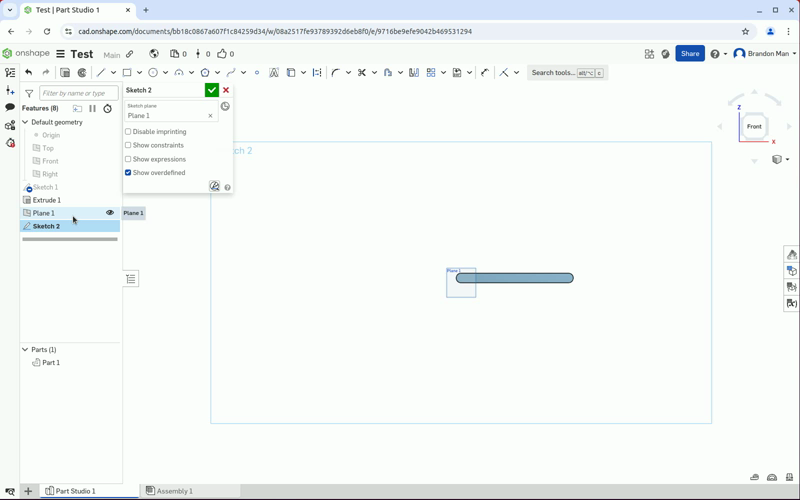
mouse_move(73, 352)
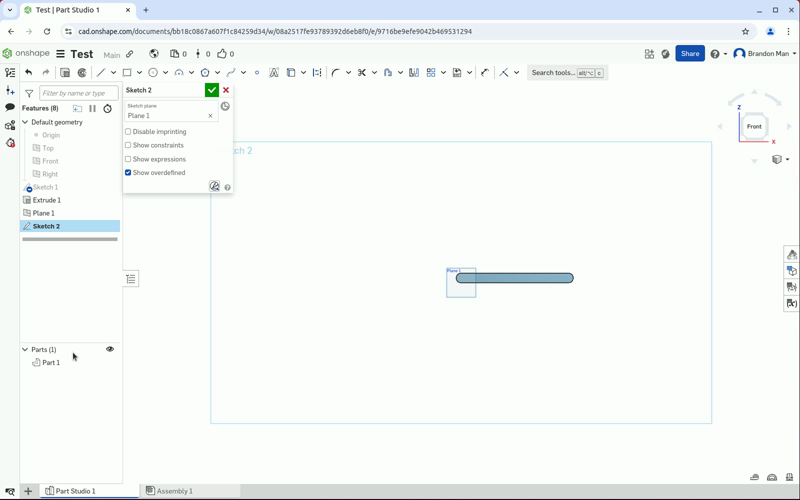
key(y)
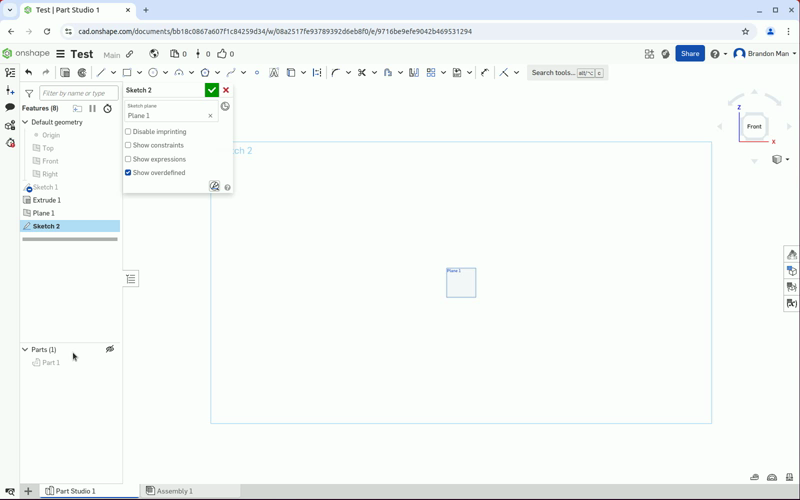
key(c)
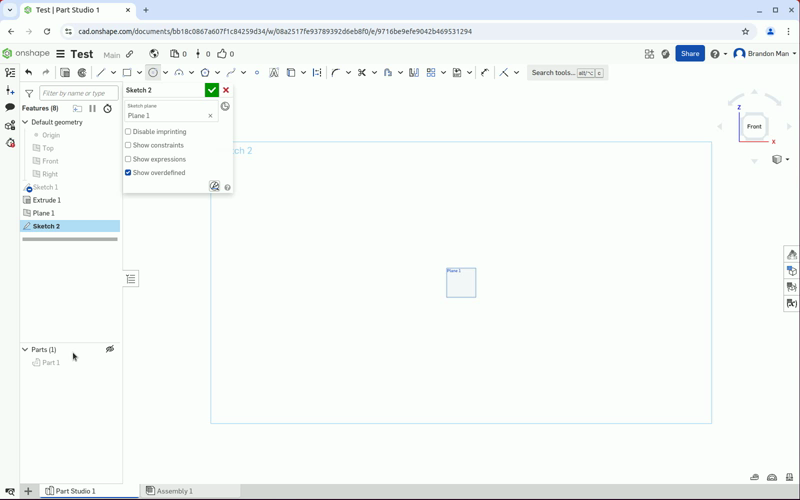
key_down(shift)
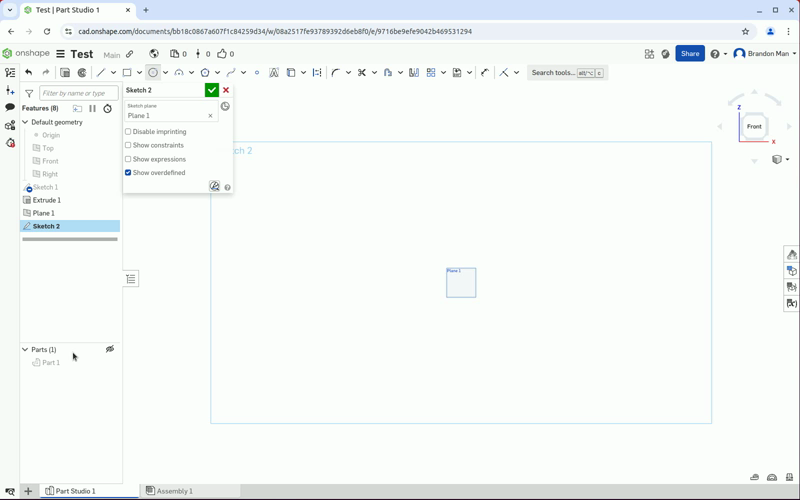
mouse_move(461, 278)
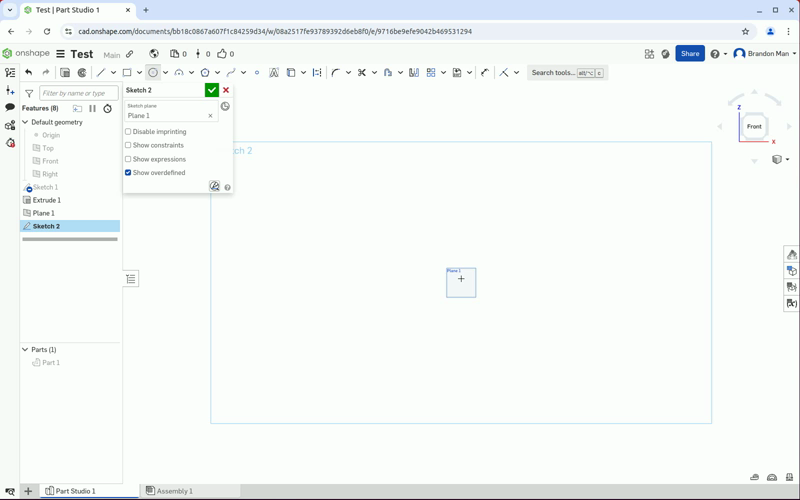
click(461, 278)
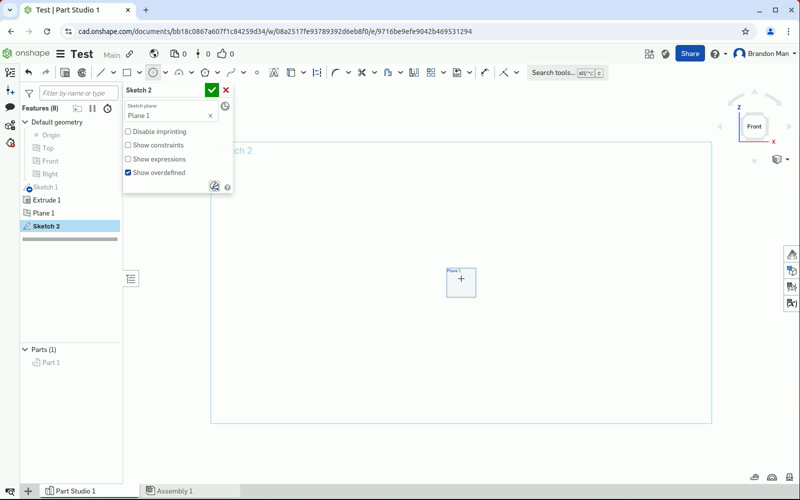
key_up(shift)
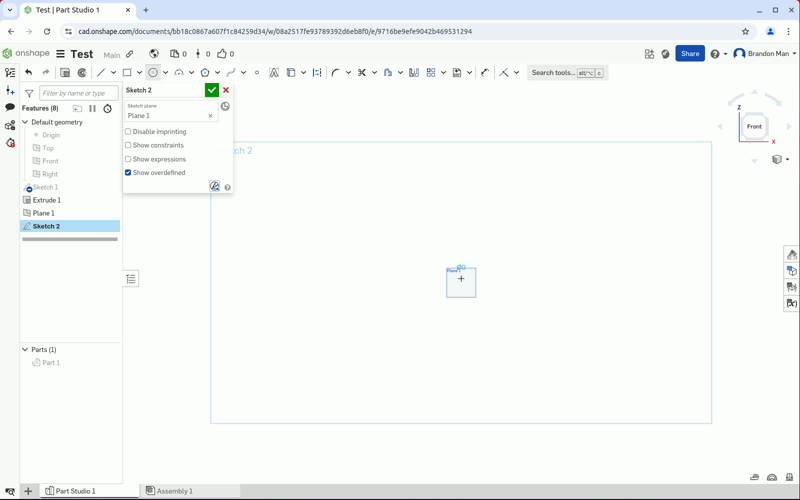
mouse_move(466, 278)
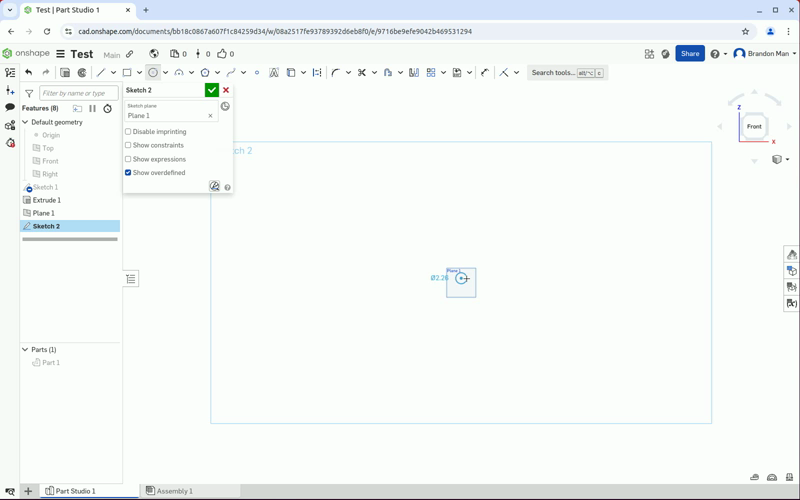
click(466, 278)
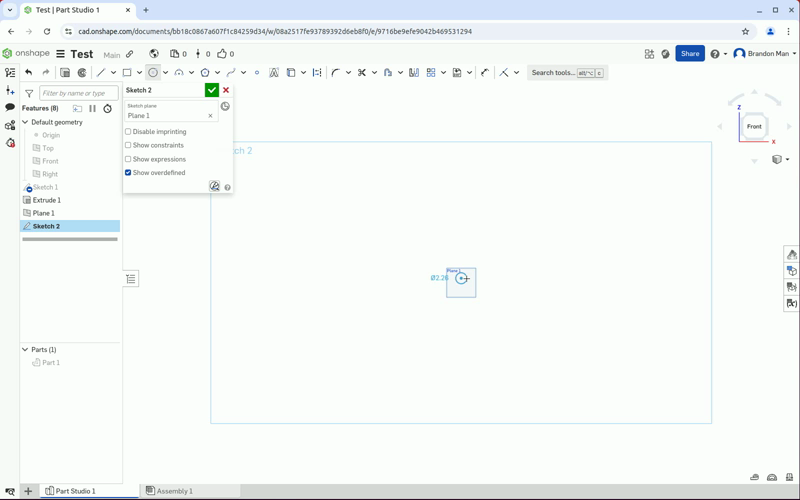
key(esc)
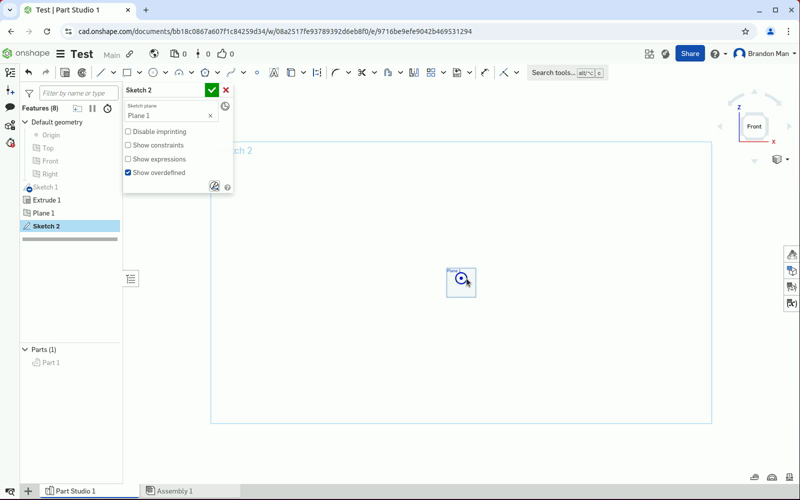
mouse_move(457, 278)
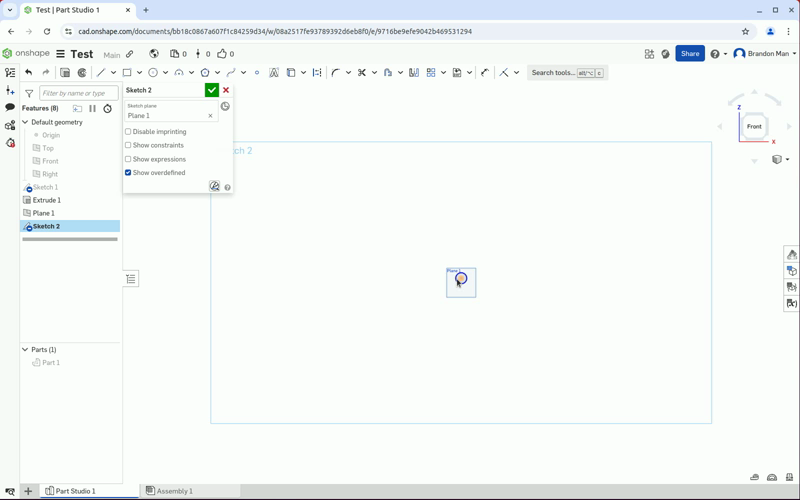
scroll(6)
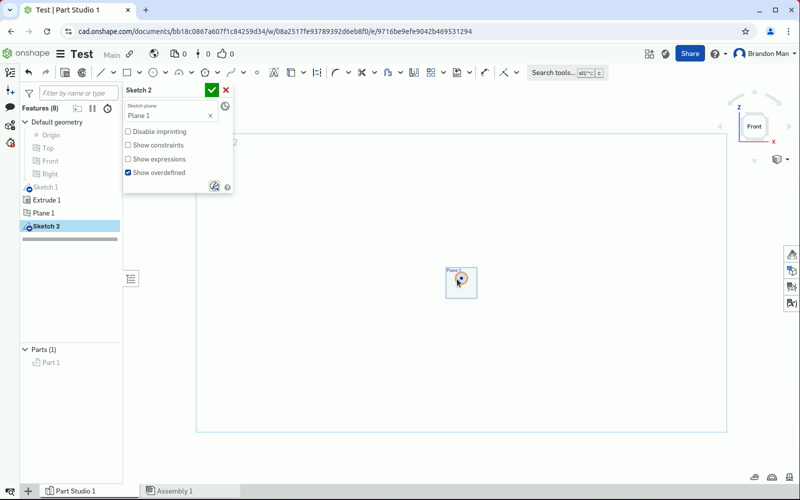
scroll(6)
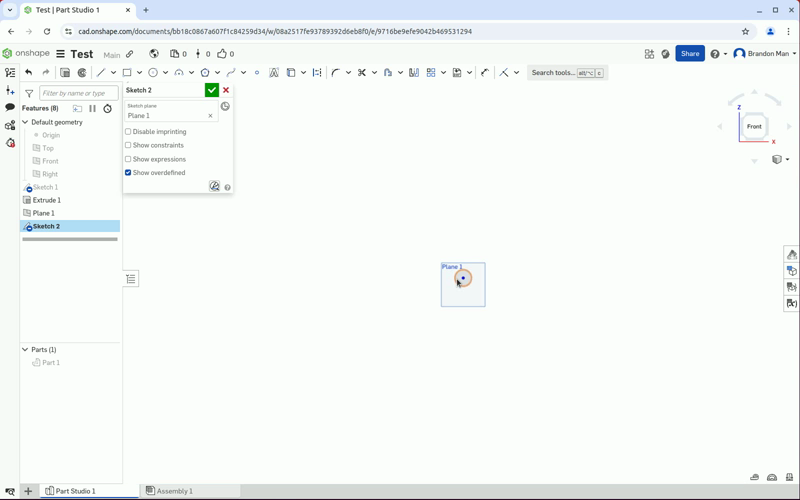
scroll(6)
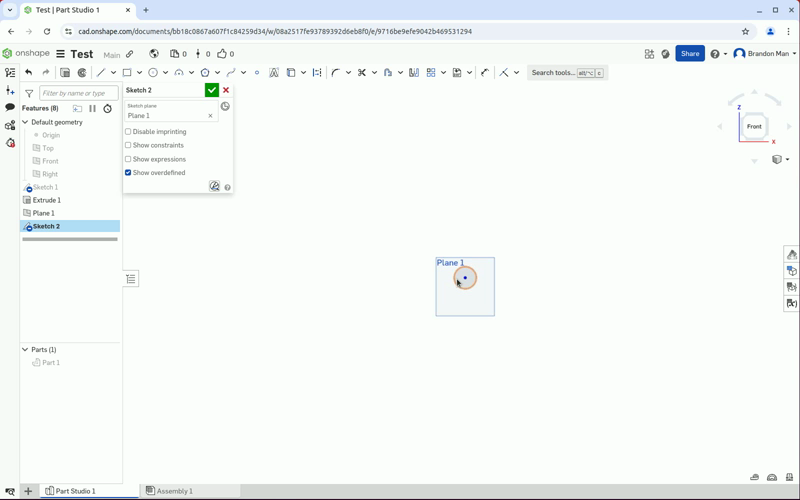
scroll(6)
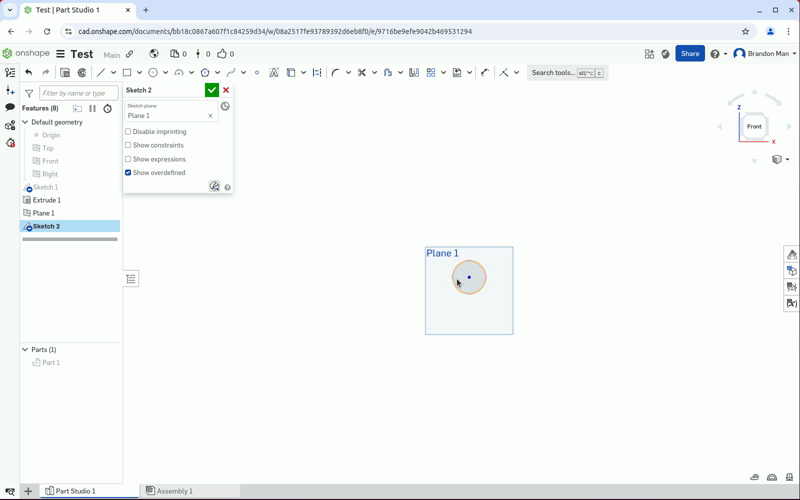
scroll(6)
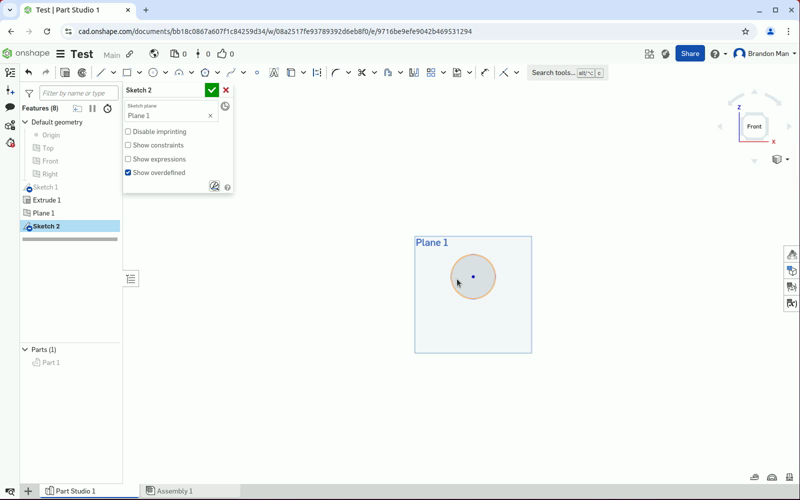
scroll(6)
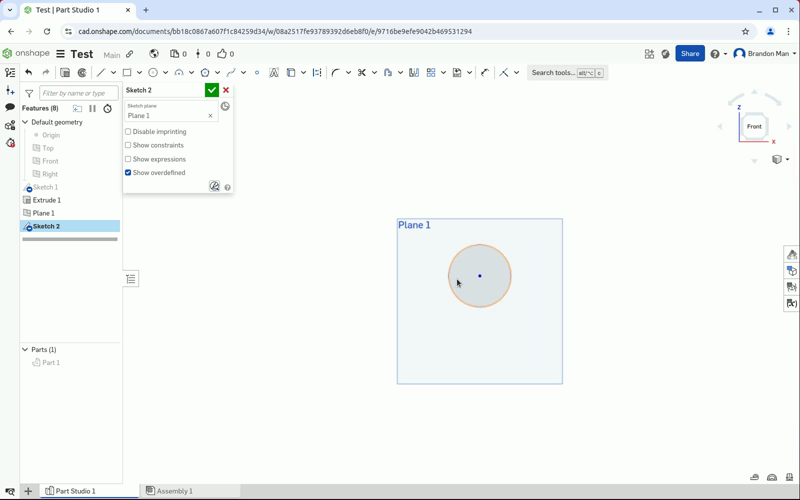
scroll(6)
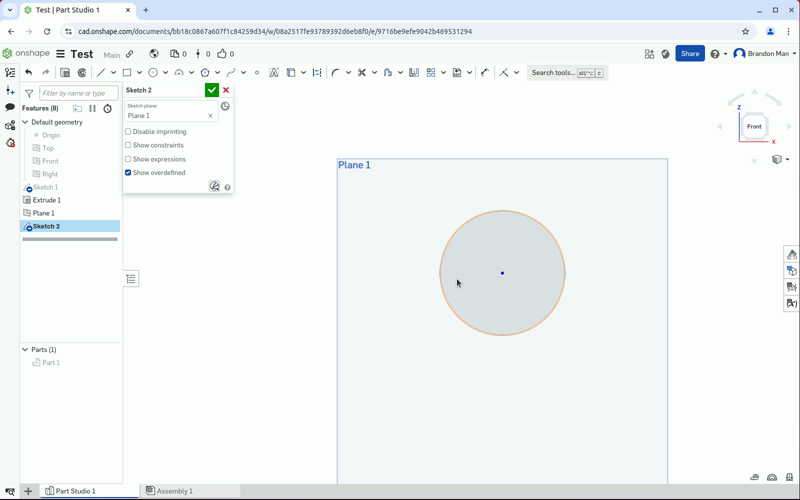
click(457, 278)
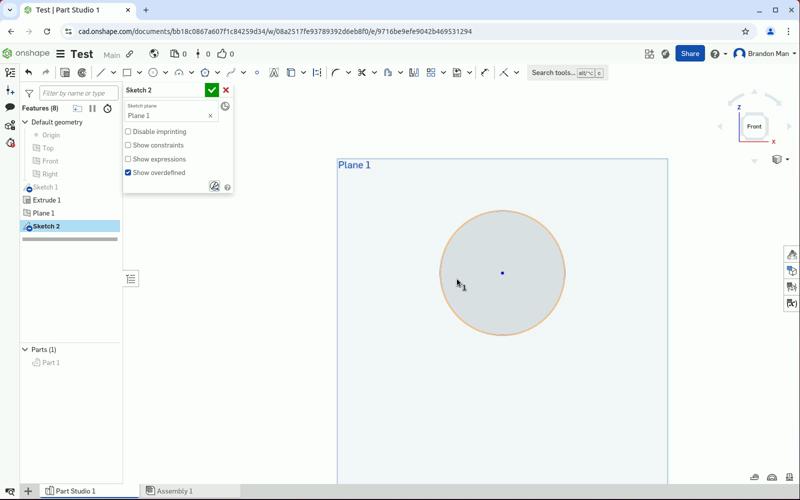
scroll(-6)
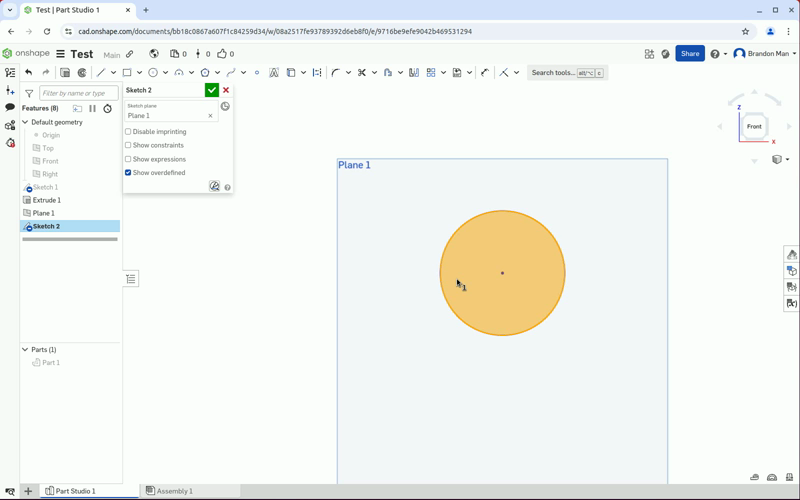
scroll(-6)
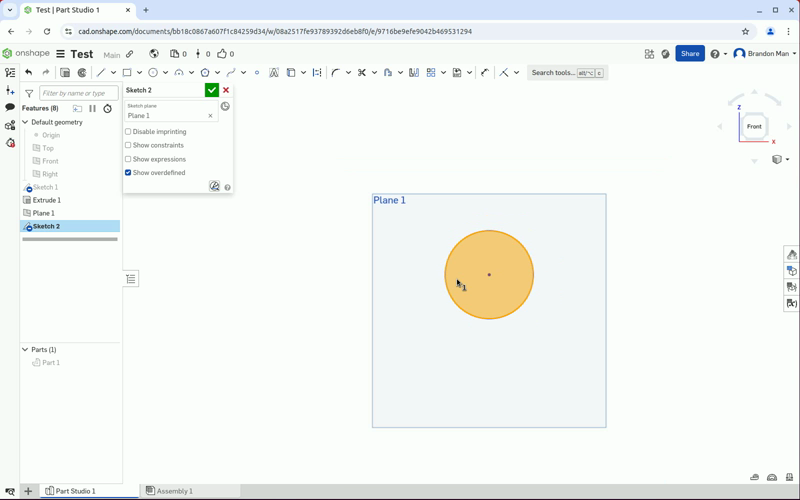
scroll(-6)
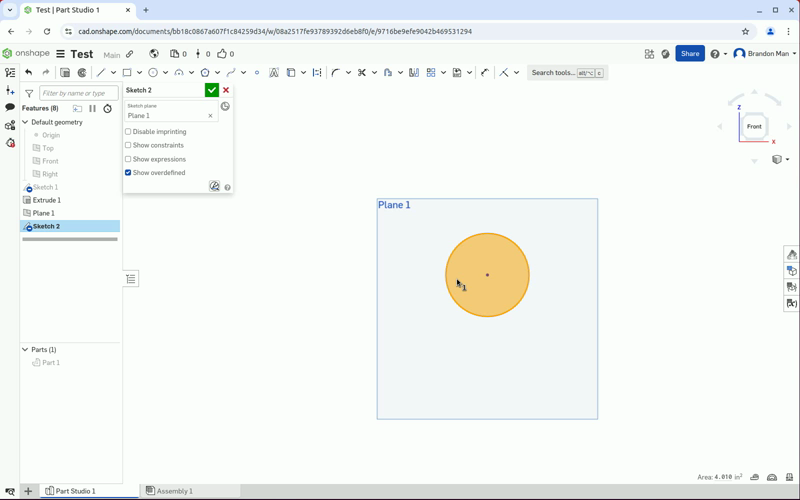
scroll(-6)
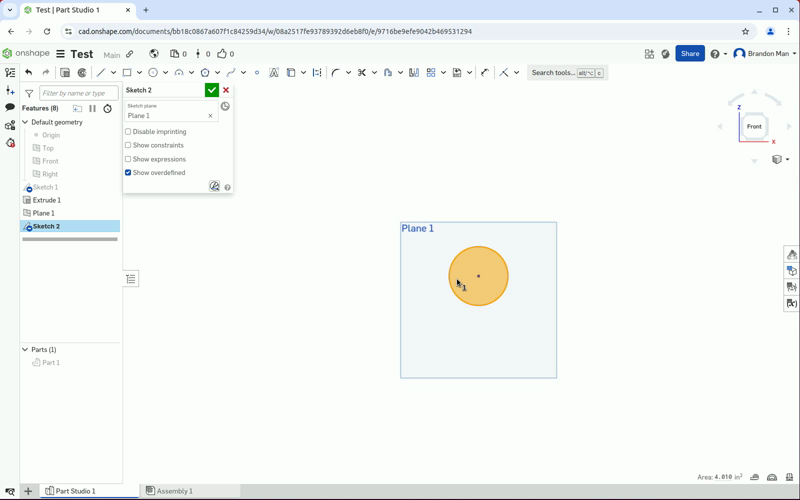
scroll(-6)
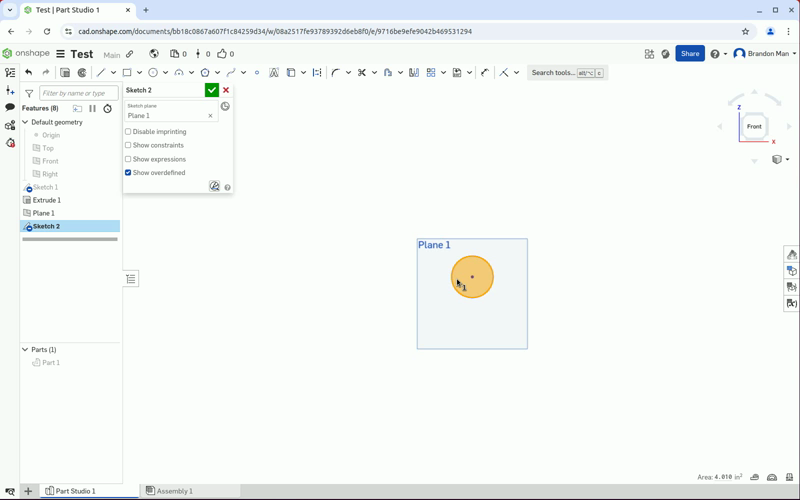
scroll(-6)
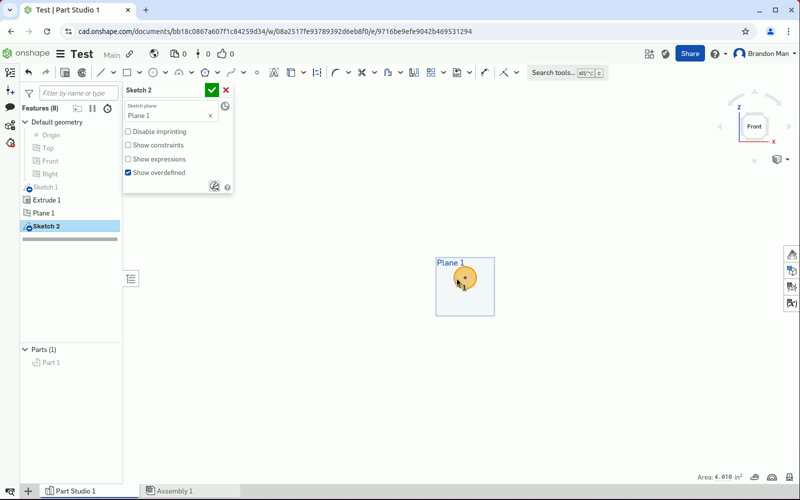
scroll(-6)
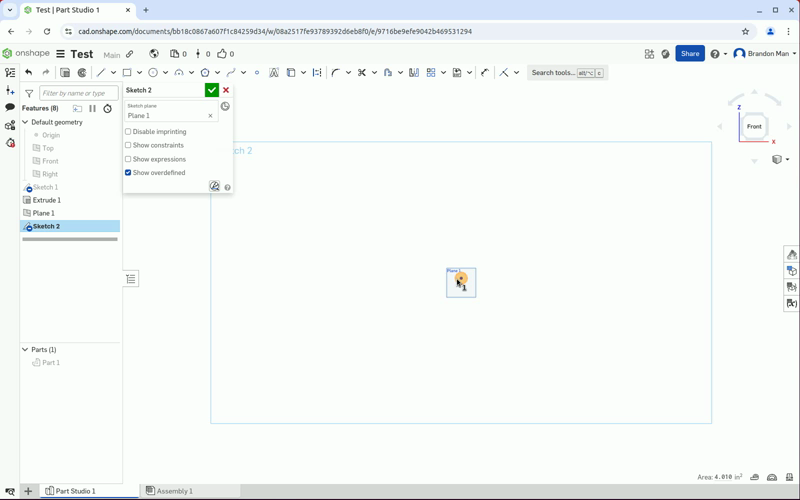
mouse_move(73, 352)
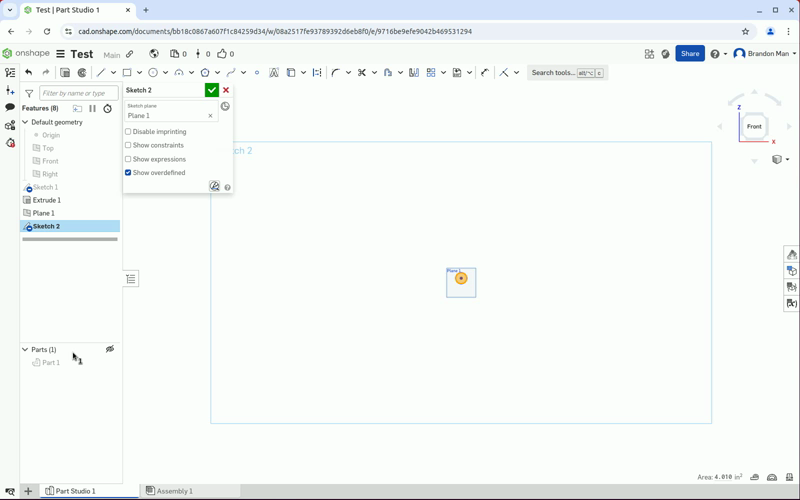
key(shift+y)
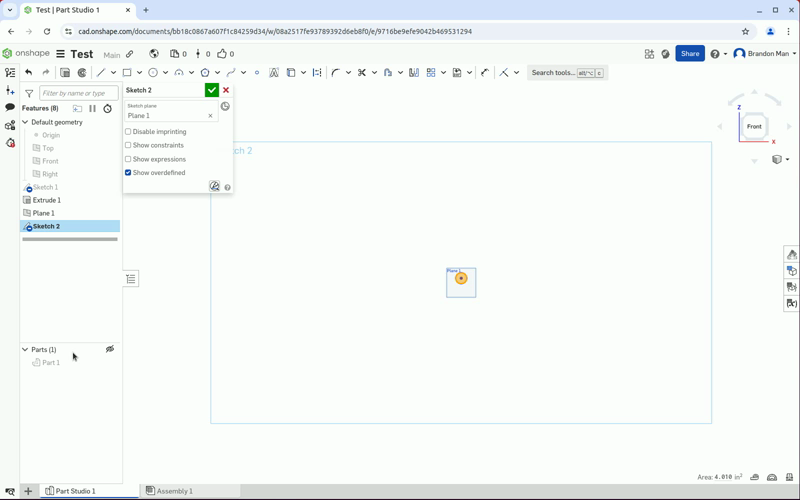
key(shift+e)
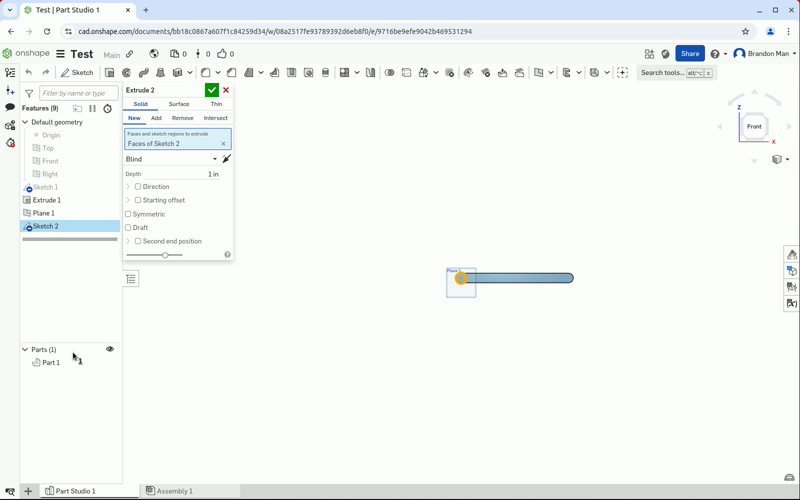
mouse_move(143, 106)
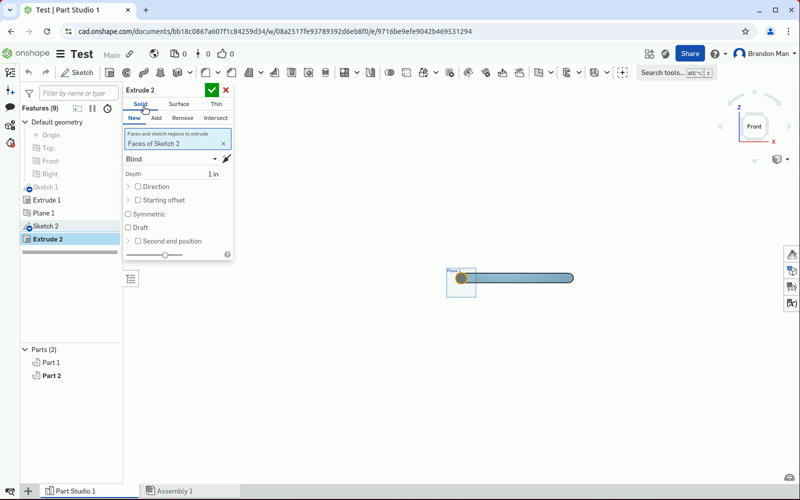
click(143, 106)
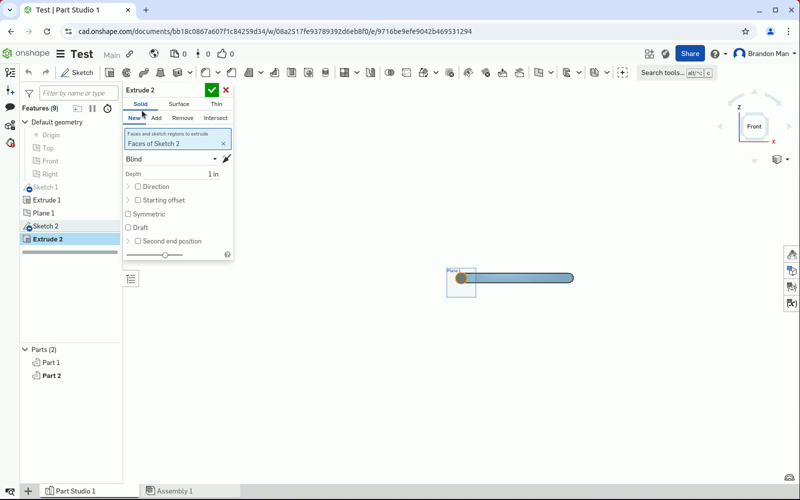
mouse_move(137, 120)
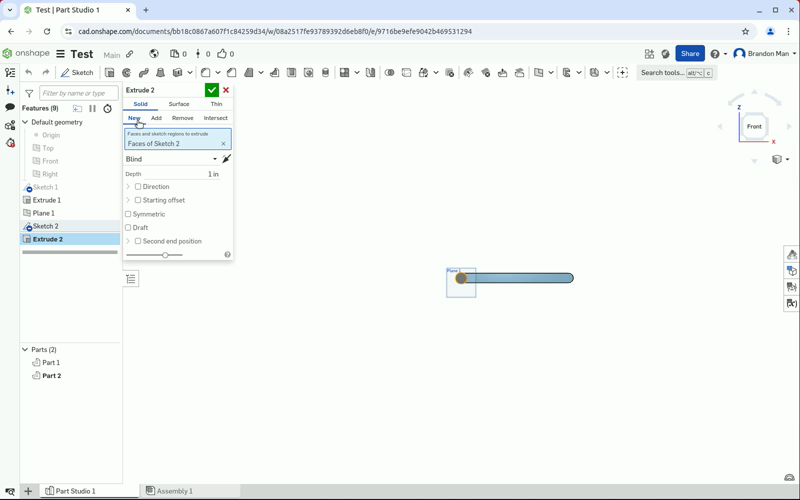
click(137, 120)
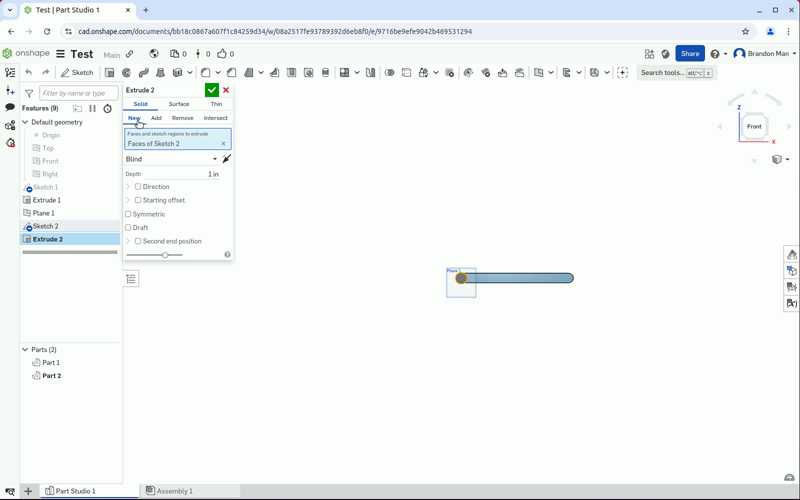
key(tab, 4)
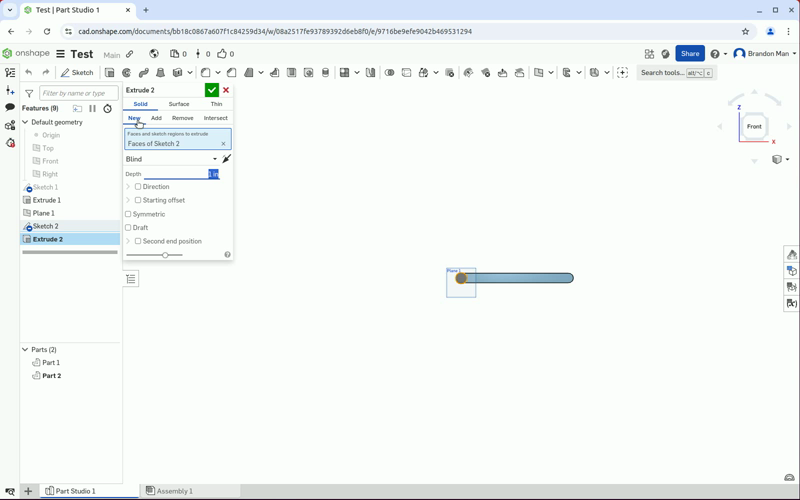
text(0.481)
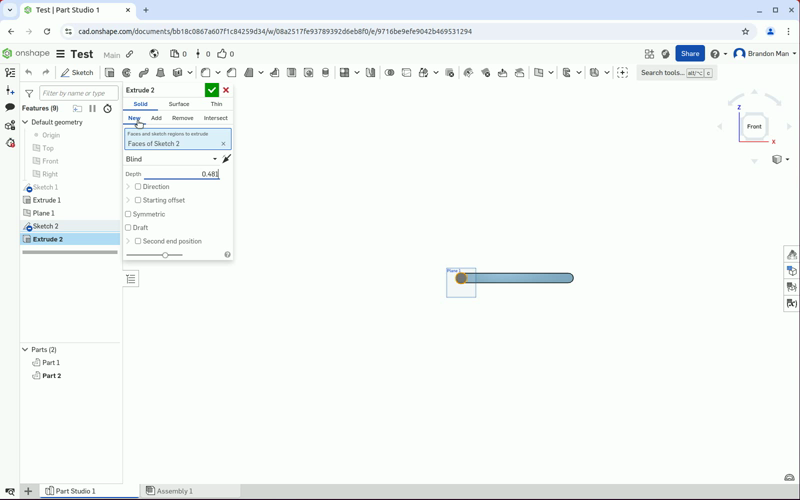
key(enter)
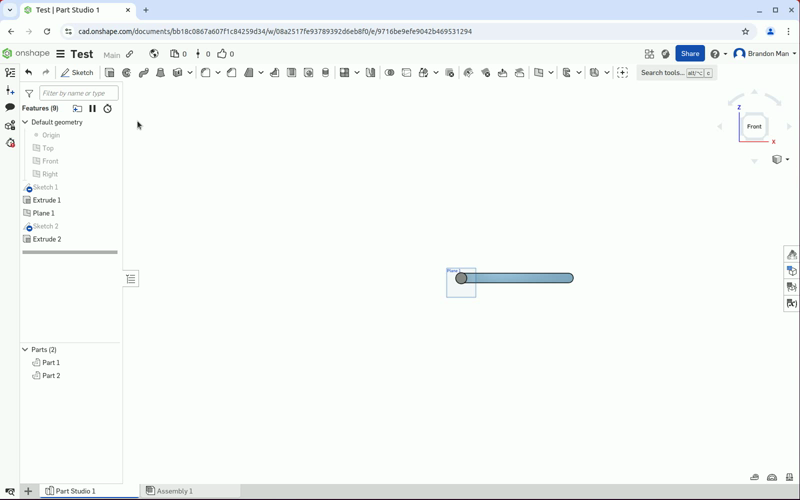
key(shift+h)
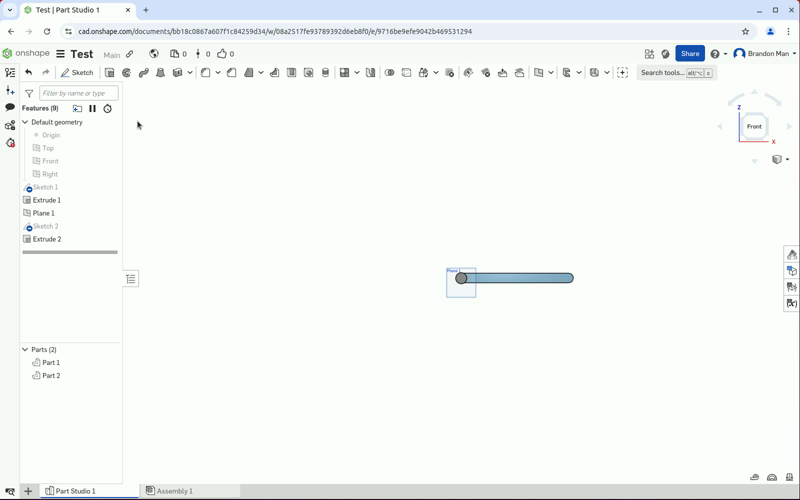
key(shift+h)
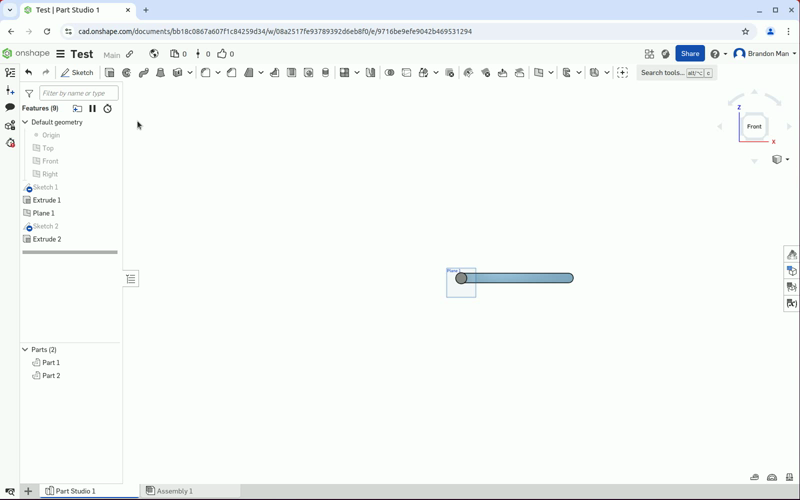
mouse_move(73, 189)
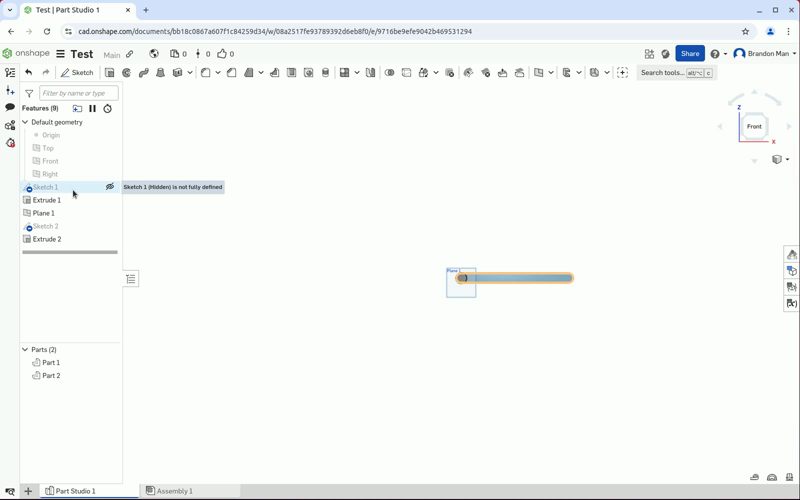
click(73, 189)
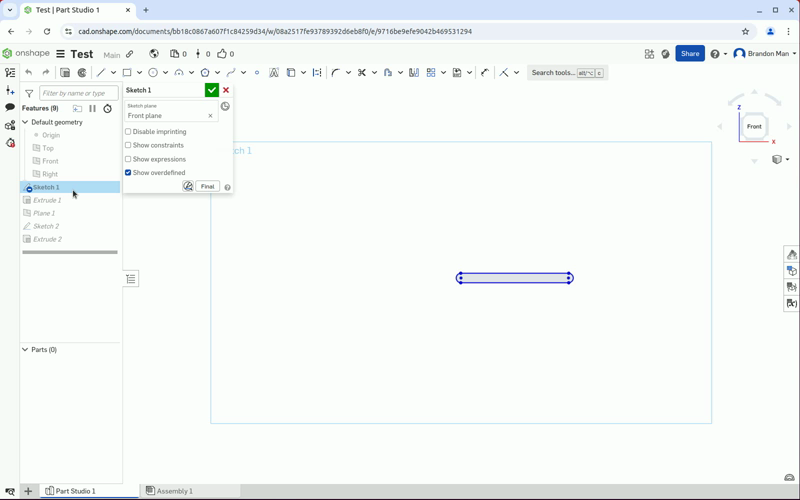
mouse_move(229, 92)
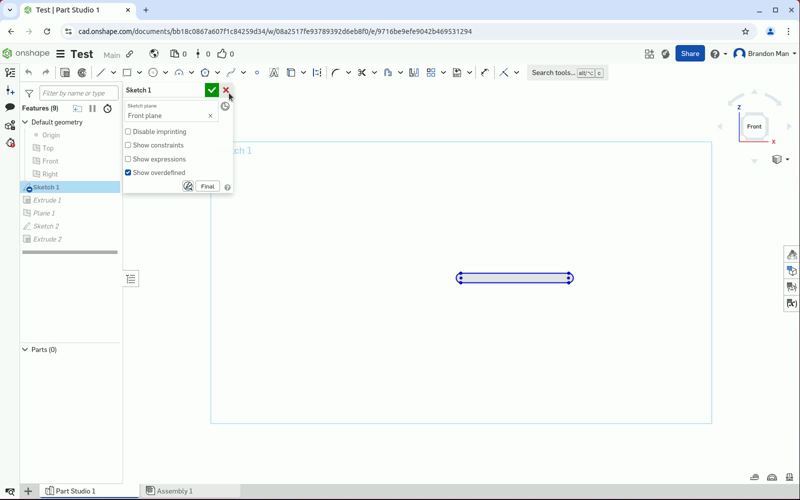
click(229, 92)
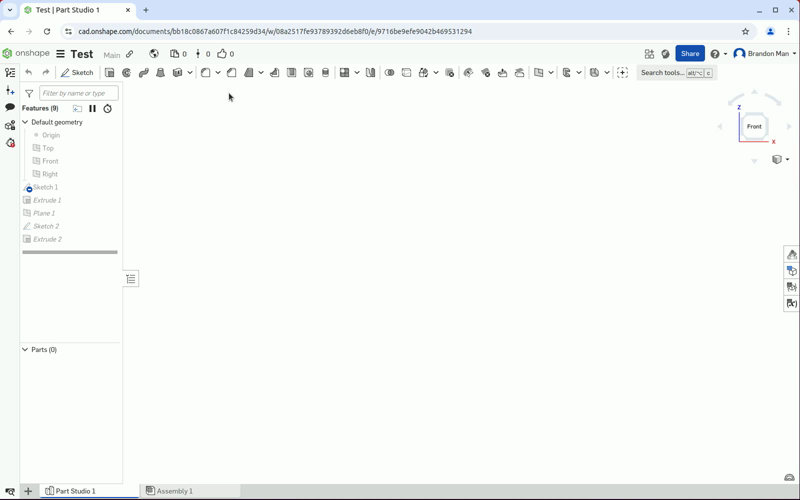
key(shift+s)
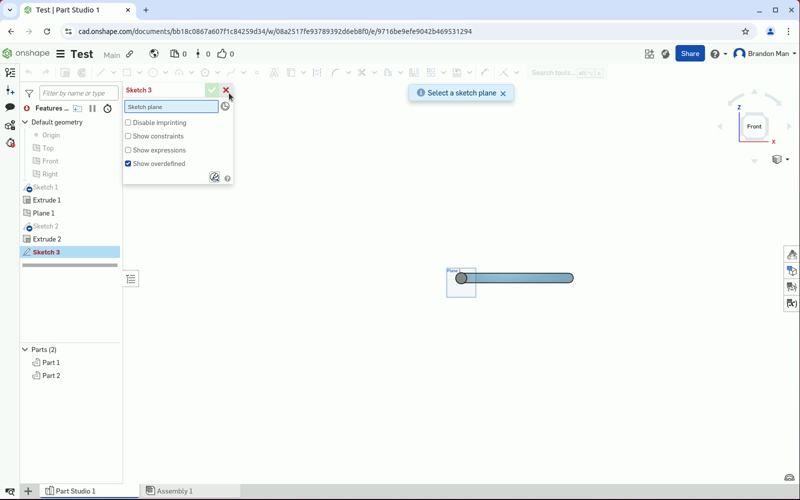
mouse_move(73, 215)
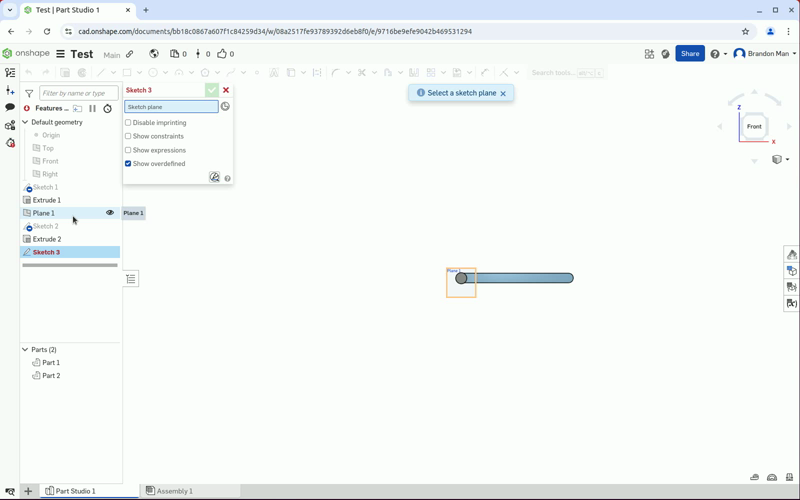
click(73, 215)
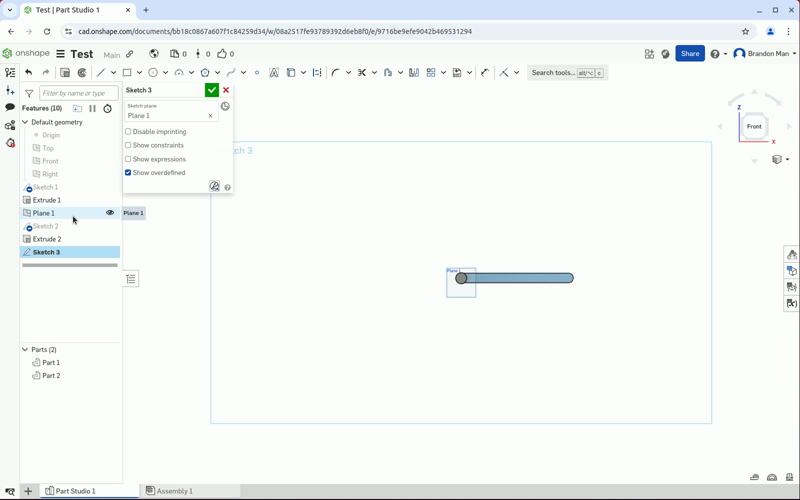
mouse_move(73, 352)
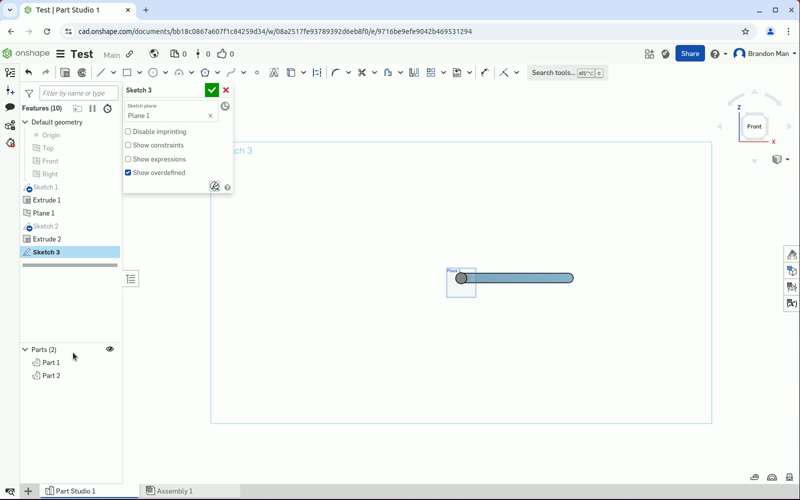
key(y)
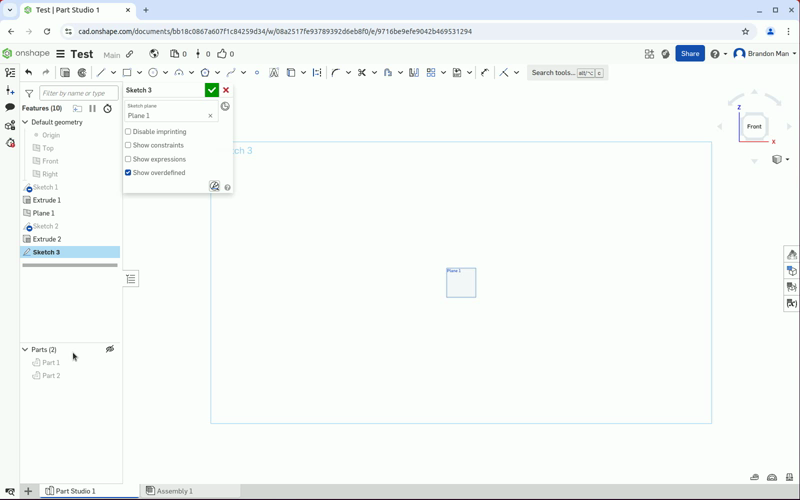
key(c)
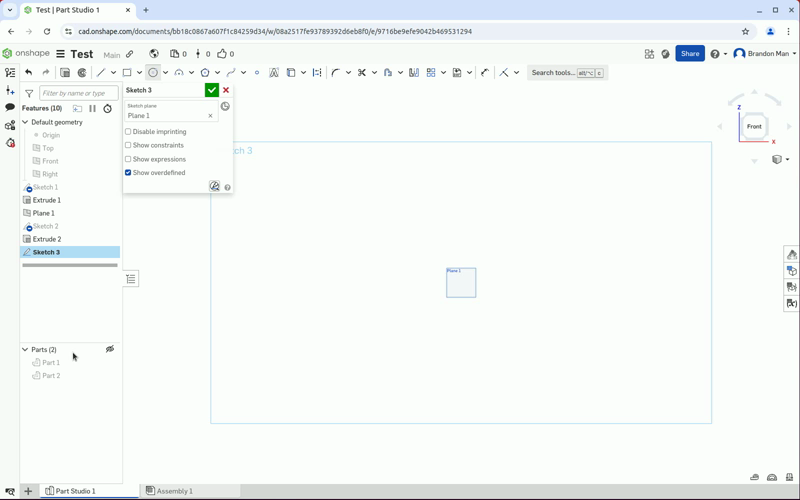
key_down(shift)
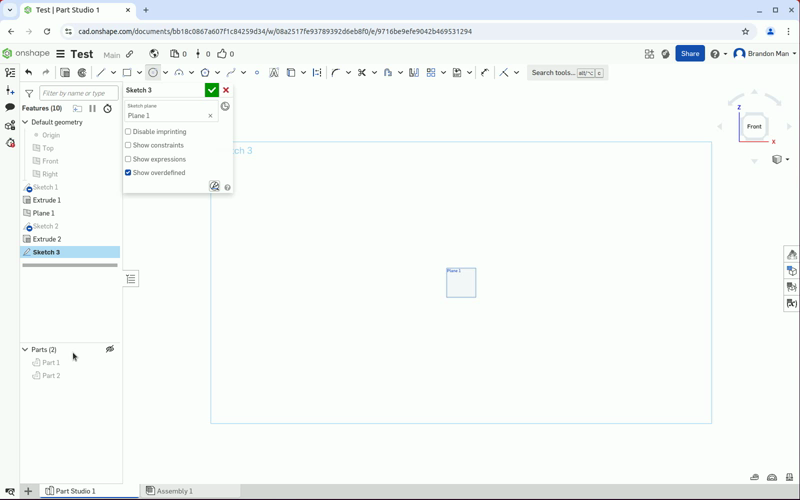
mouse_move(521, 278)
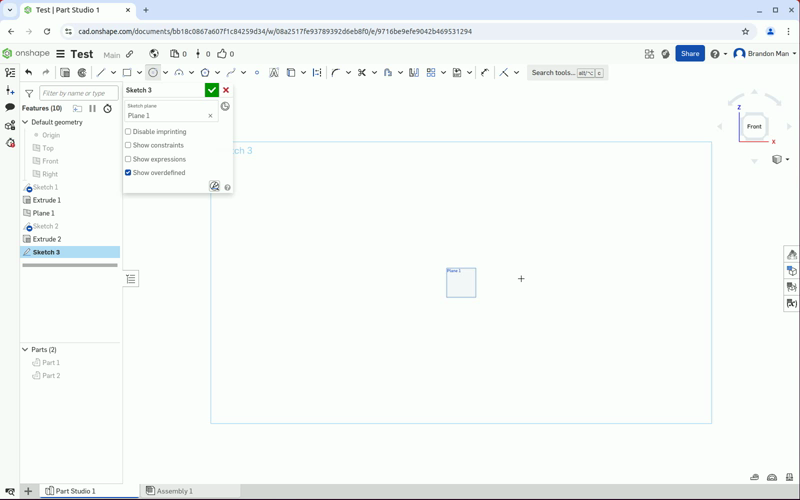
click(521, 278)
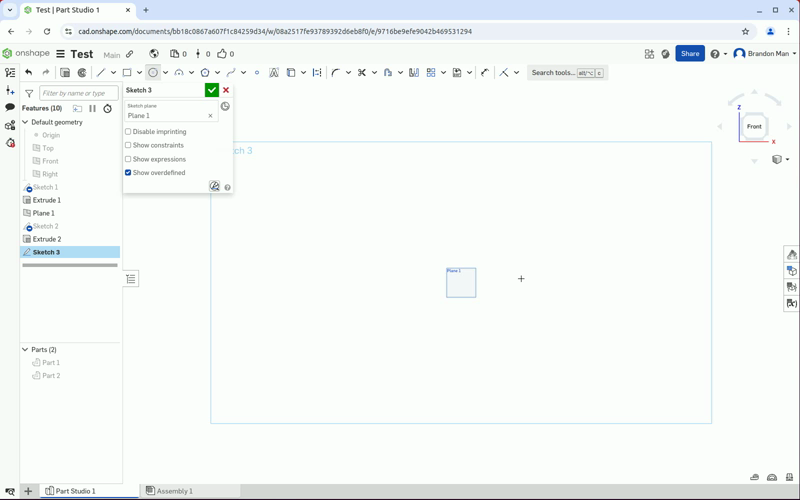
key_up(shift)
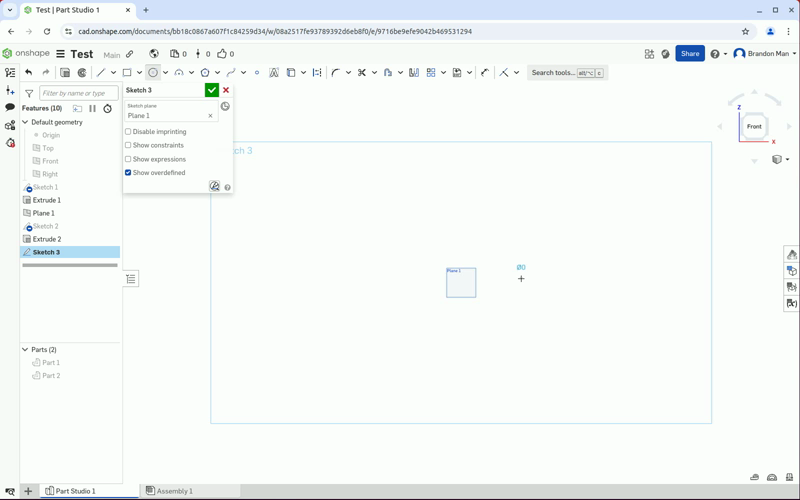
mouse_move(526, 278)
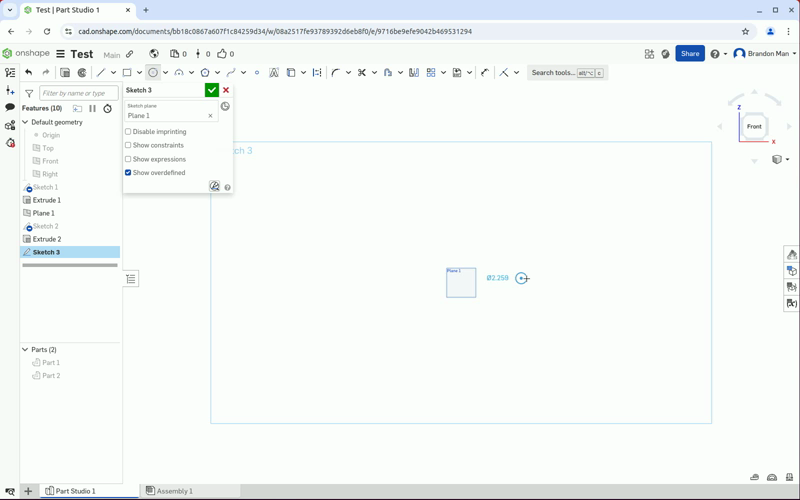
click(526, 278)
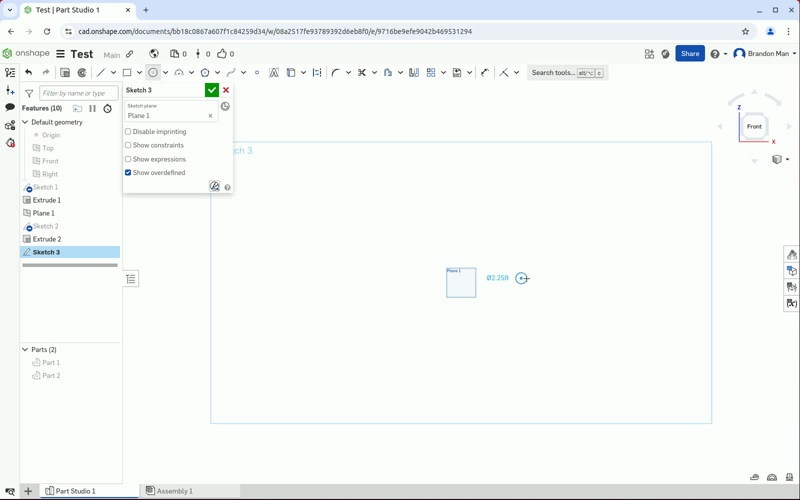
key(esc)
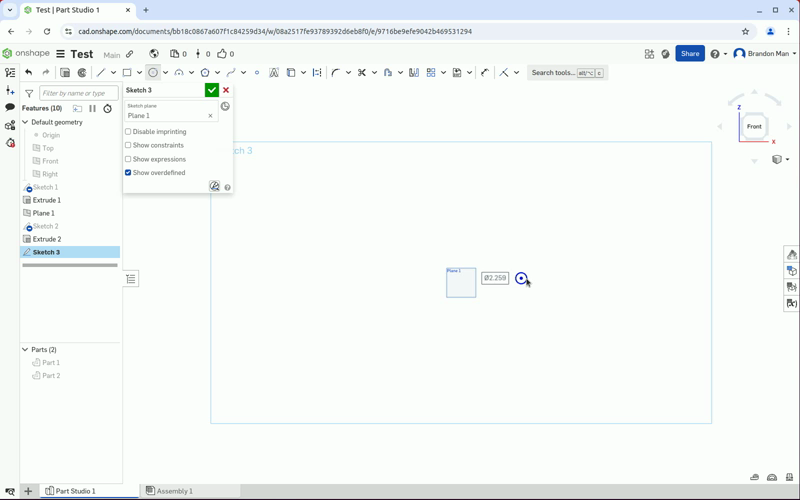
mouse_move(525, 277)
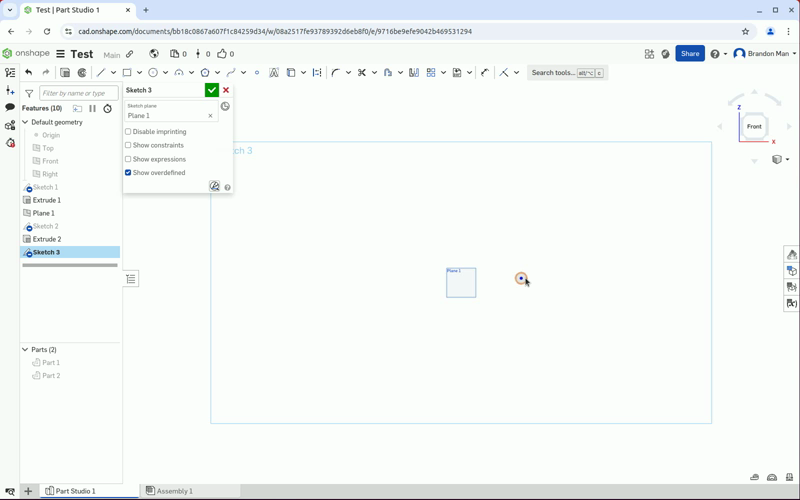
scroll(6)
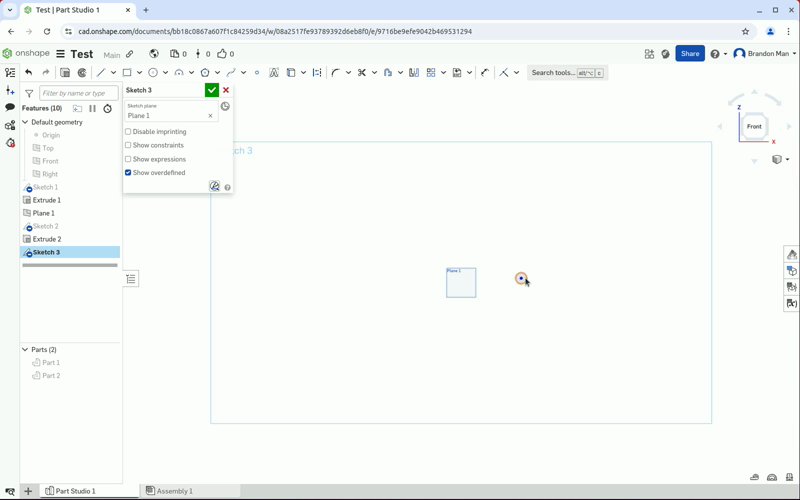
scroll(6)
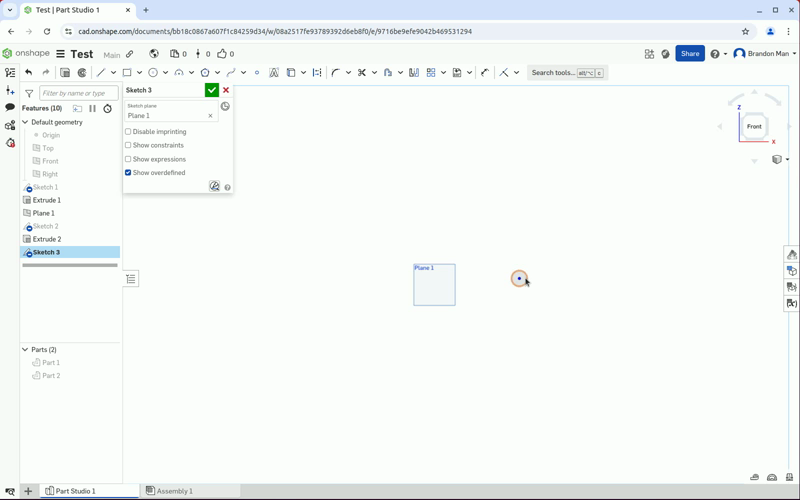
scroll(6)
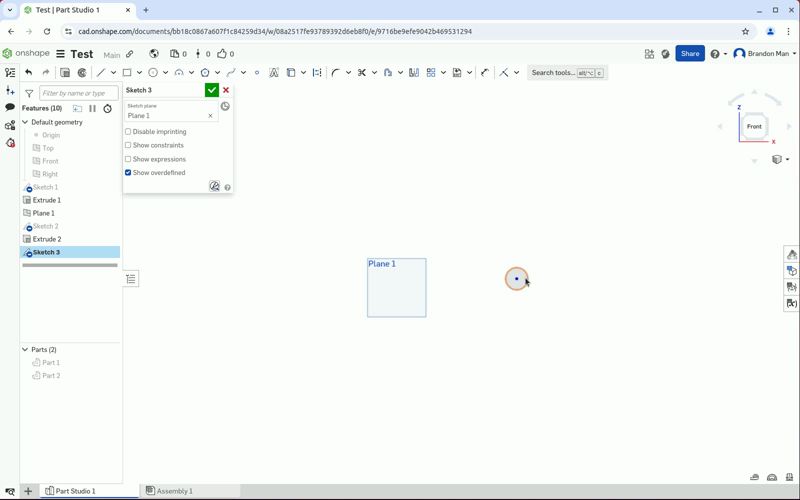
scroll(6)
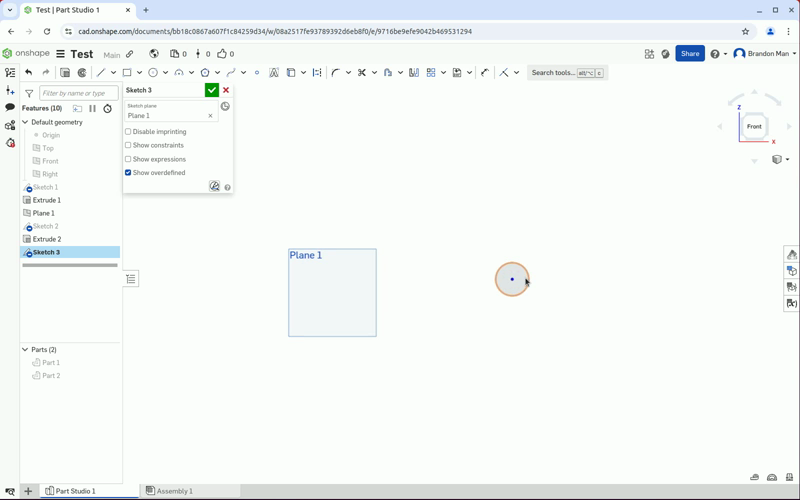
scroll(6)
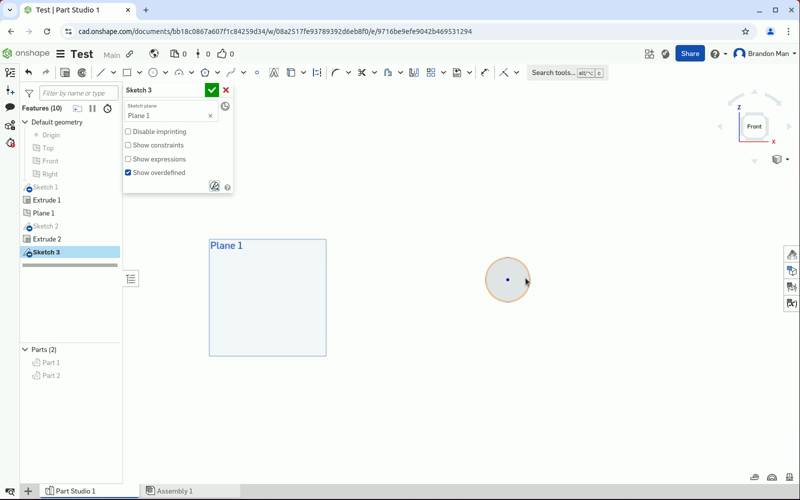
scroll(6)
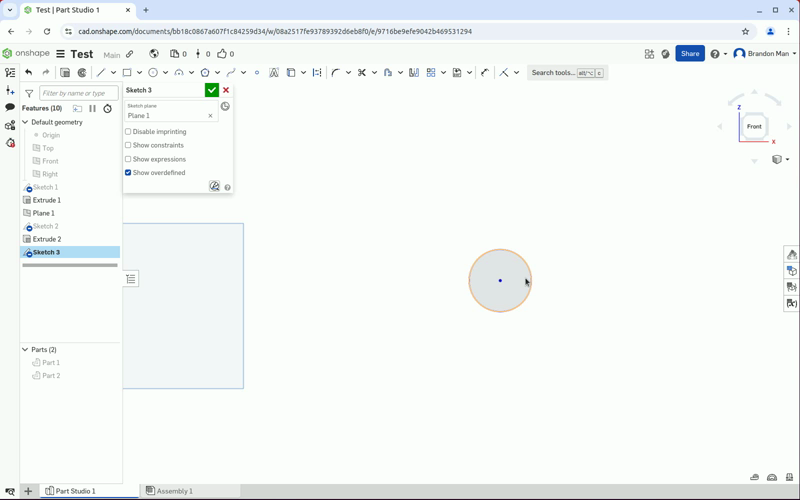
scroll(6)
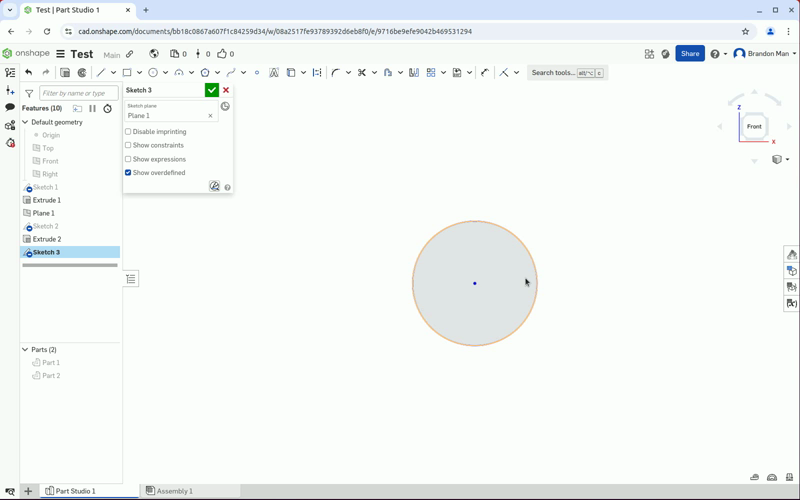
click(525, 277)
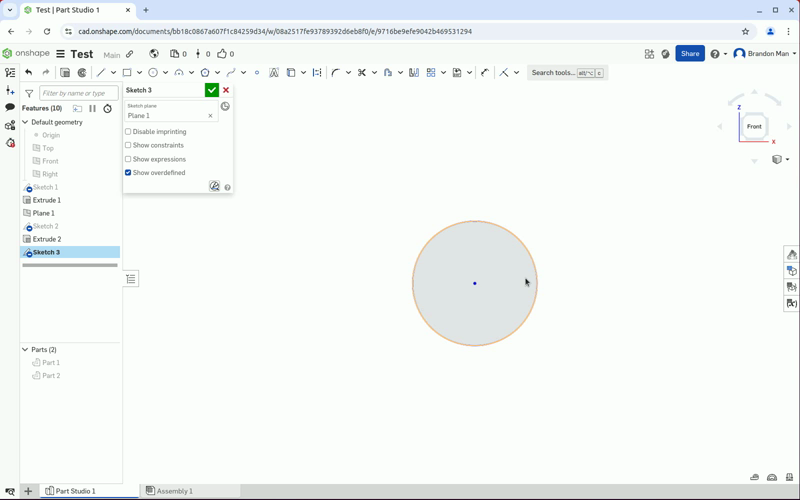
scroll(-6)
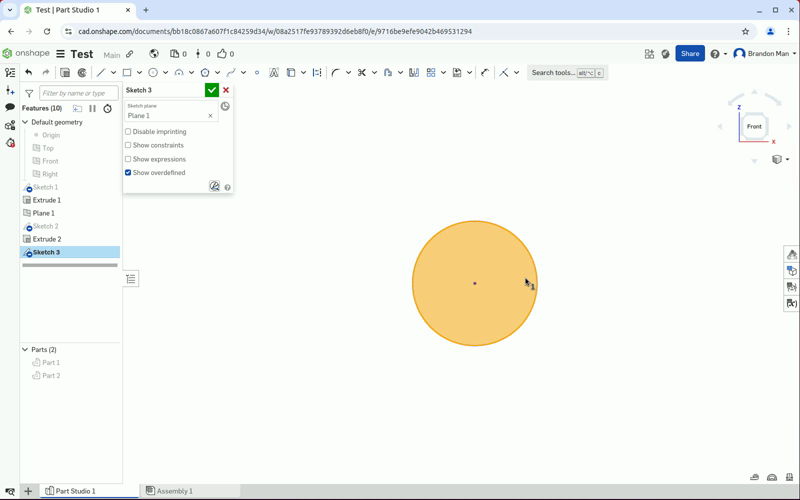
scroll(-6)
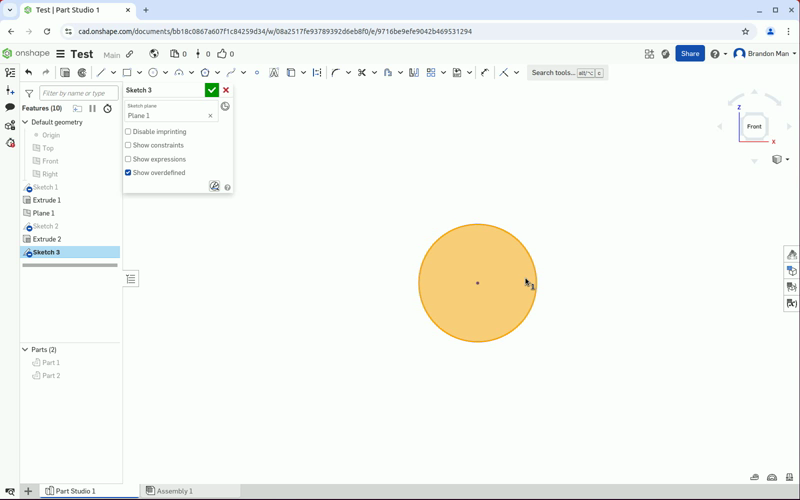
scroll(-6)
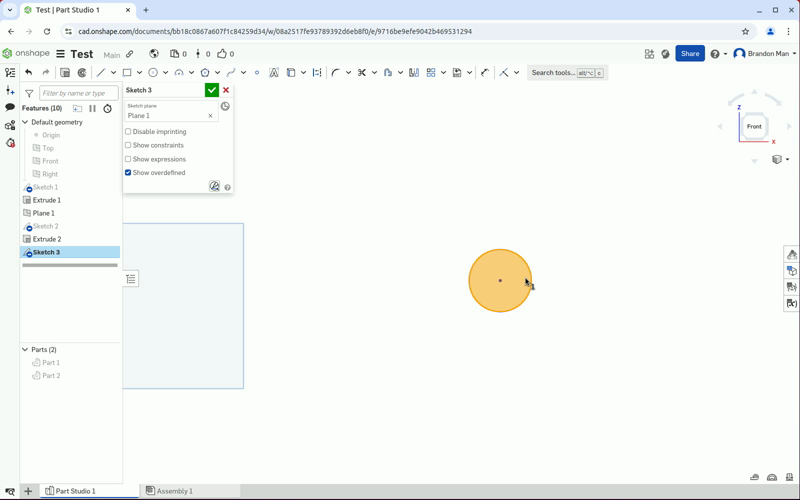
scroll(-6)
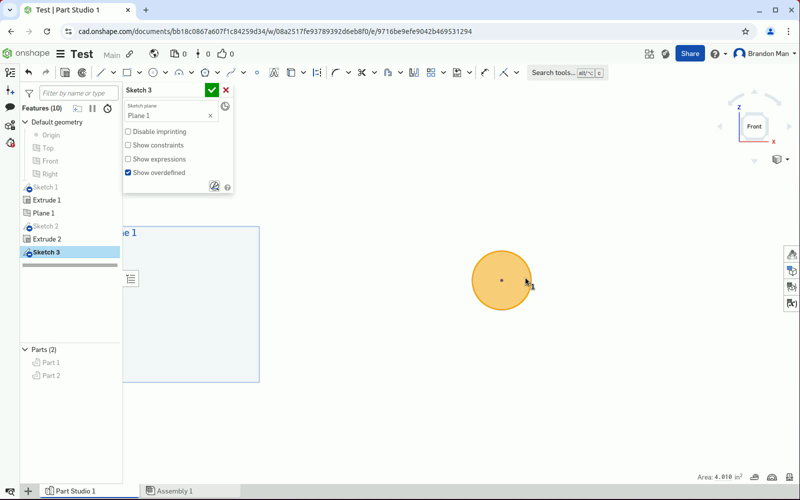
scroll(-6)
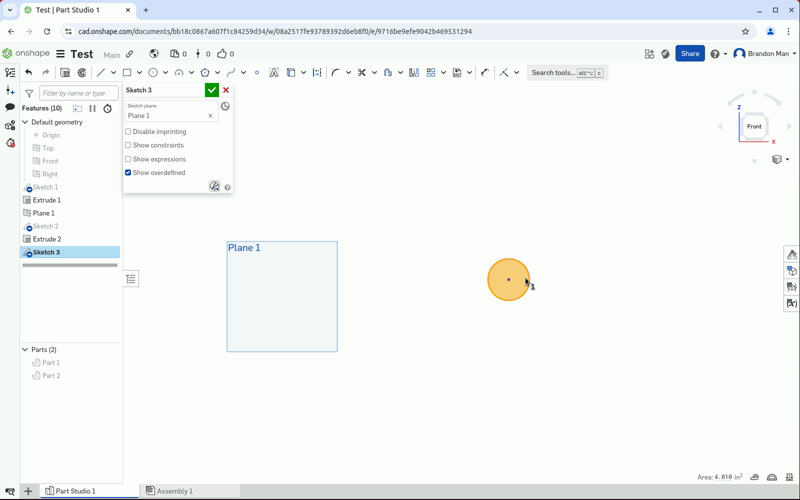
scroll(-6)
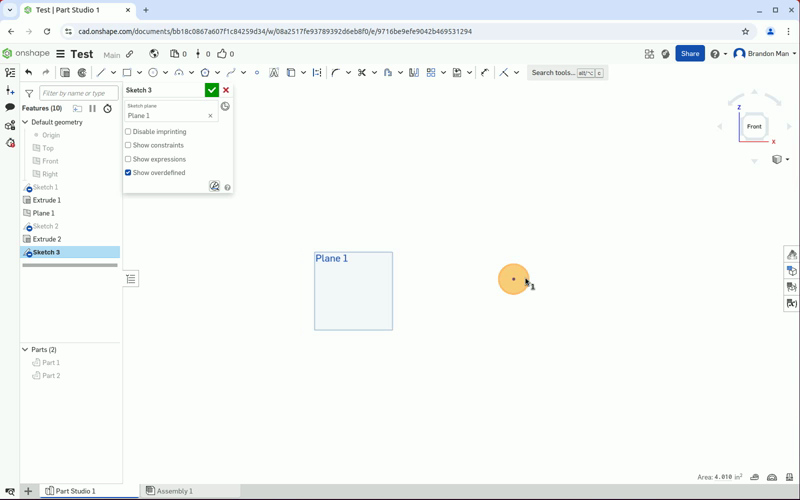
scroll(-6)
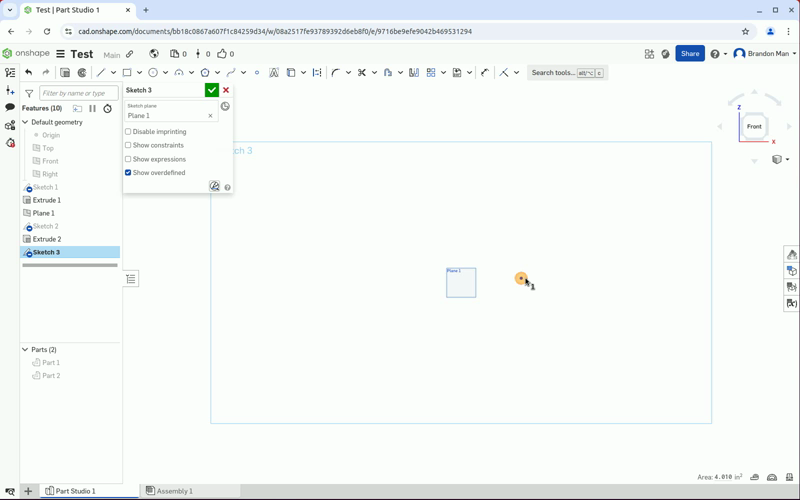
mouse_move(73, 352)
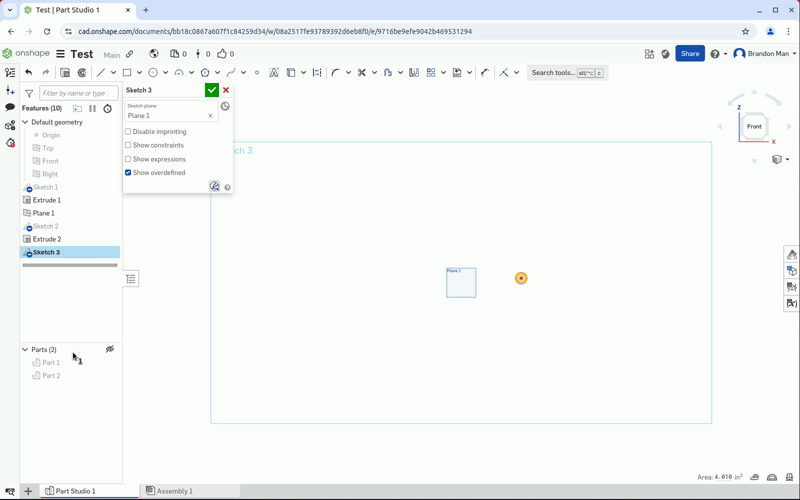
key(shift+y)
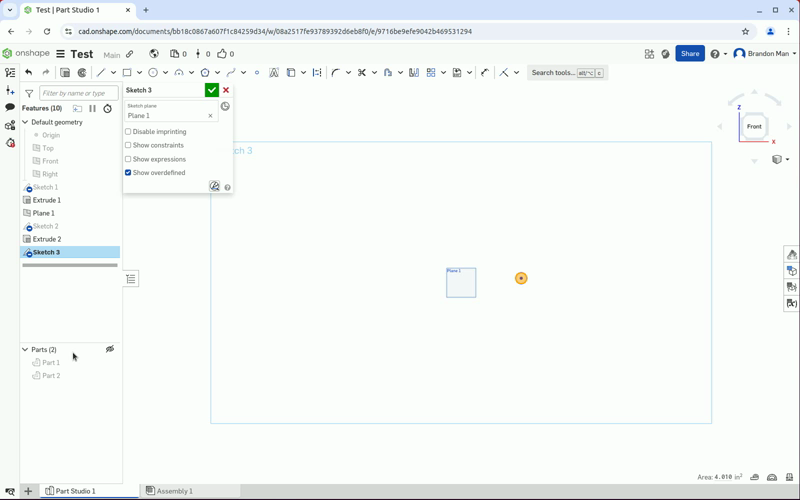
key(shift+e)
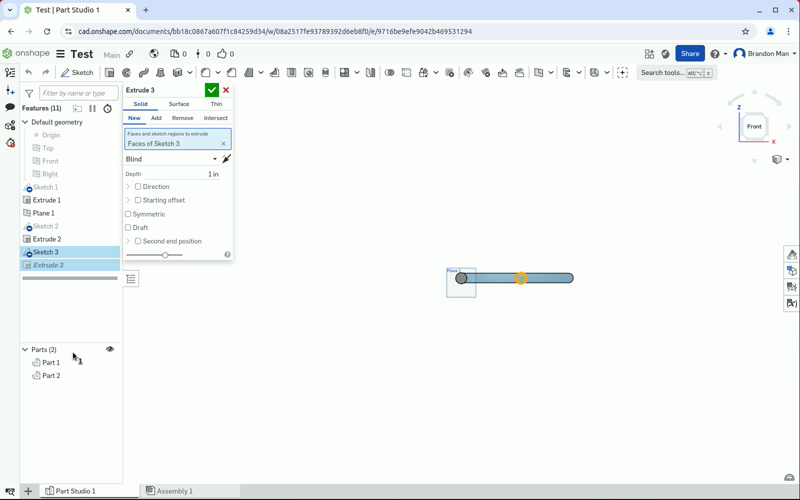
mouse_move(143, 106)
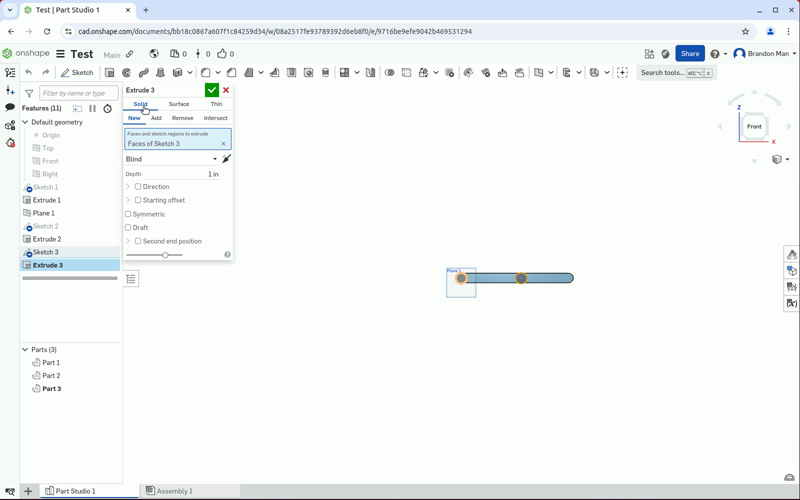
click(143, 106)
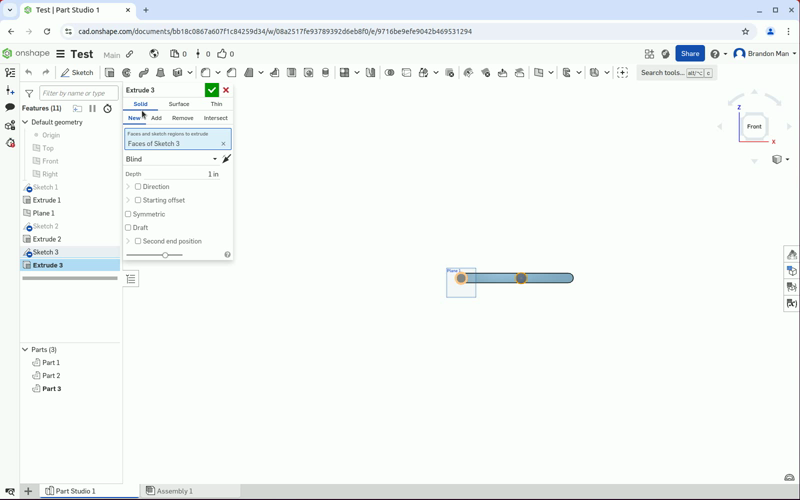
mouse_move(137, 120)
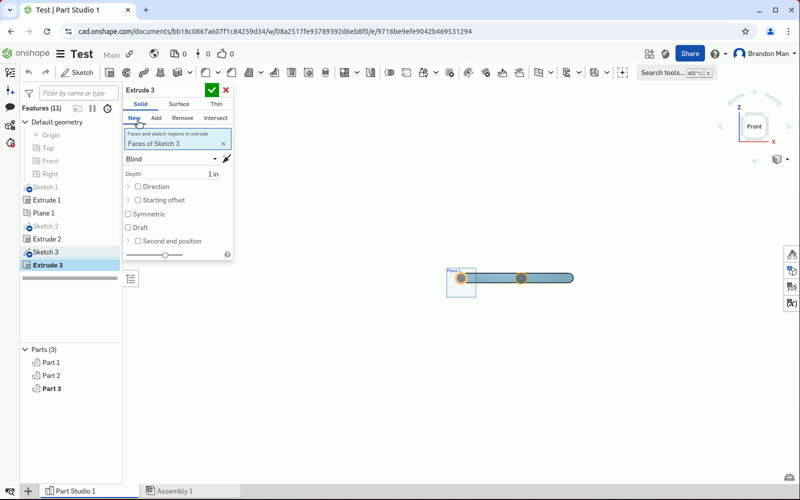
click(137, 120)
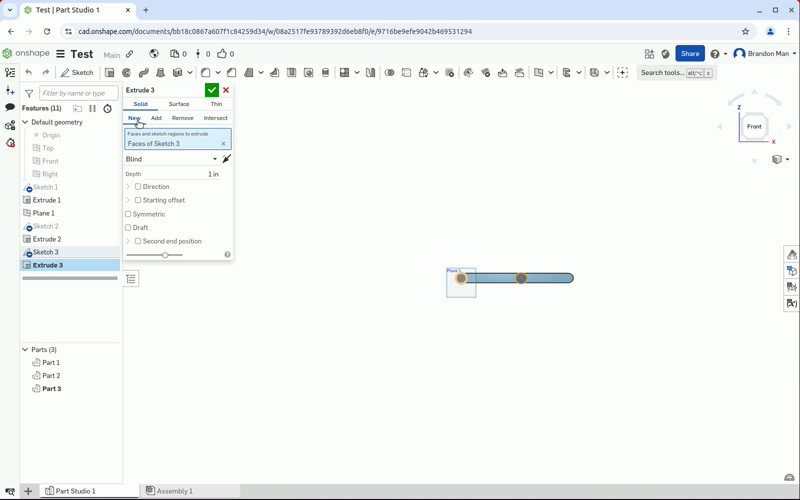
key(tab, 4)
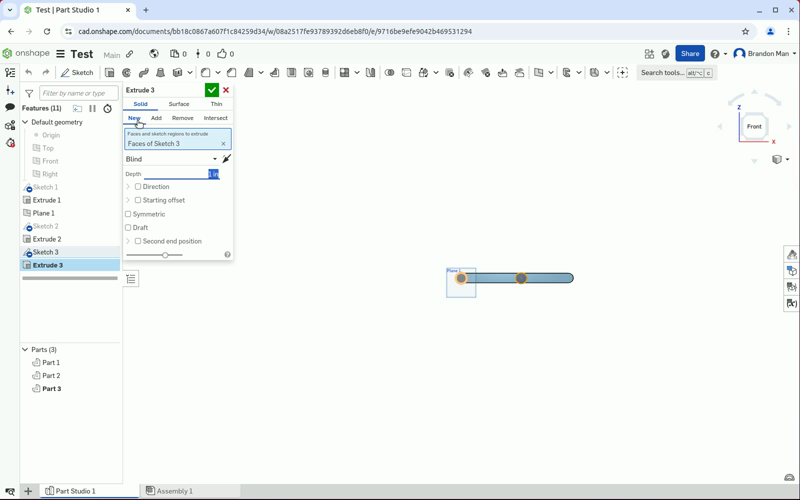
text(0.481)
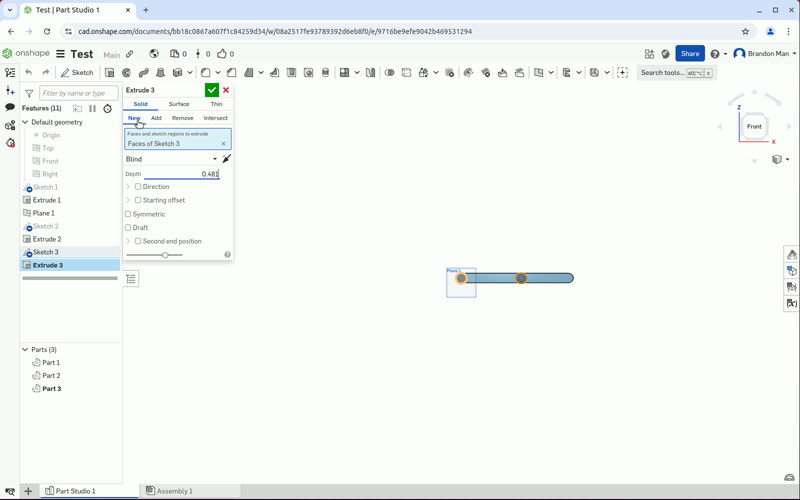
key(enter)
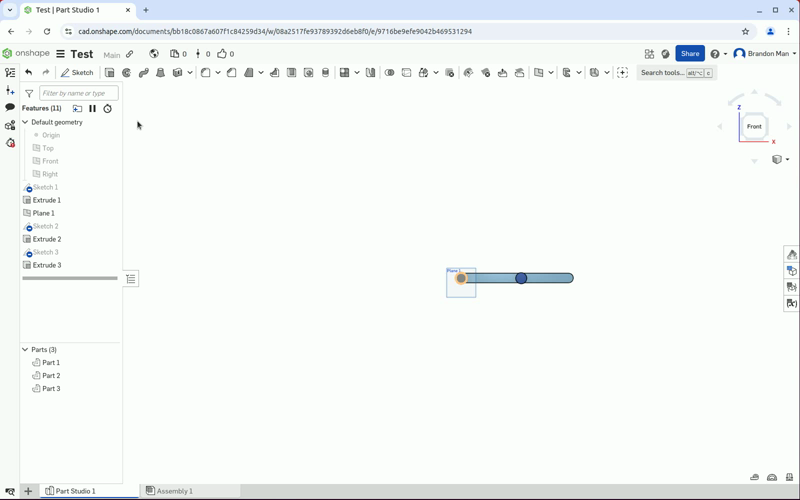
key(shift+h)
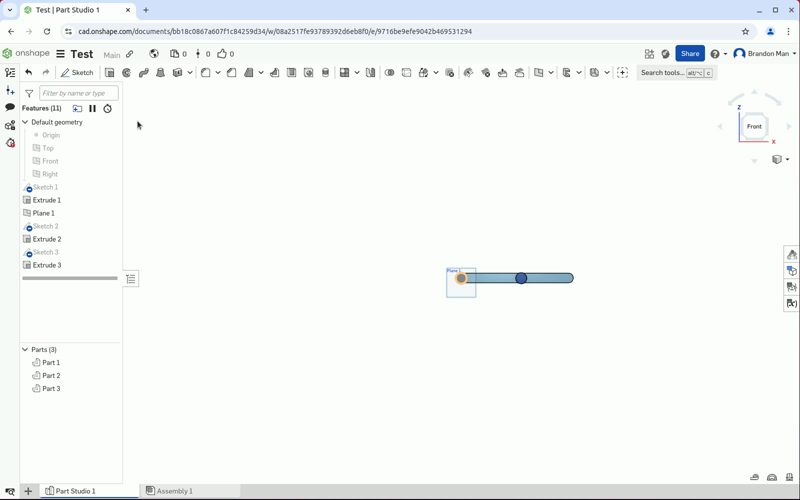
key(shift+h)
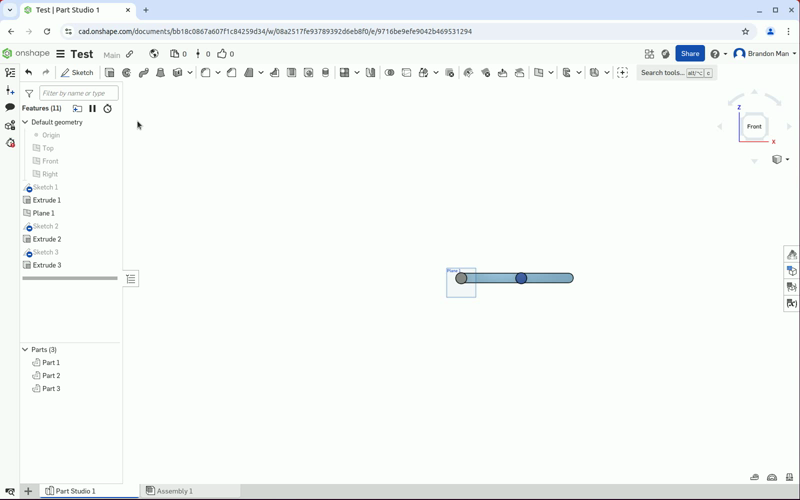
mouse_move(73, 189)
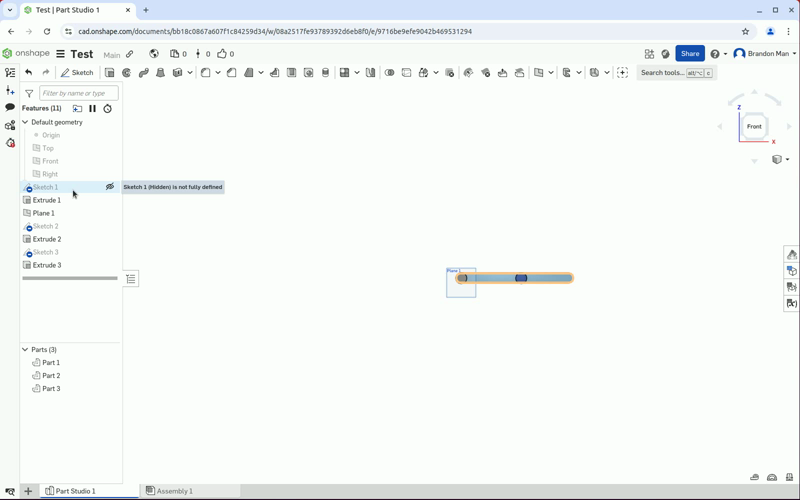
click(73, 189)
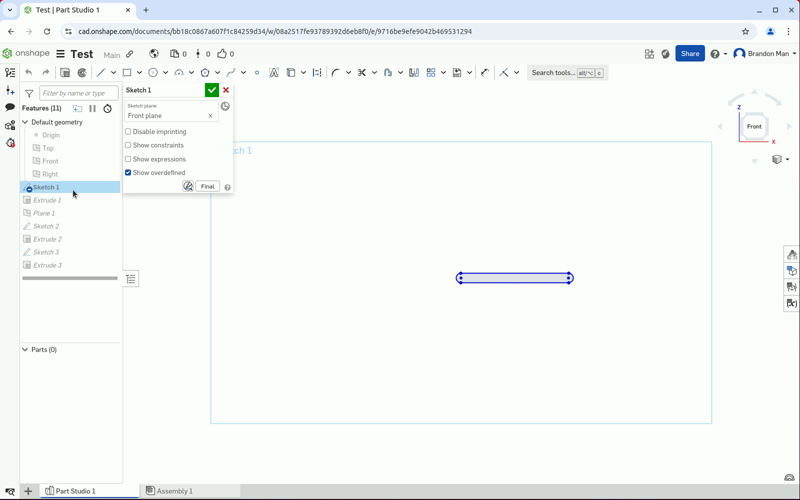
mouse_move(229, 92)
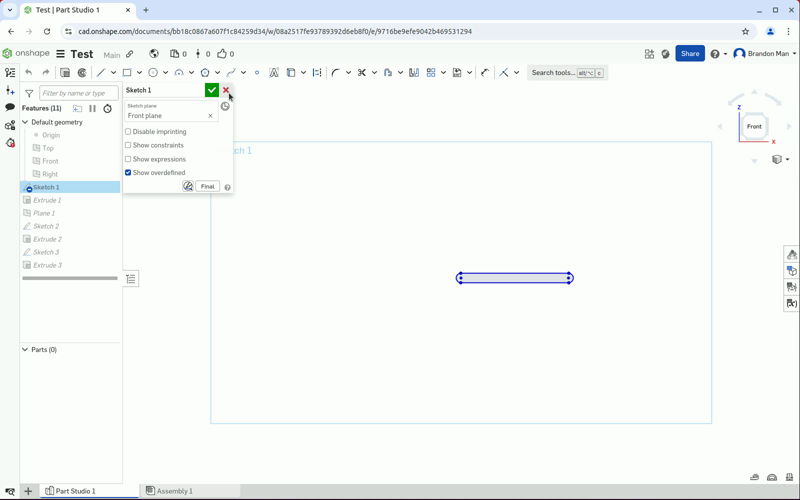
click(229, 92)
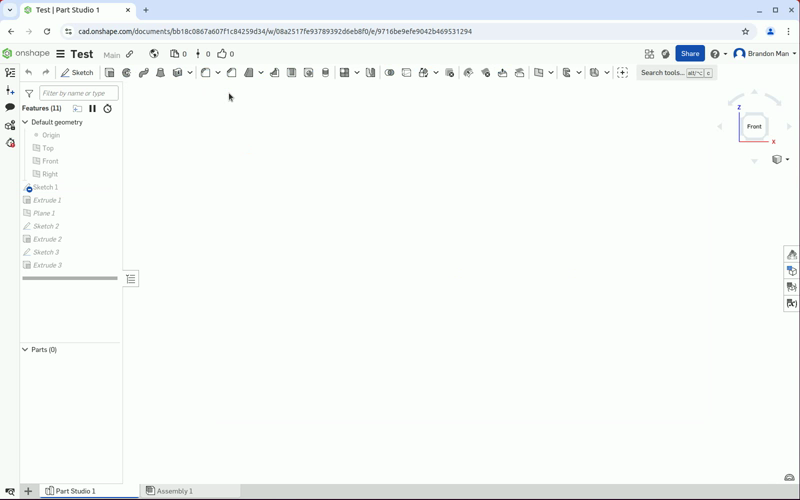
key(shift+s)
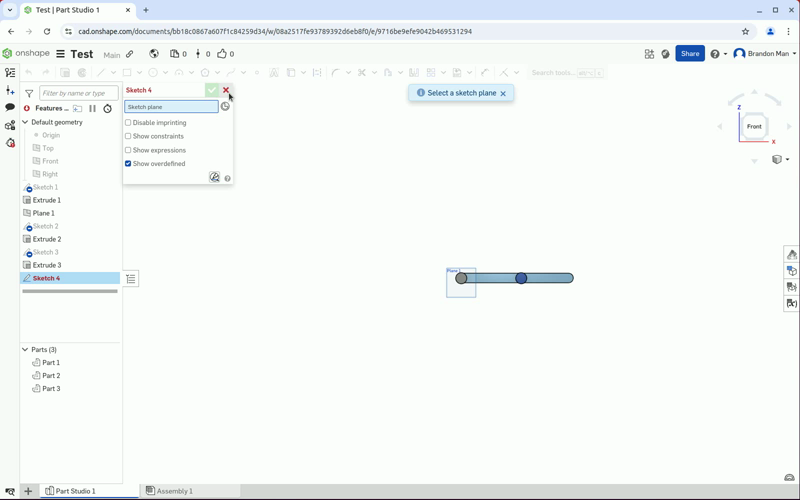
mouse_move(73, 215)
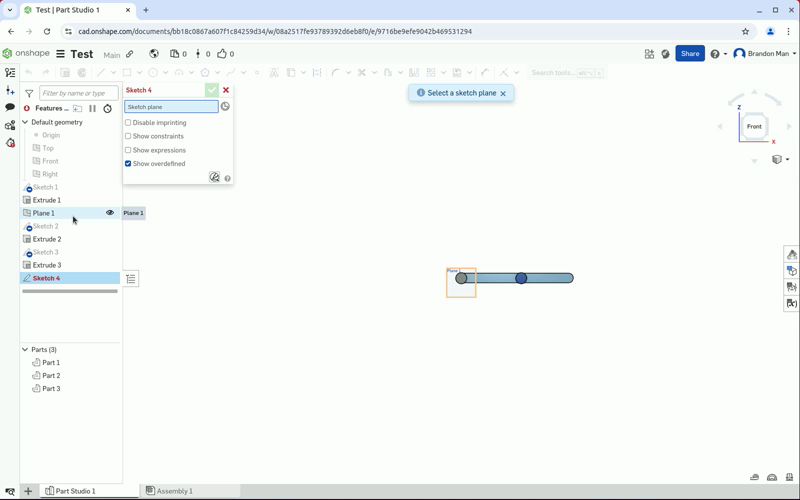
click(73, 215)
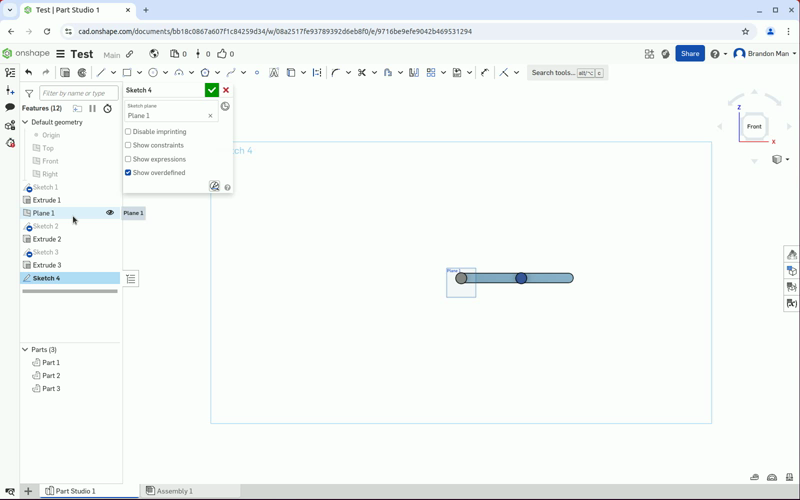
mouse_move(73, 352)
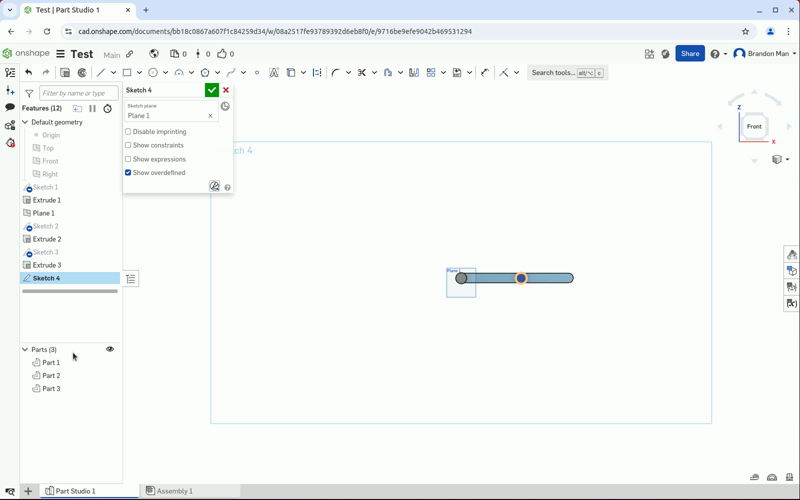
key(y)
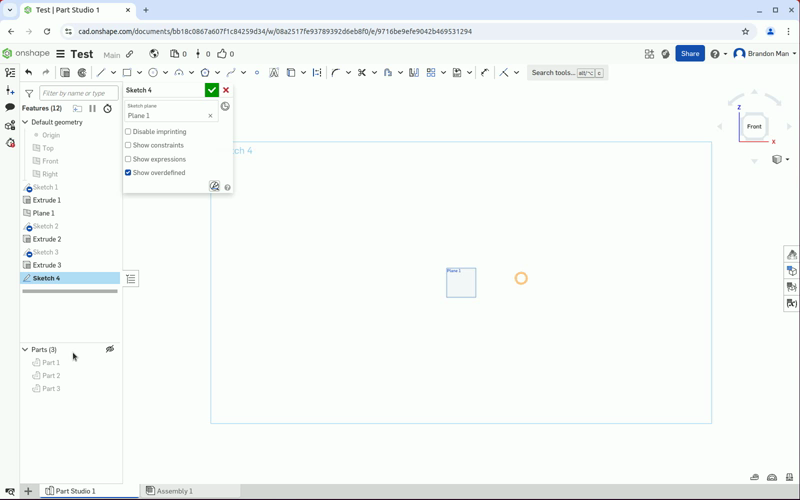
key(c)
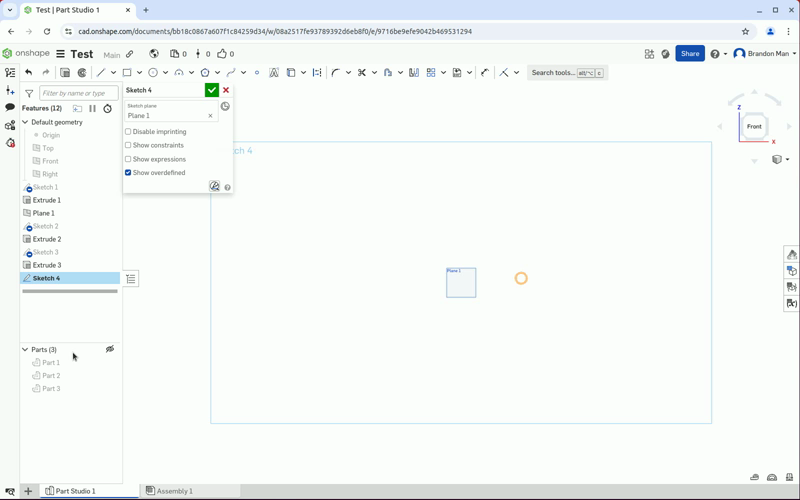
key_down(shift)
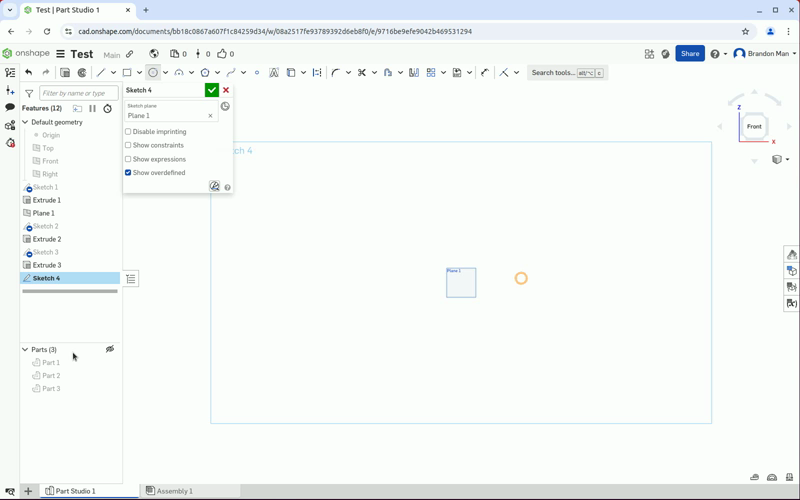
mouse_move(569, 278)
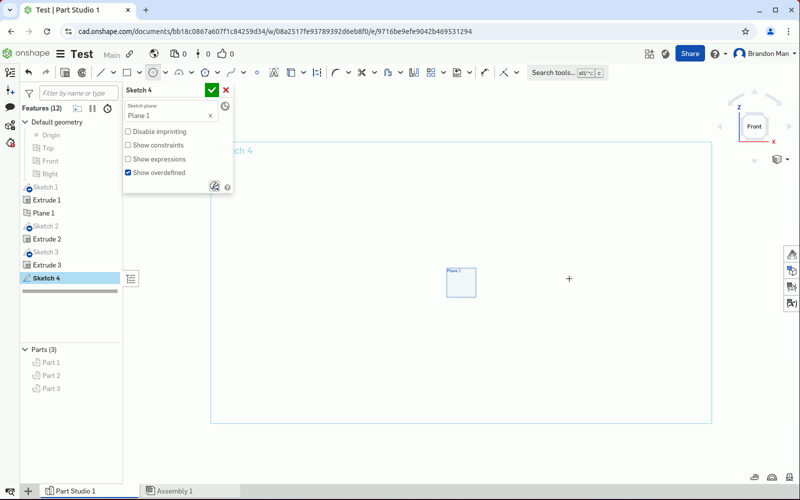
click(569, 278)
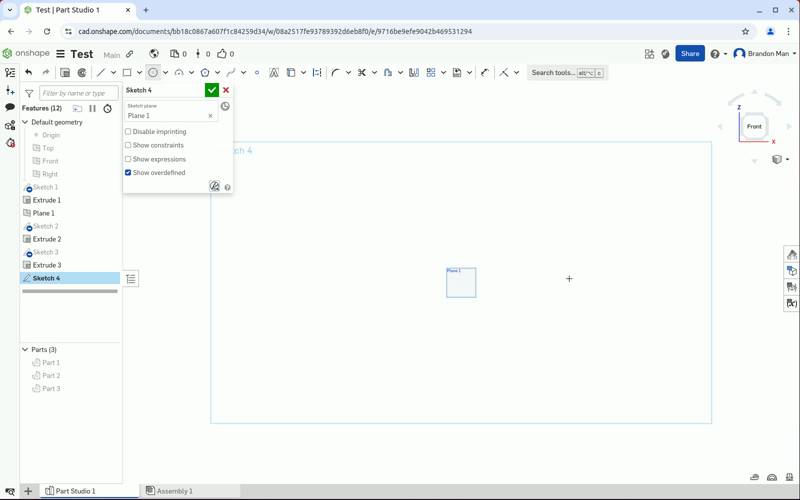
key_up(shift)
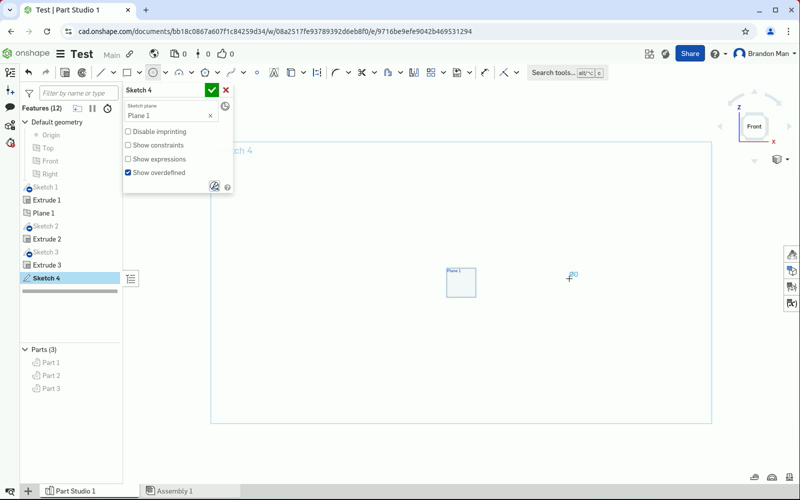
mouse_move(574, 278)
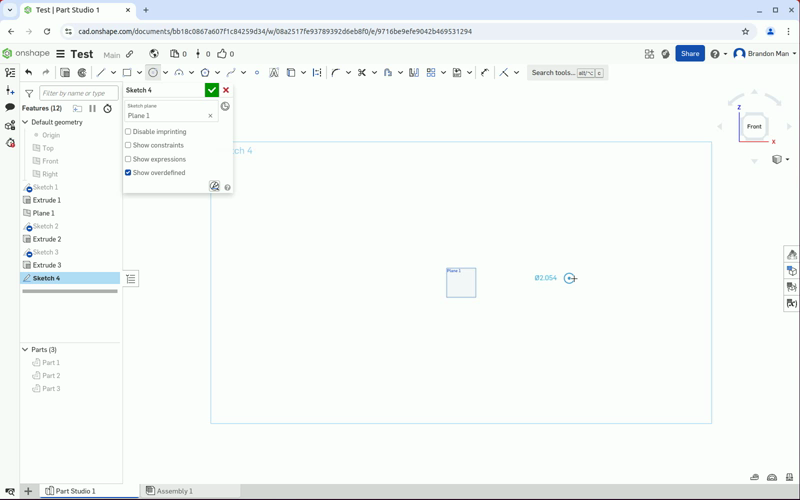
click(574, 278)
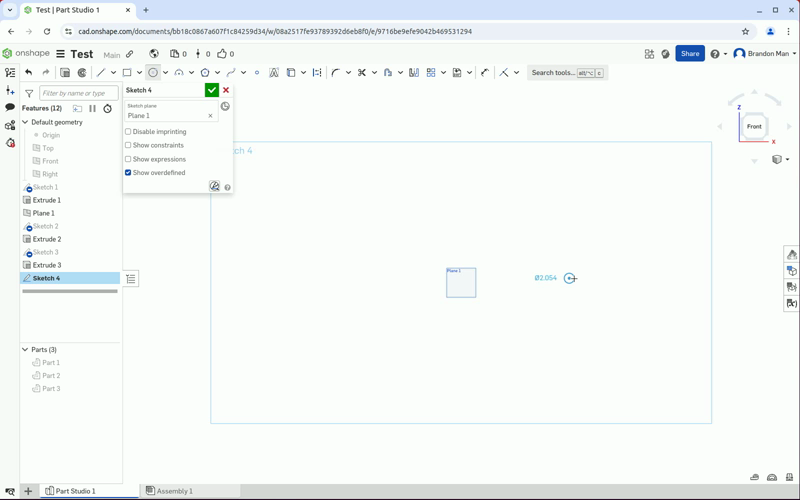
key(esc)
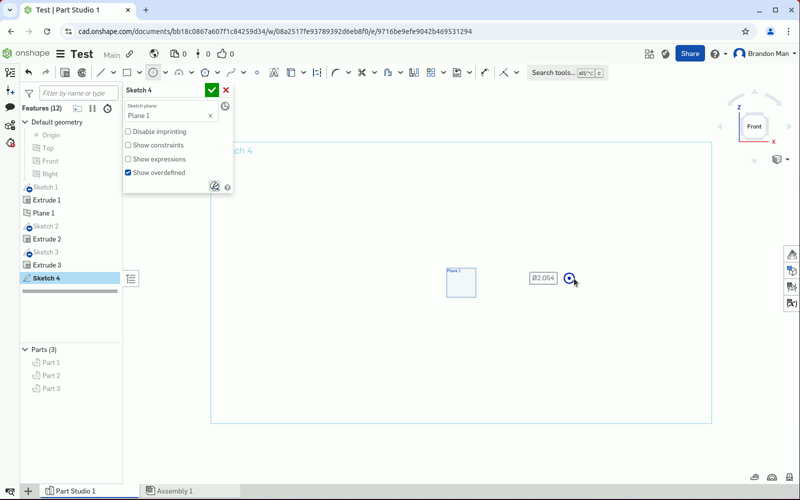
mouse_move(566, 276)
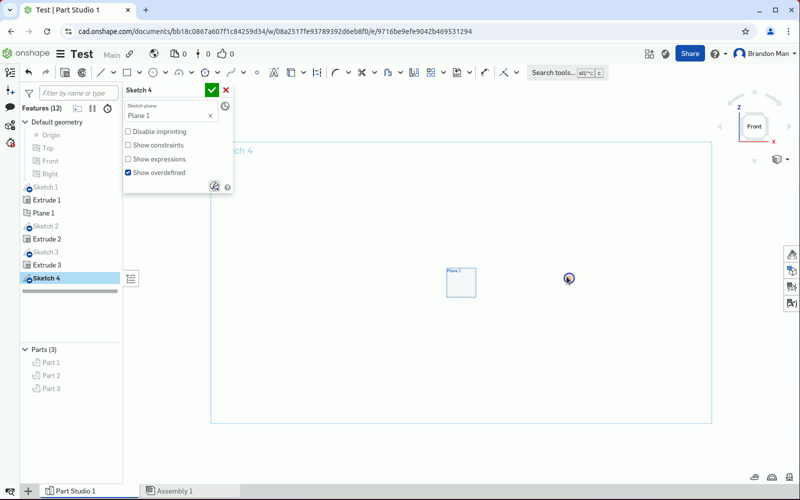
scroll(6)
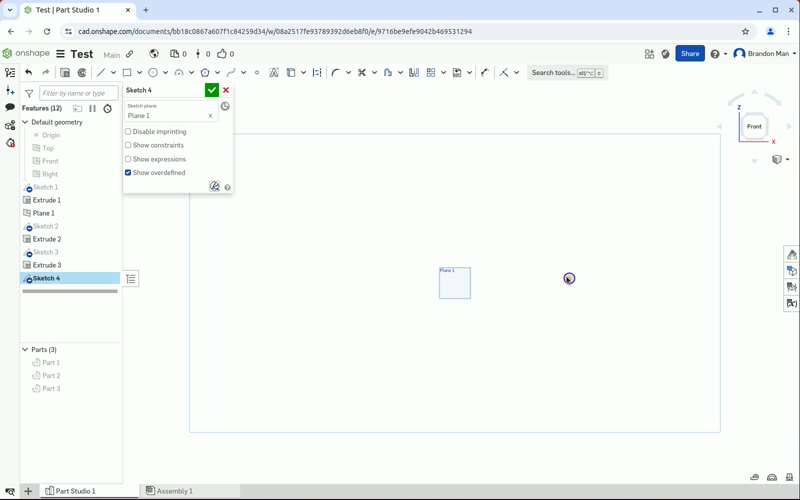
scroll(6)
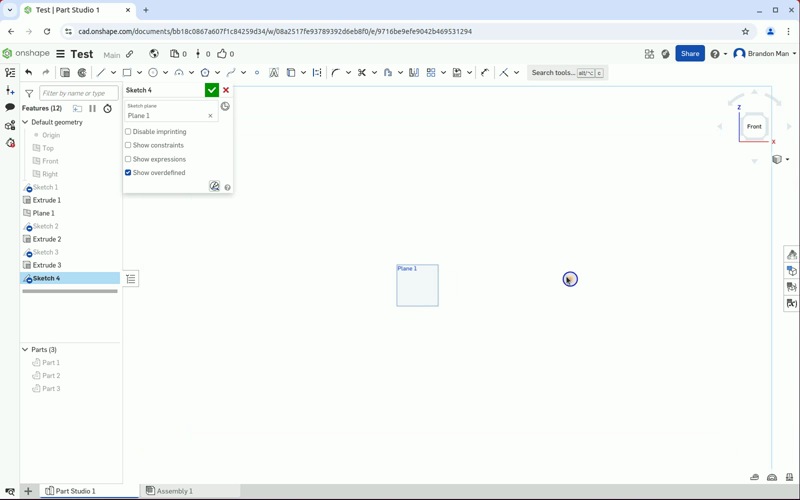
scroll(6)
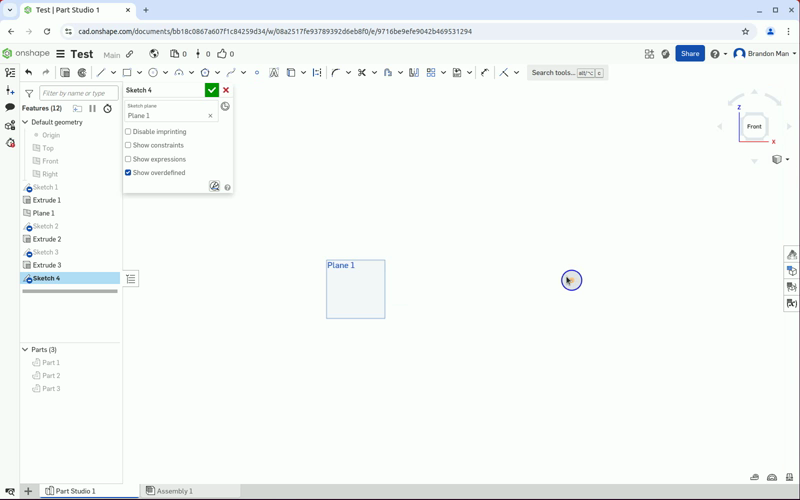
scroll(6)
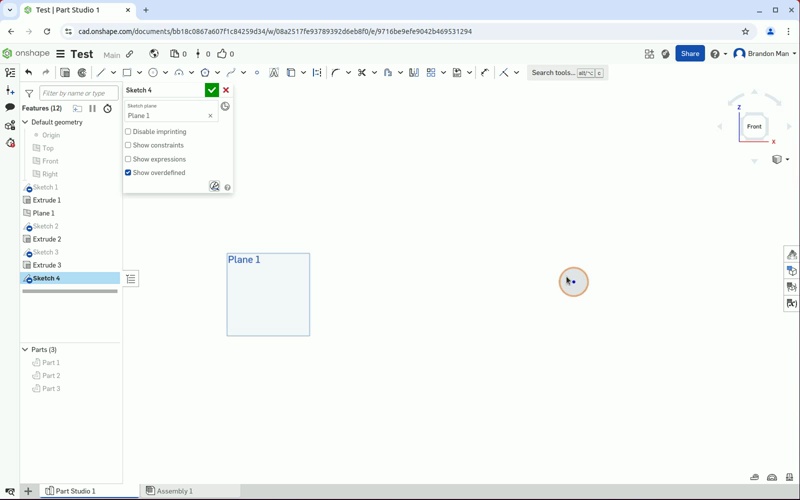
scroll(6)
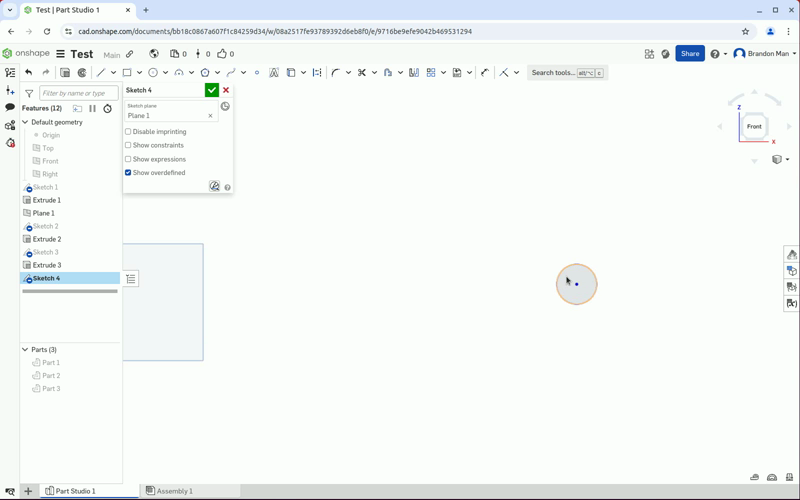
scroll(6)
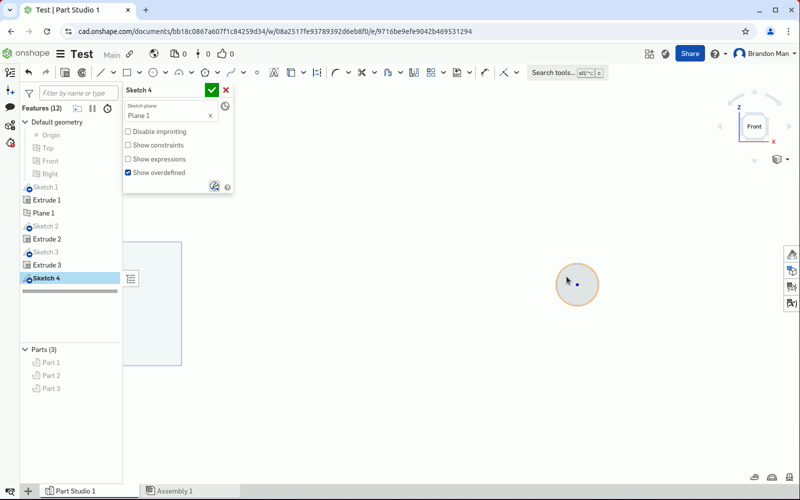
scroll(6)
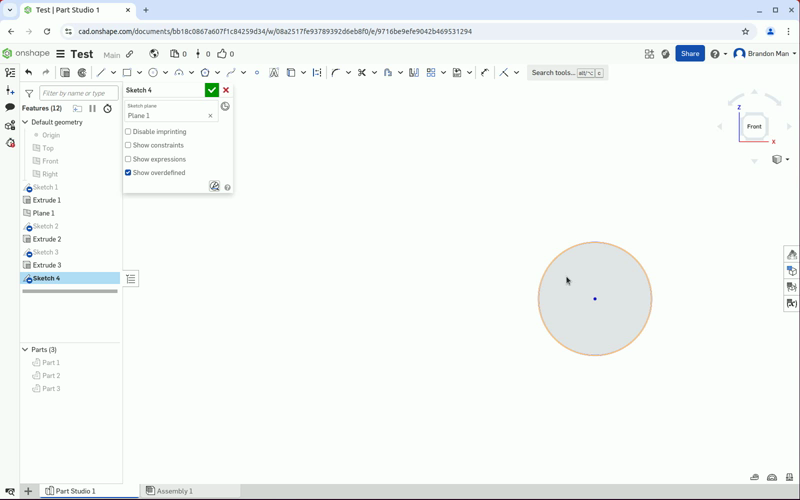
click(566, 276)
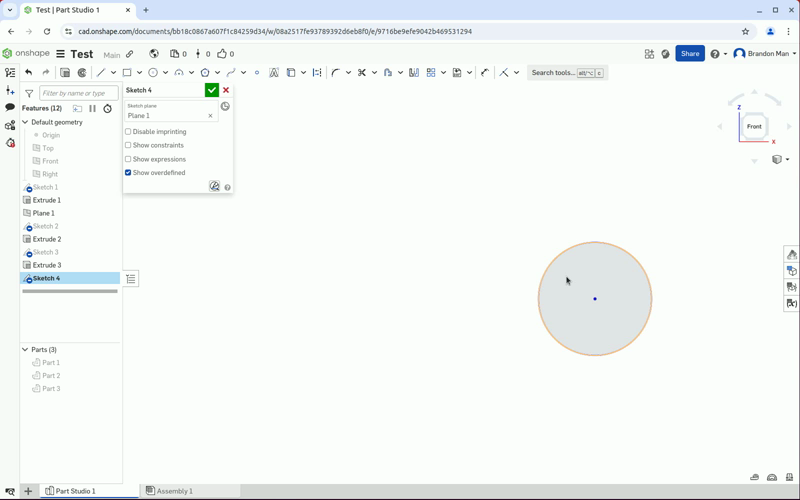
scroll(-6)
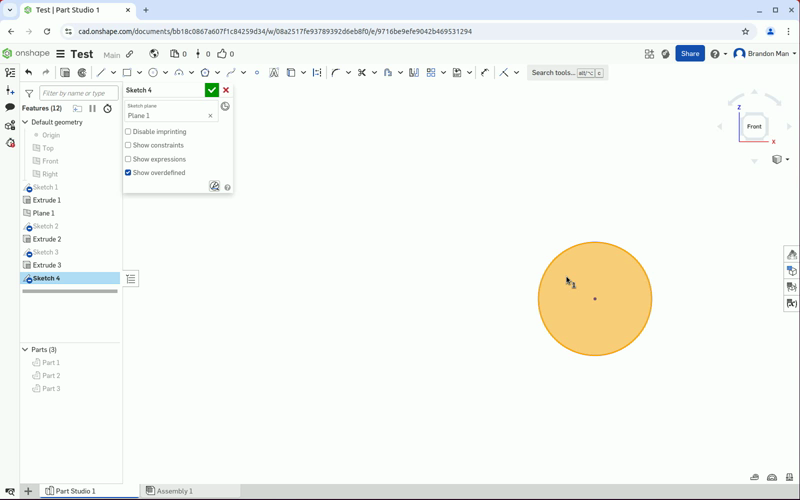
scroll(-6)
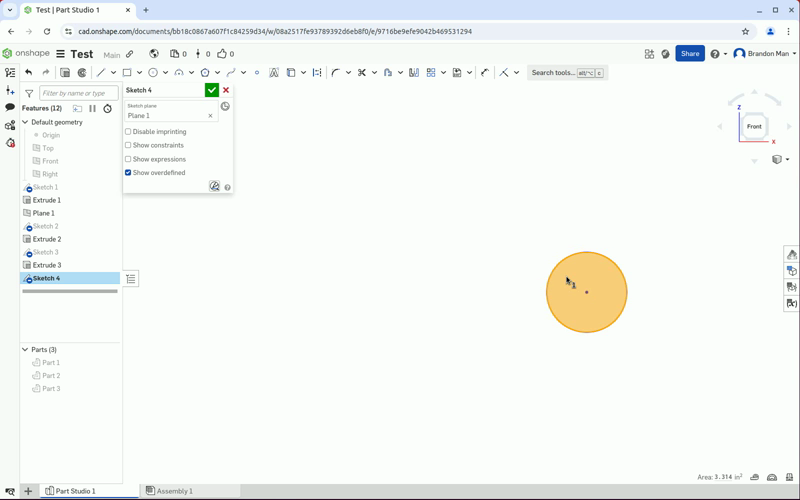
scroll(-6)
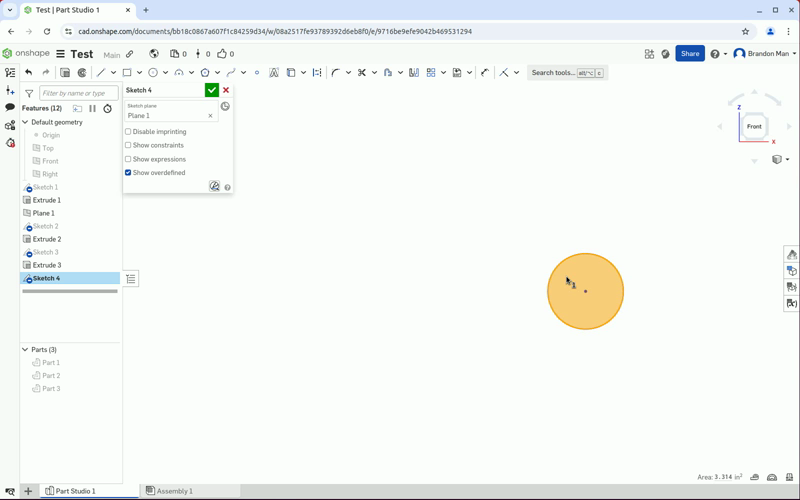
scroll(-6)
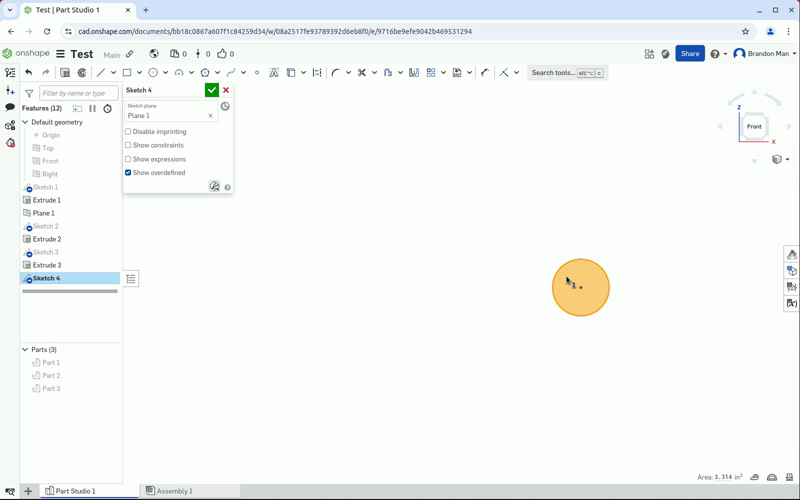
scroll(-6)
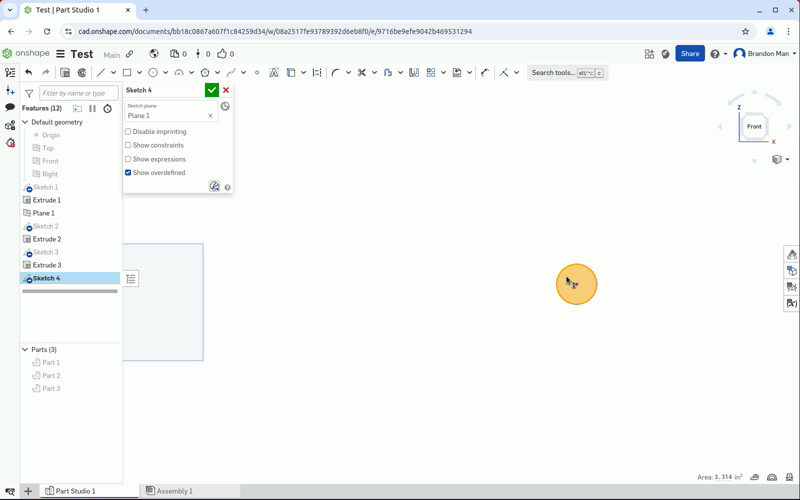
scroll(-6)
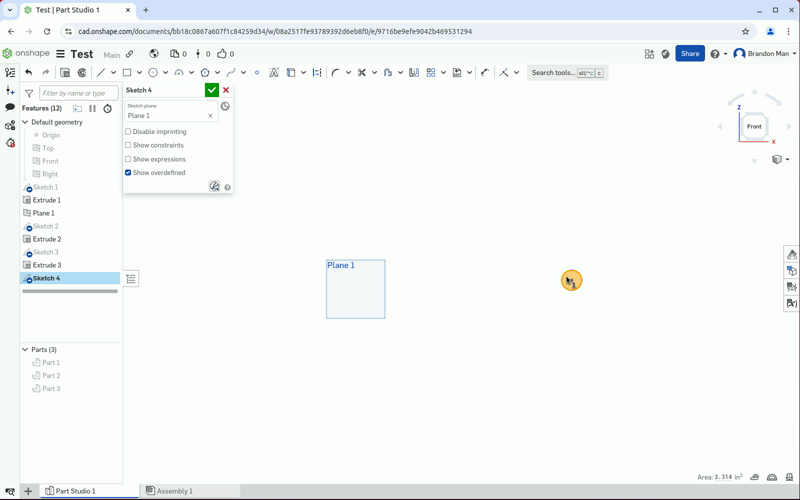
scroll(-6)
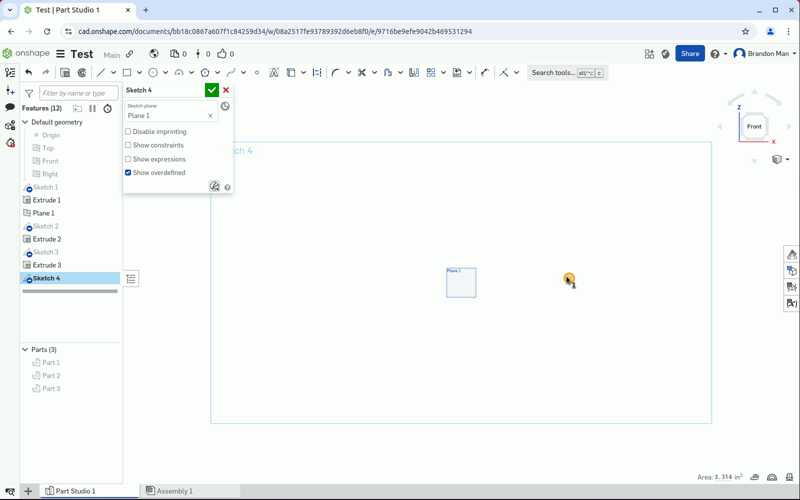
mouse_move(73, 352)
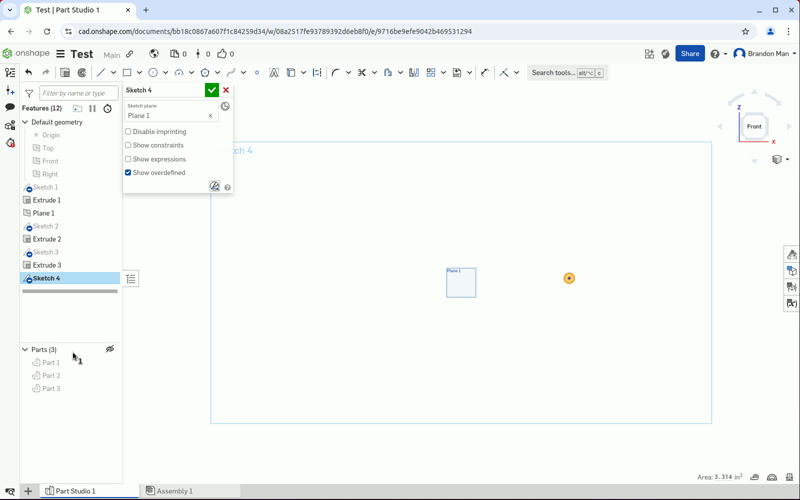
key(shift+y)
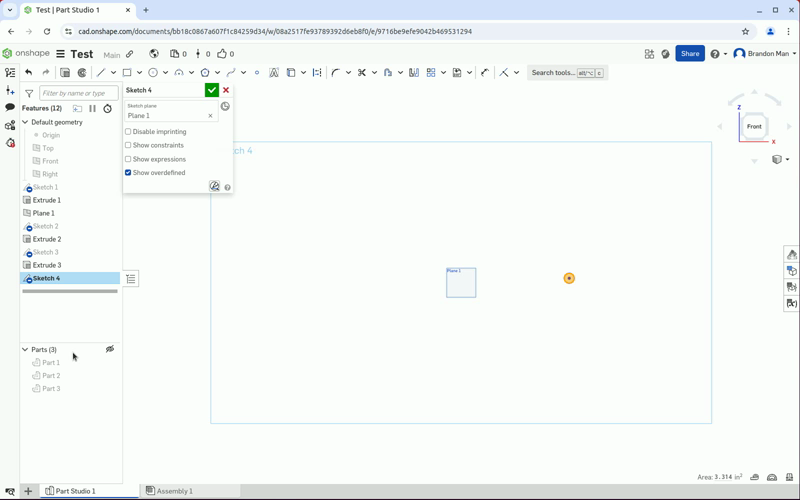
key(shift+e)
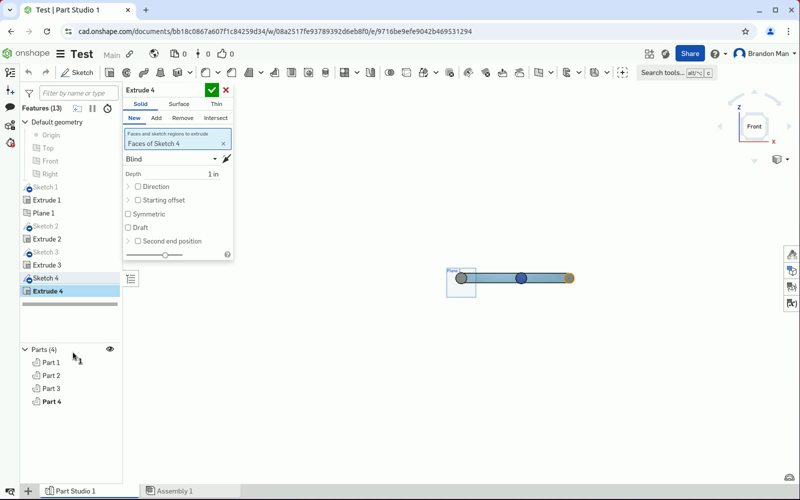
mouse_move(143, 106)
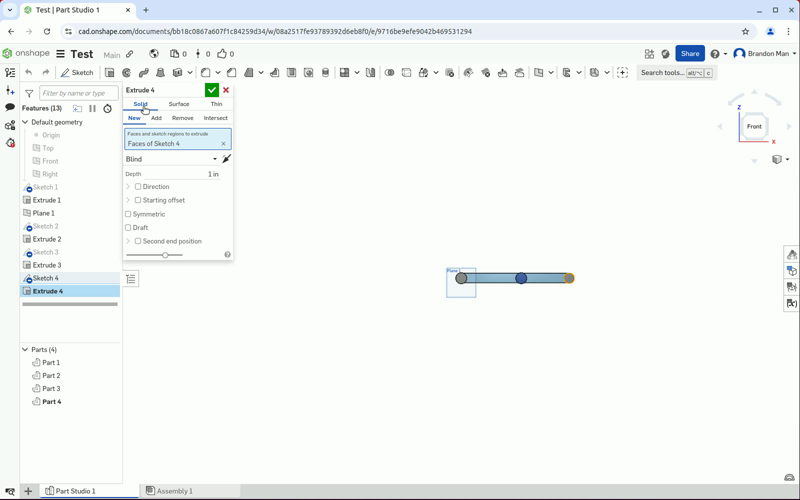
click(143, 106)
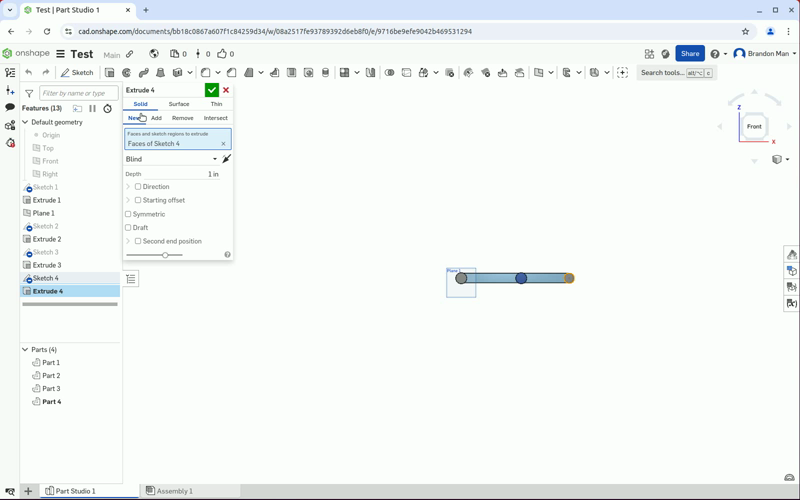
mouse_move(137, 120)
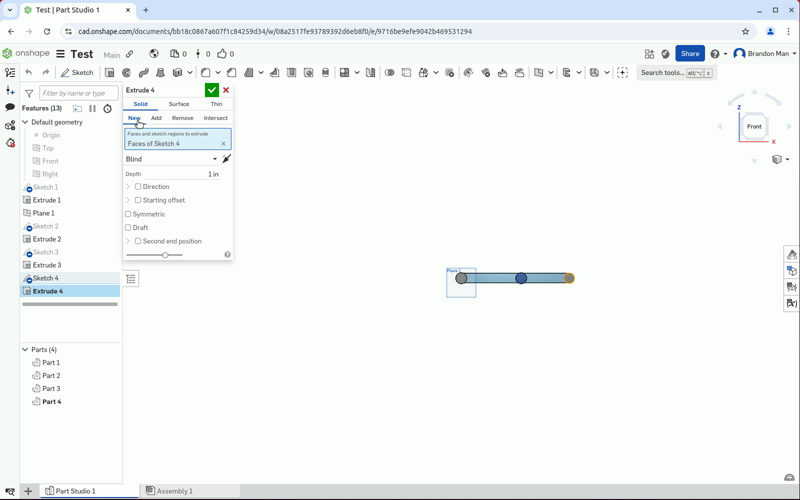
click(137, 120)
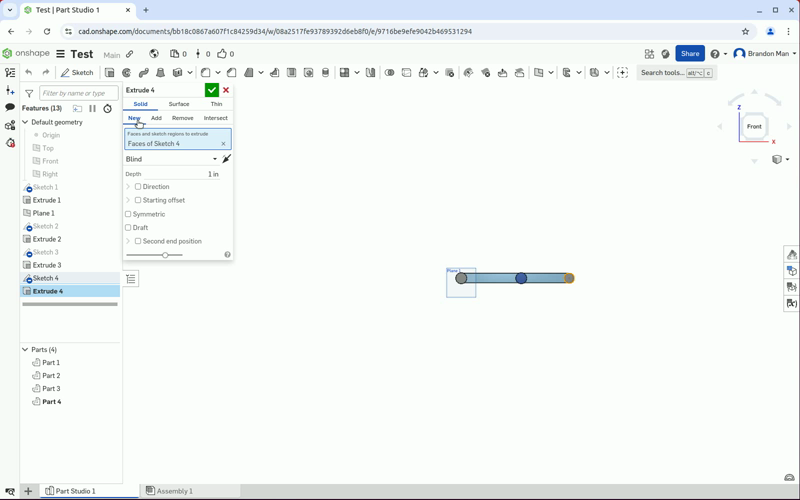
key(tab, 4)
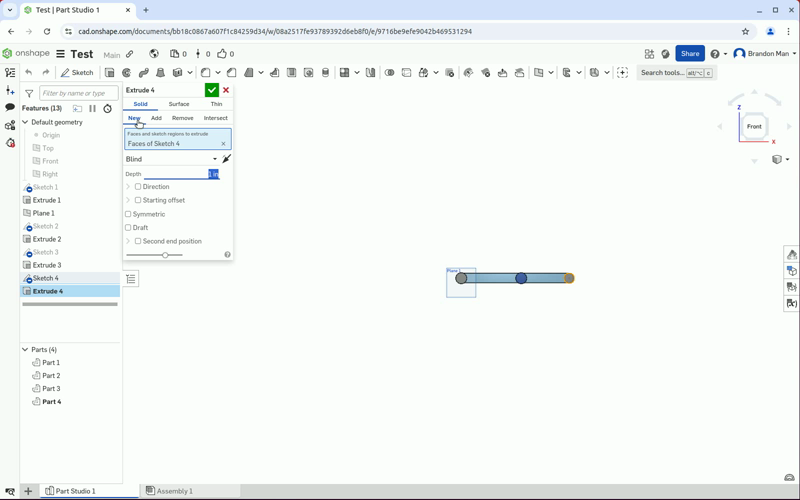
text(0.481)
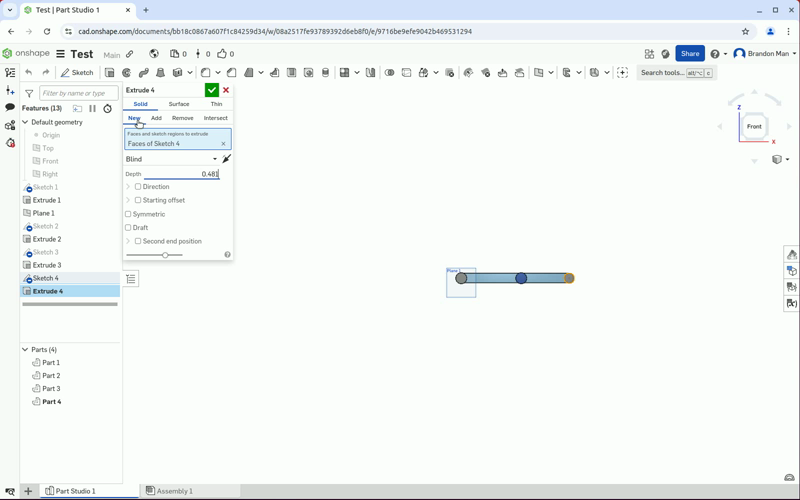
key(enter)
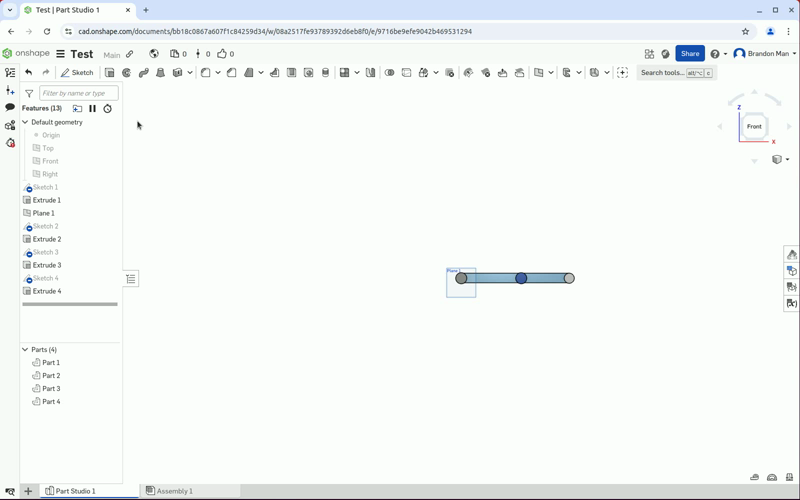
key(shift+h)
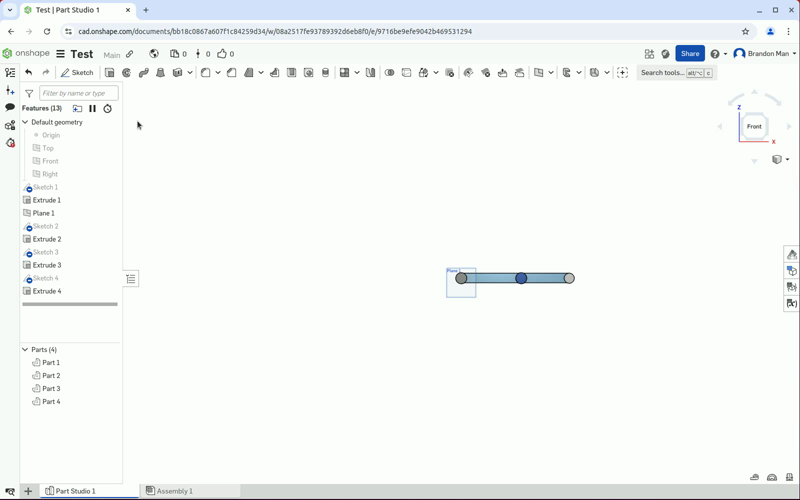
key(shift+h)
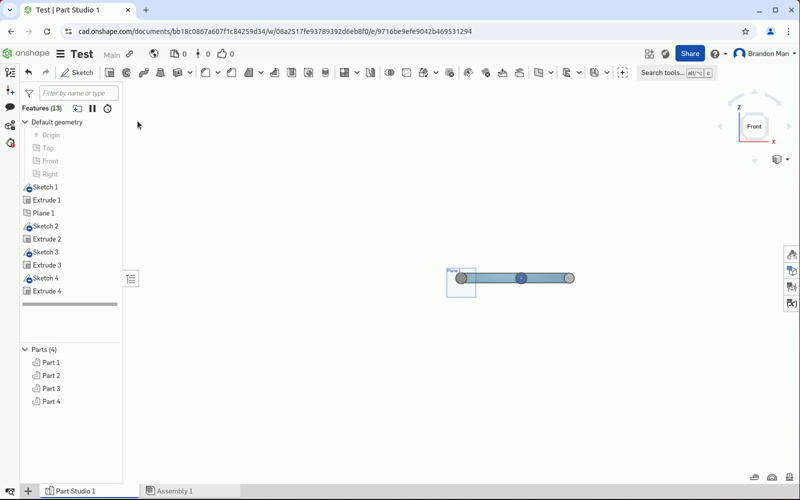
key(shift+7)
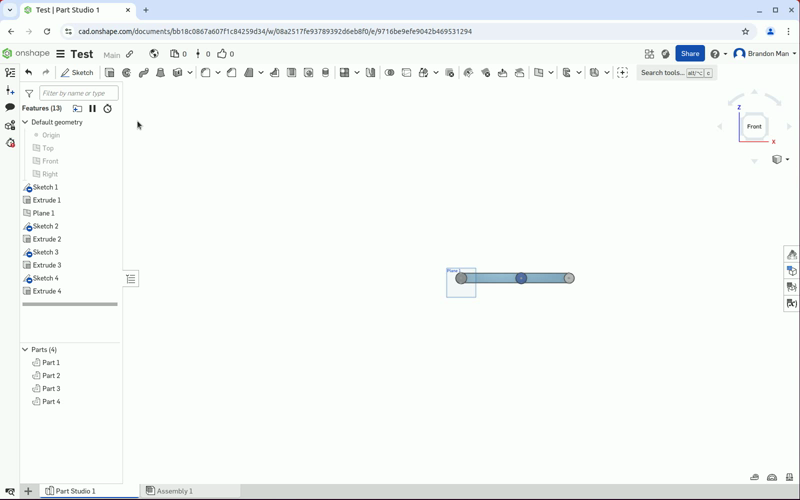
key(left, 2)
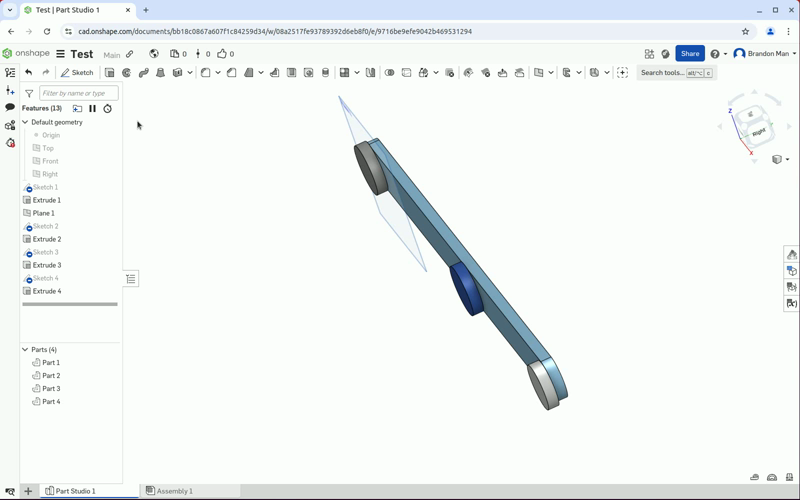
key(down, 2)
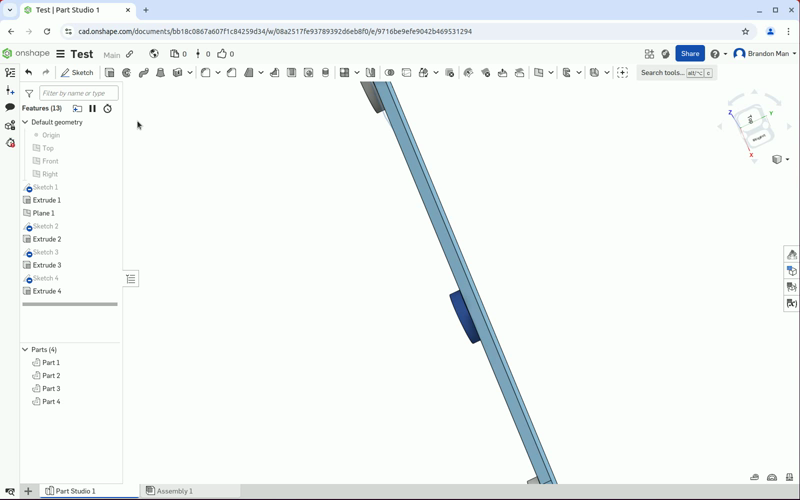
key(up, 2)
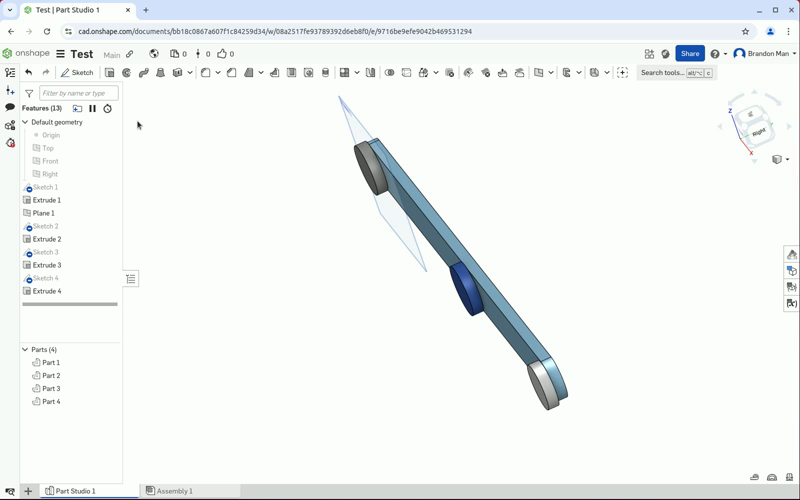
key(right, 2)
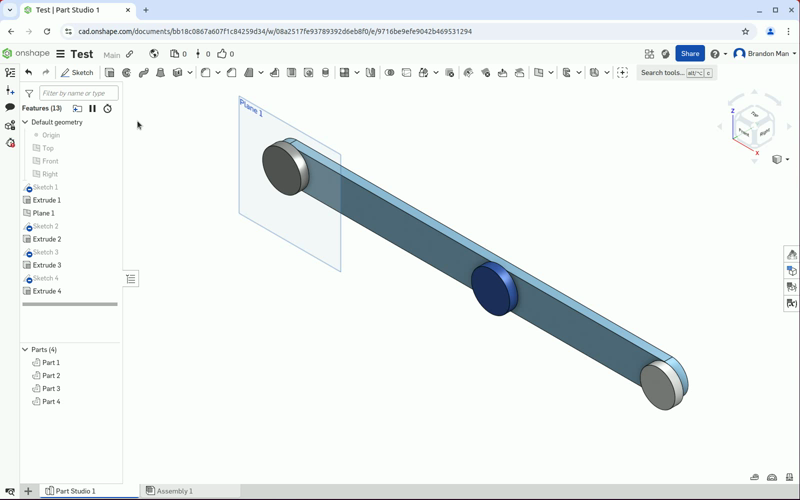
mouse_move(73, 189)
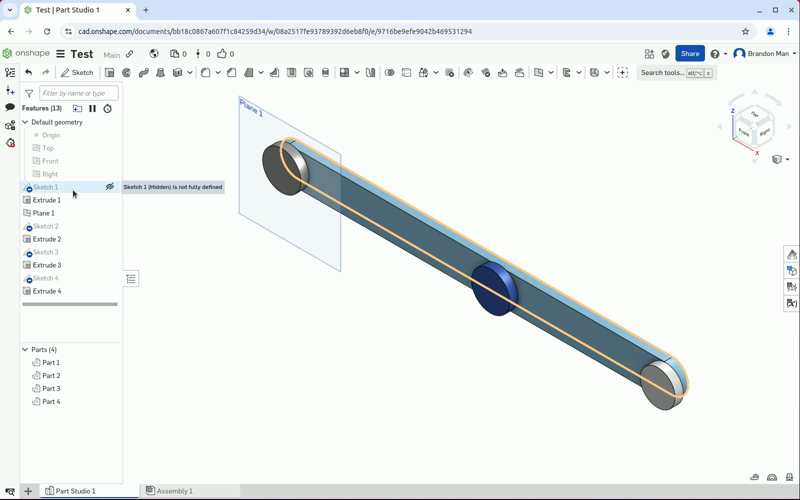
click(73, 189)